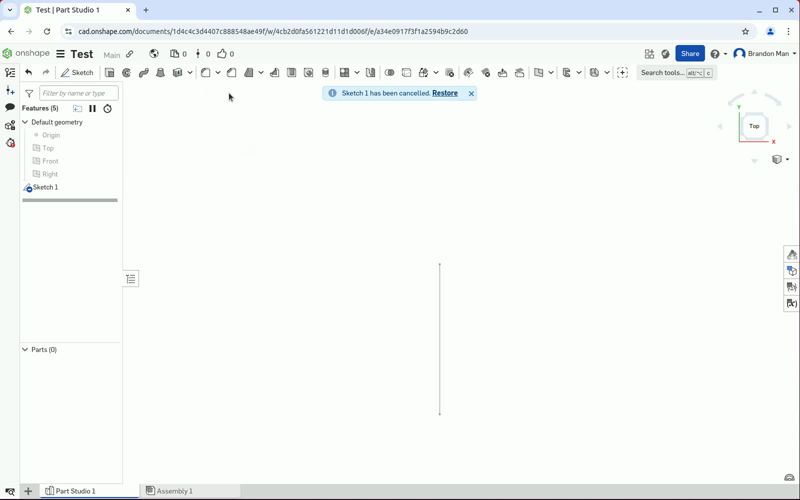
key(shift+h)
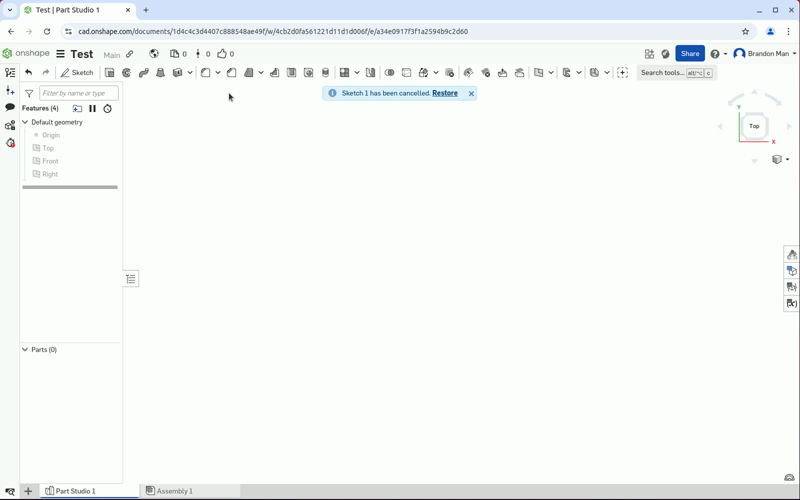
mouse_move(73, 352)
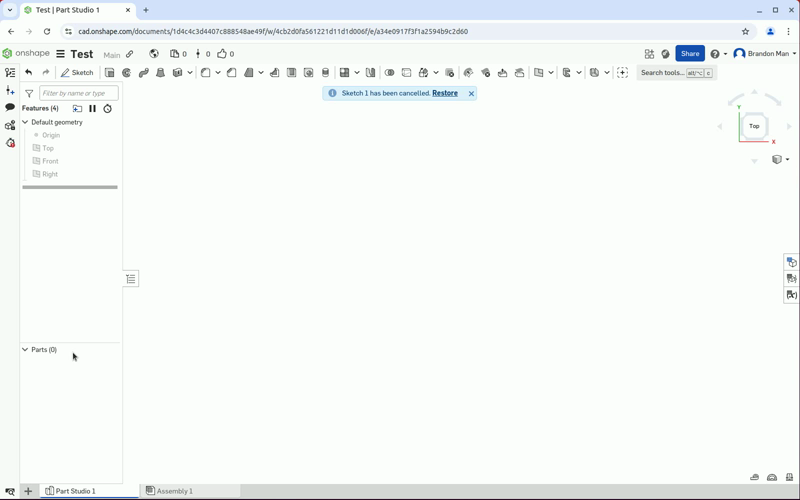
key(y)
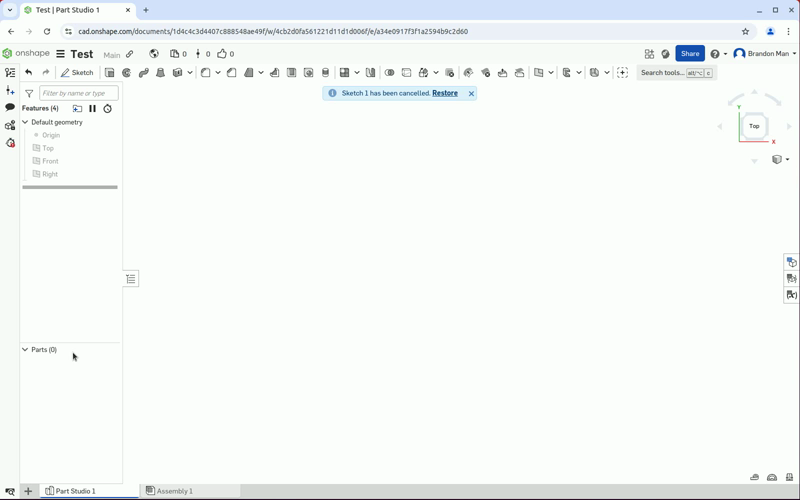
key(shift+p)
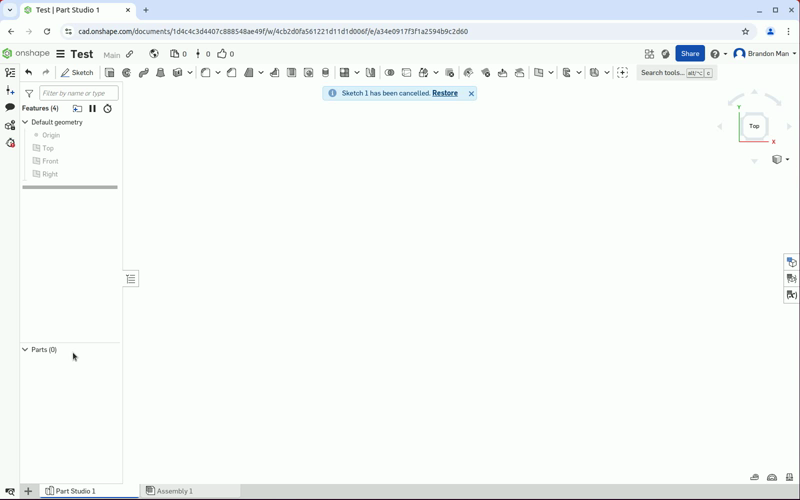
key(space)
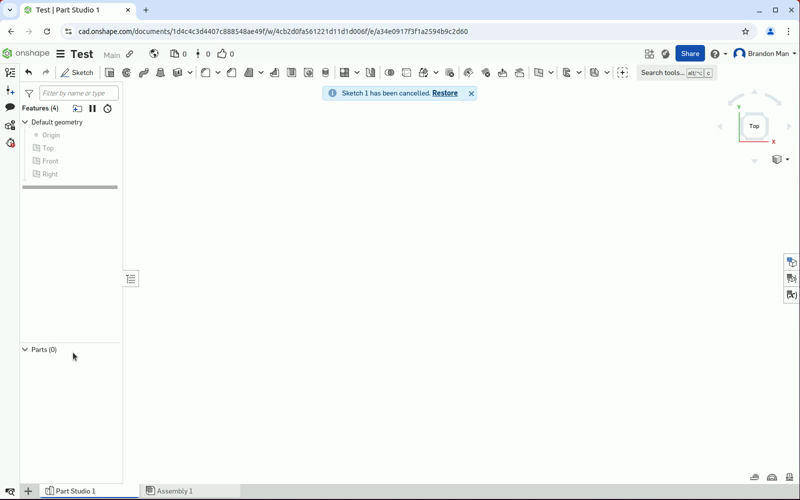
key_down(shift)
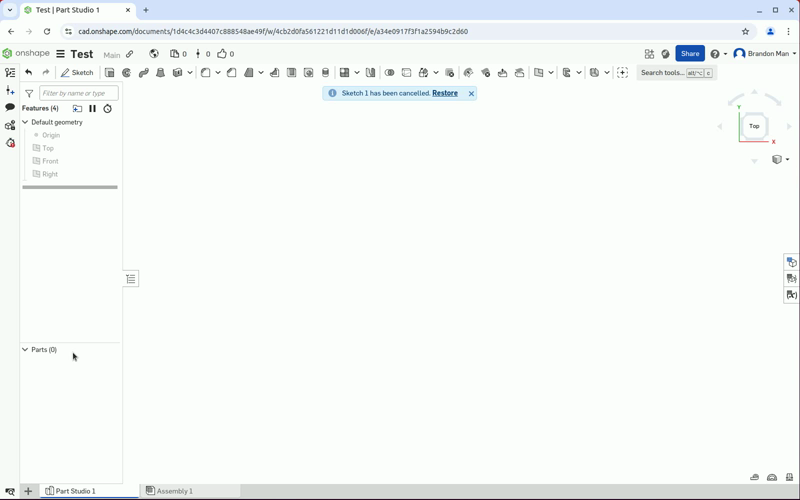
key(up)
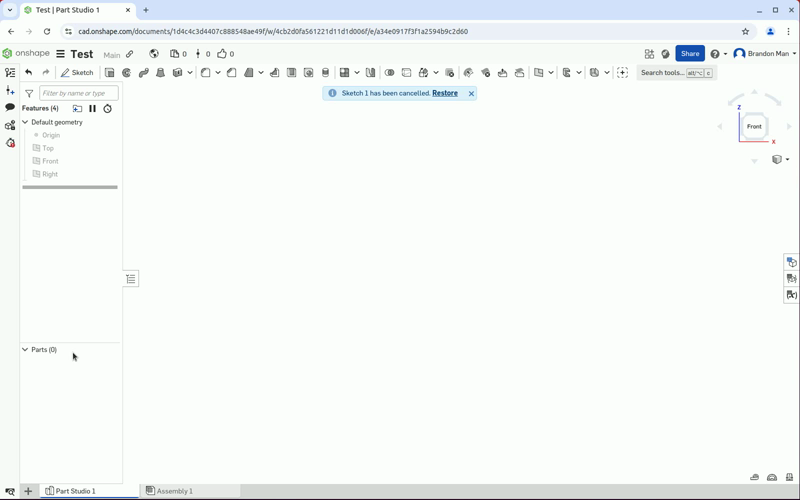
key_up(shift)
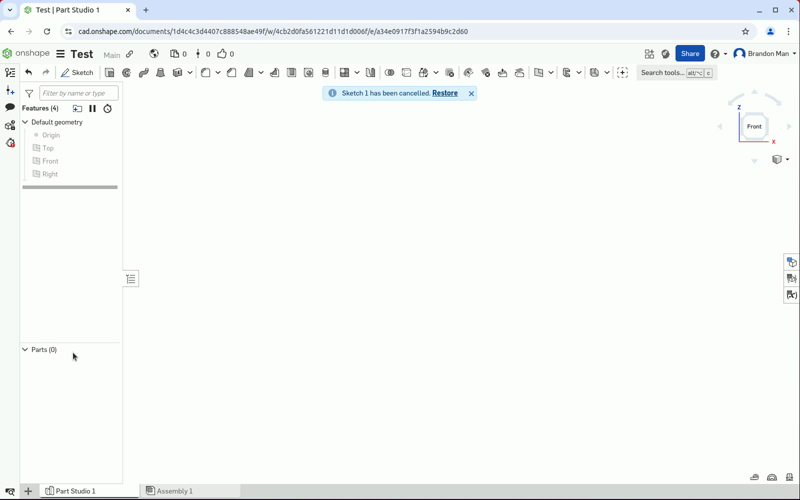
mouse_move(73, 352)
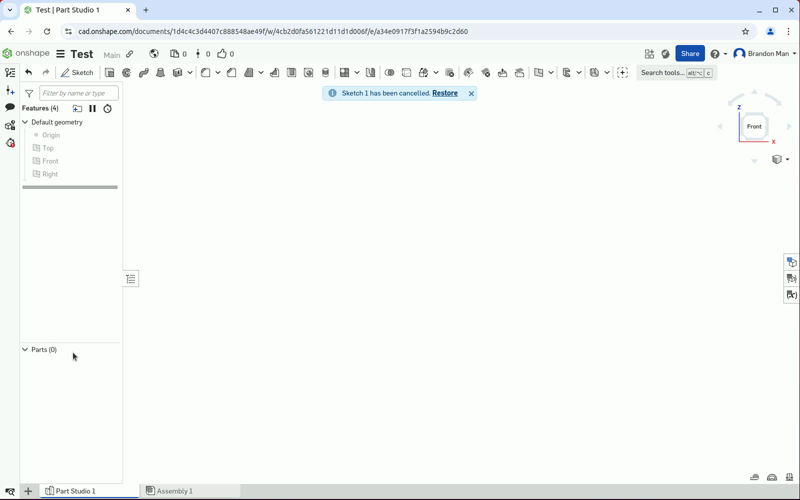
key(shift+y)
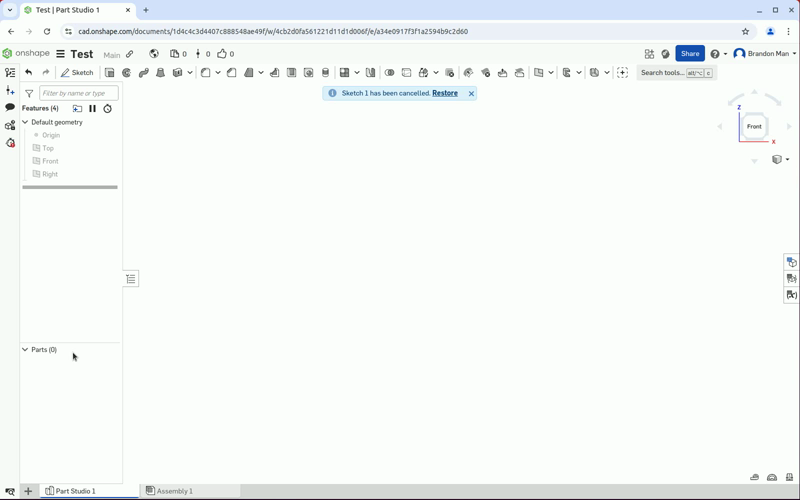
key(shift+s)
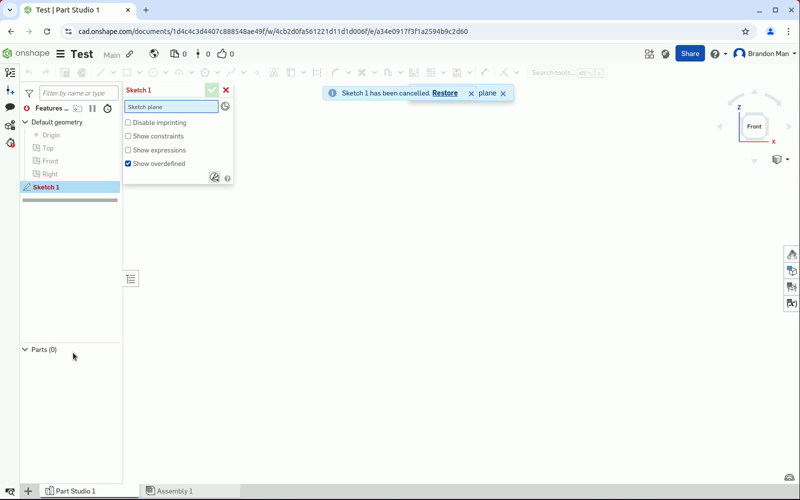
mouse_move(73, 163)
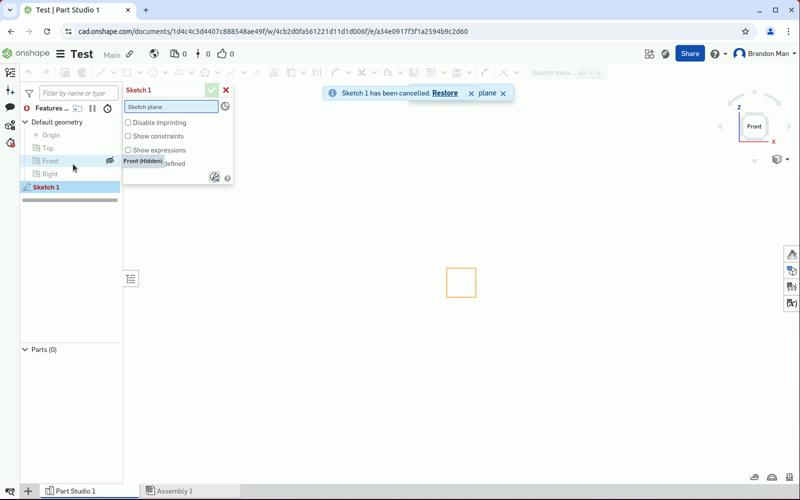
click(73, 163)
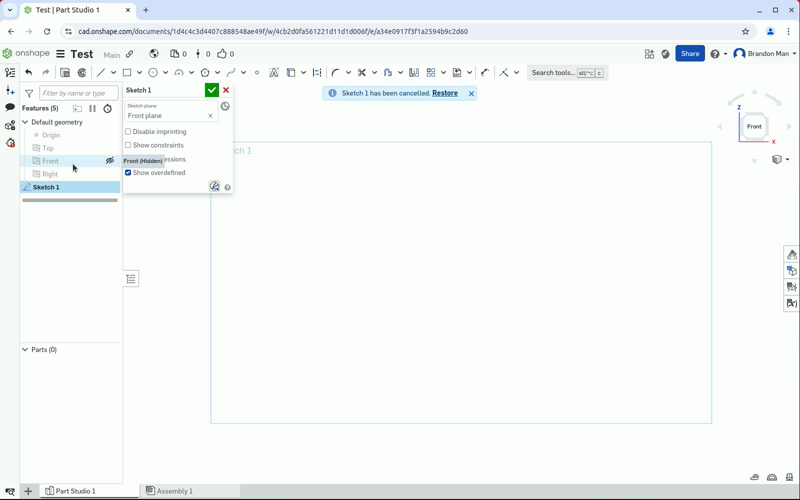
mouse_move(73, 352)
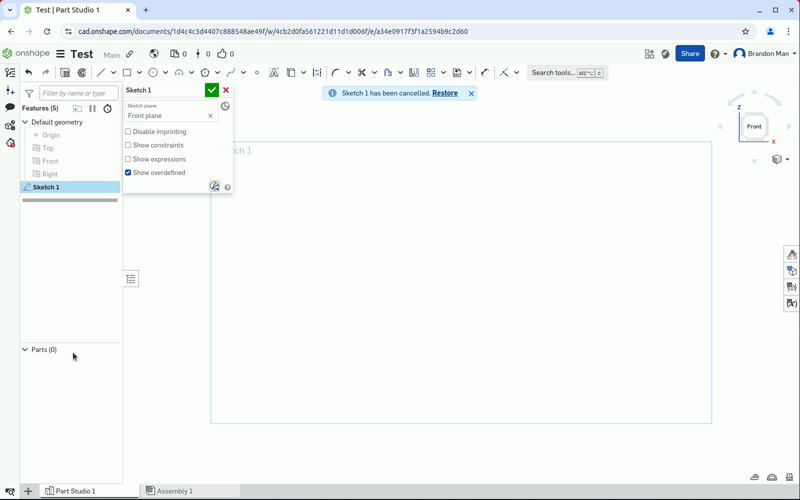
key(y)
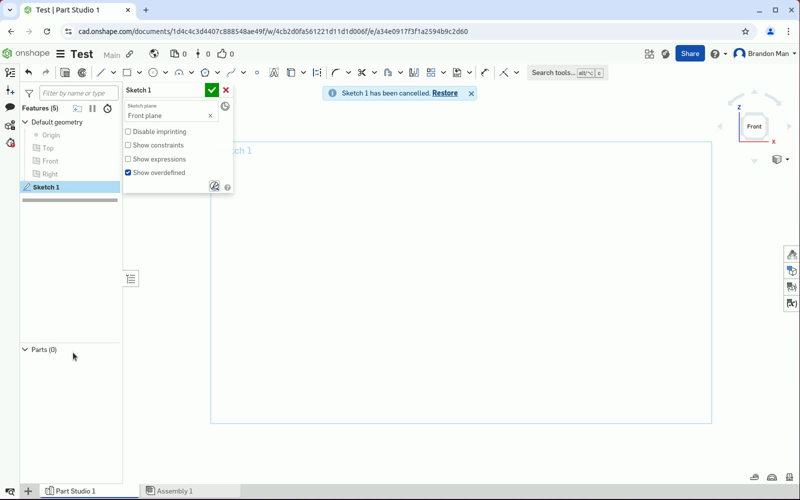
key(l)
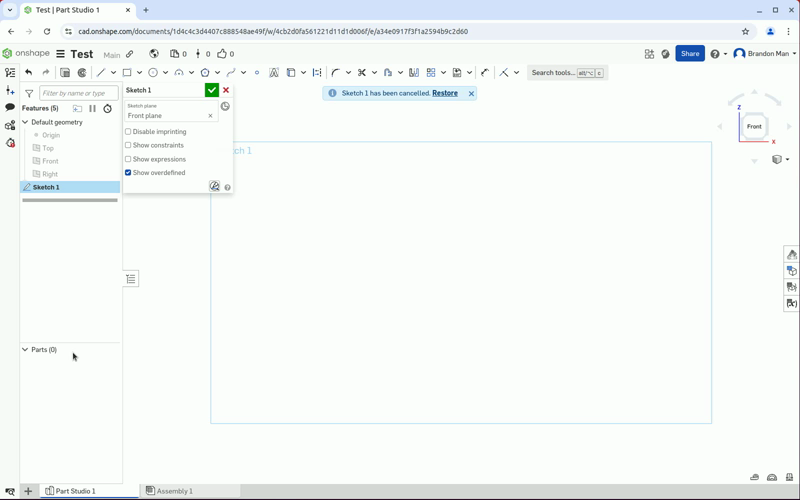
key_down(shift)
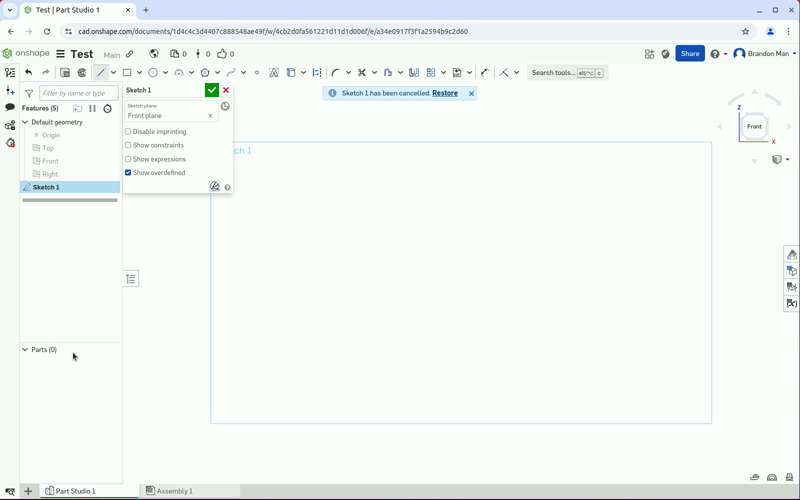
mouse_move(434, 304)
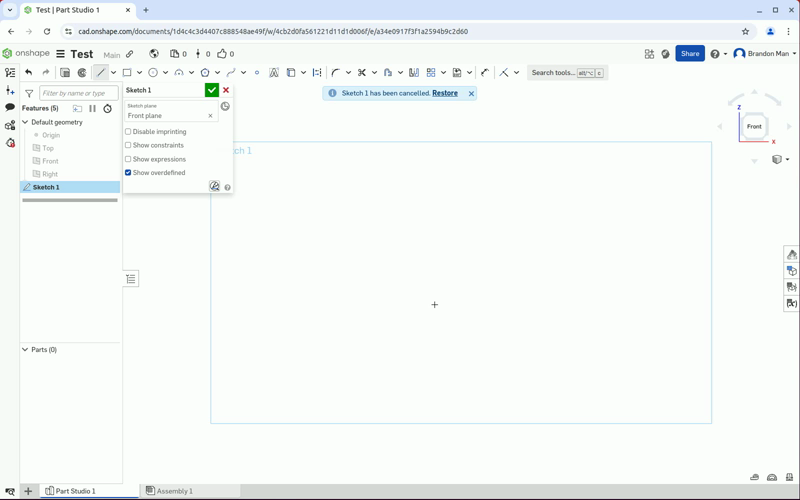
click(434, 304)
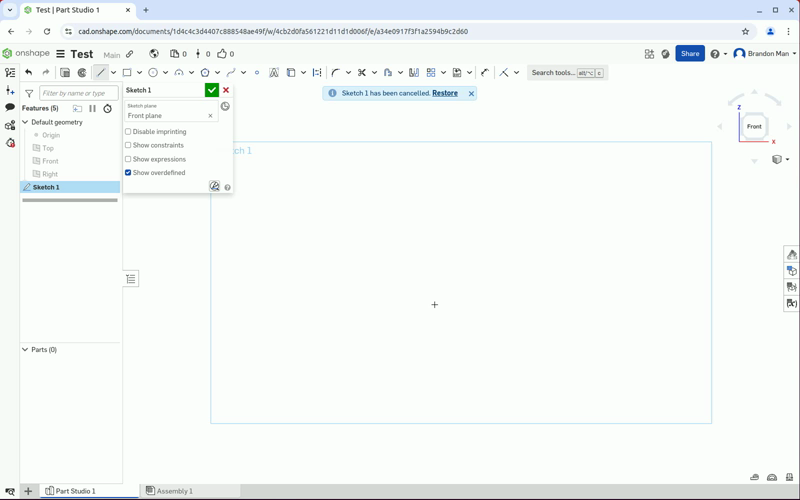
key_up(shift)
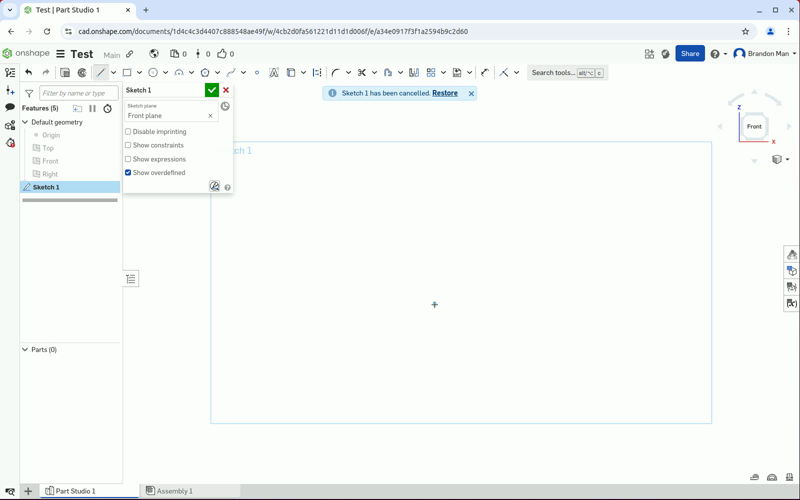
key_down(shift)
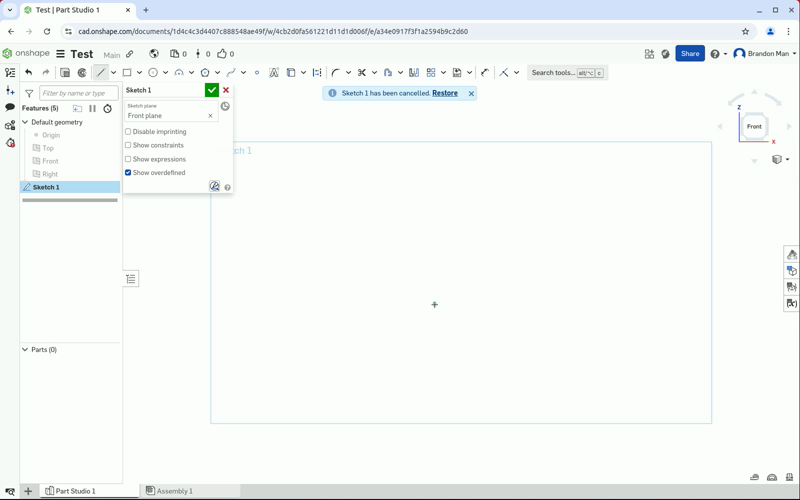
mouse_move(464, 304)
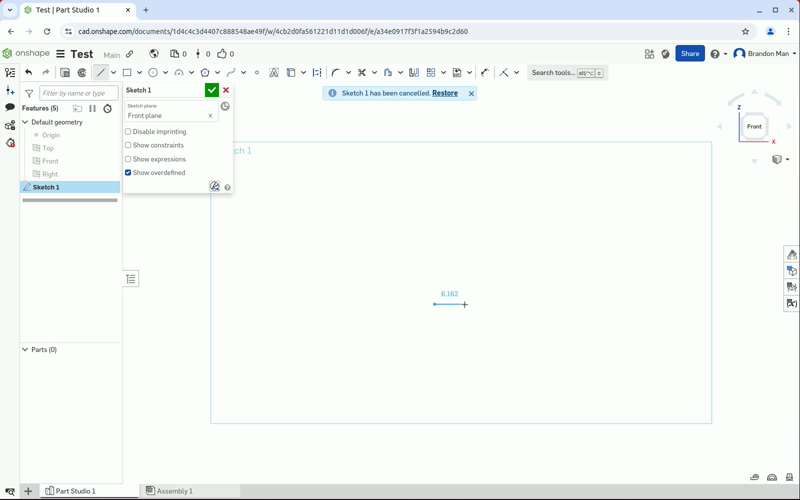
mouse_move(488, 304)
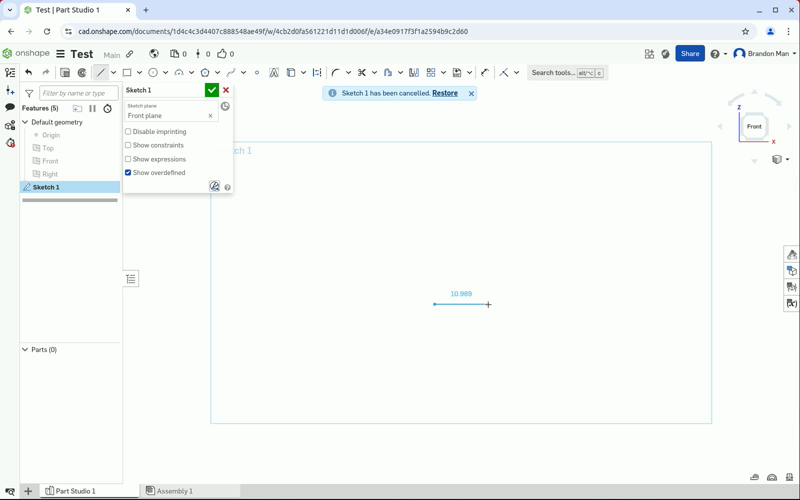
click(488, 304)
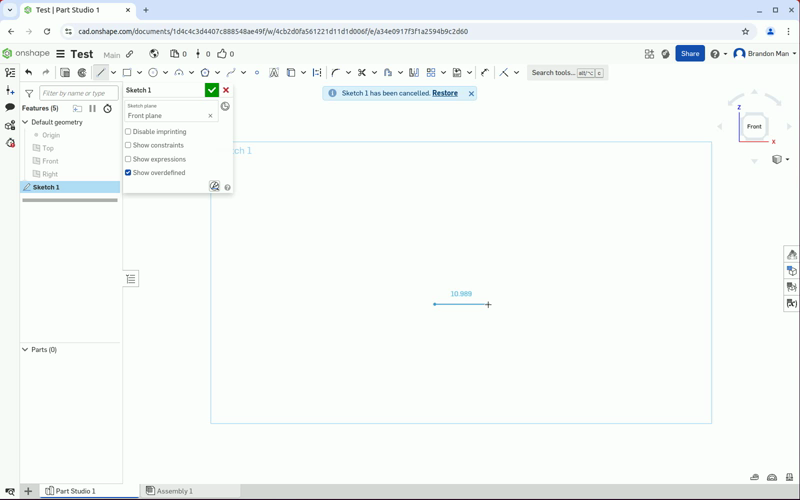
key_up(shift)
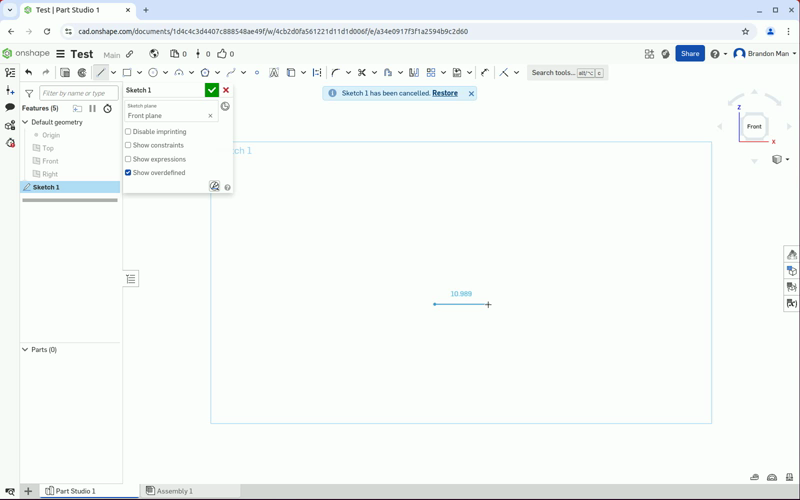
key_down(shift)
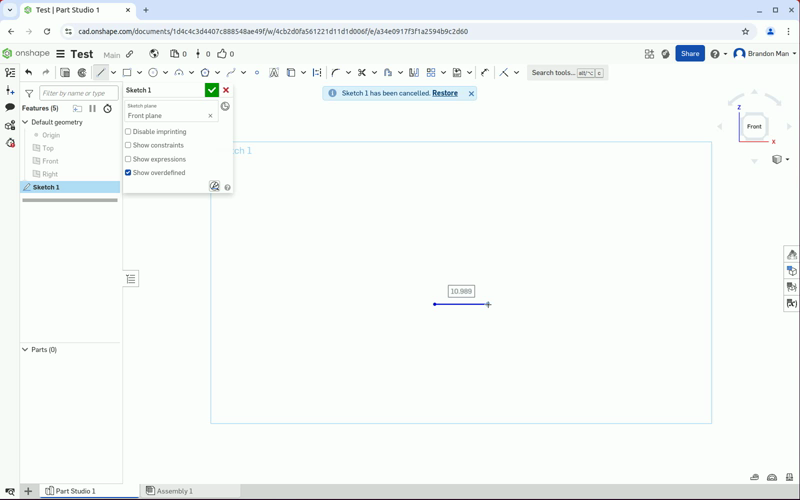
mouse_move(518, 304)
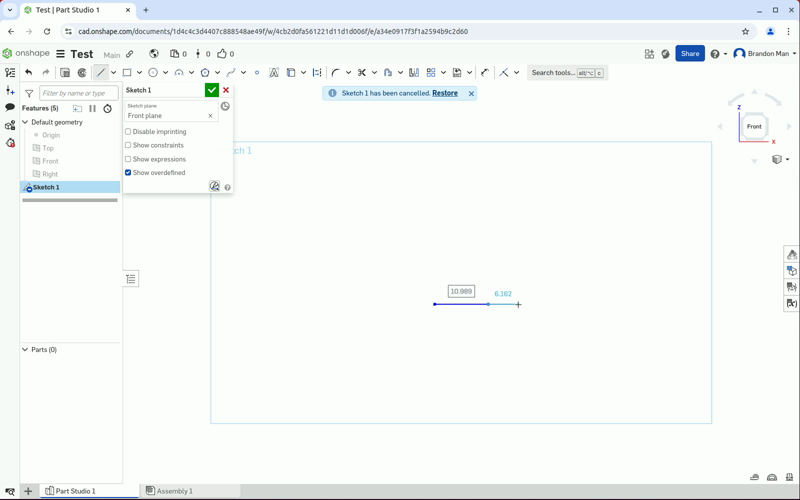
mouse_move(488, 272)
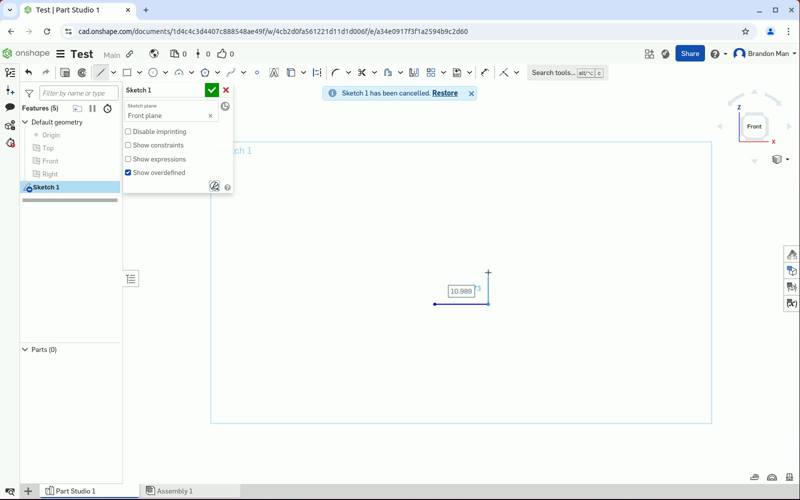
click(488, 272)
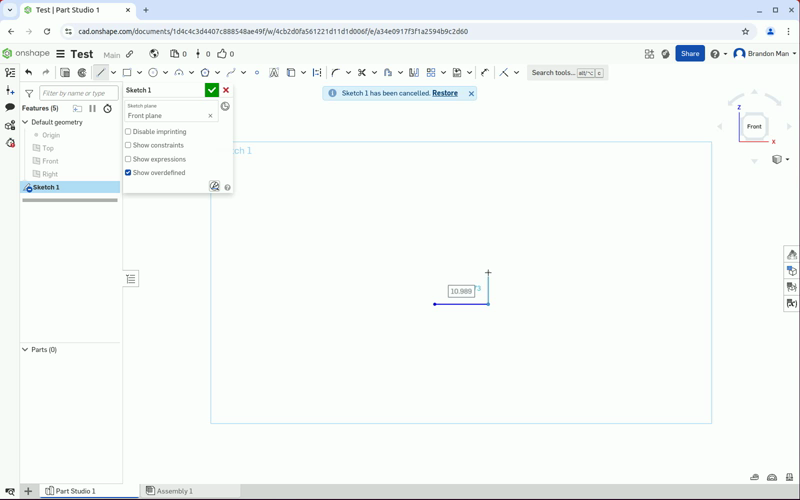
key_up(shift)
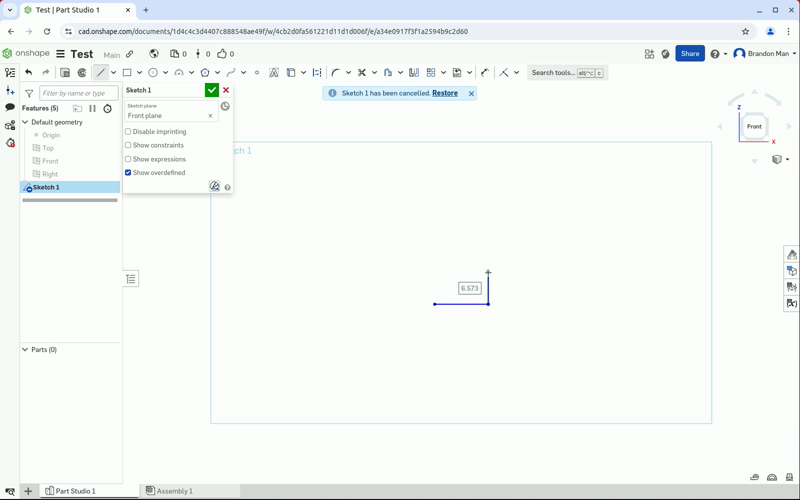
key_down(shift)
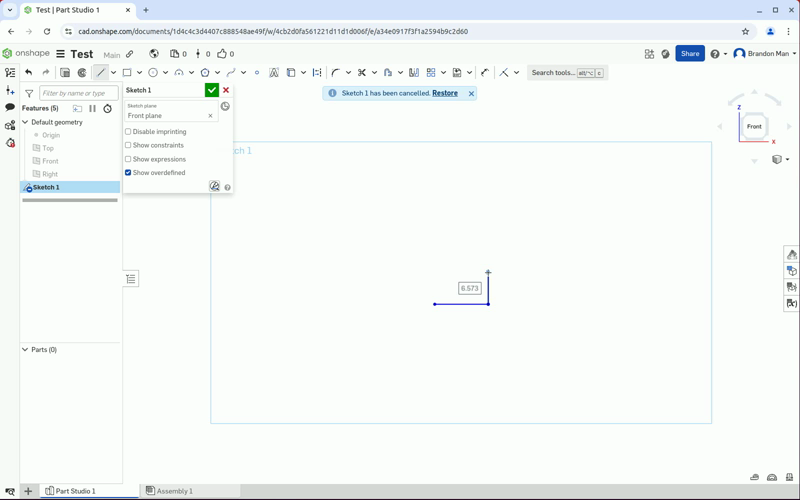
mouse_move(518, 272)
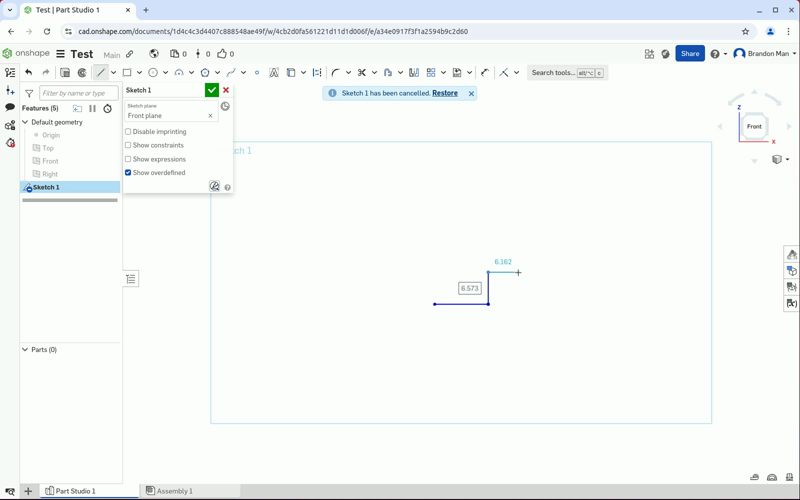
mouse_move(434, 272)
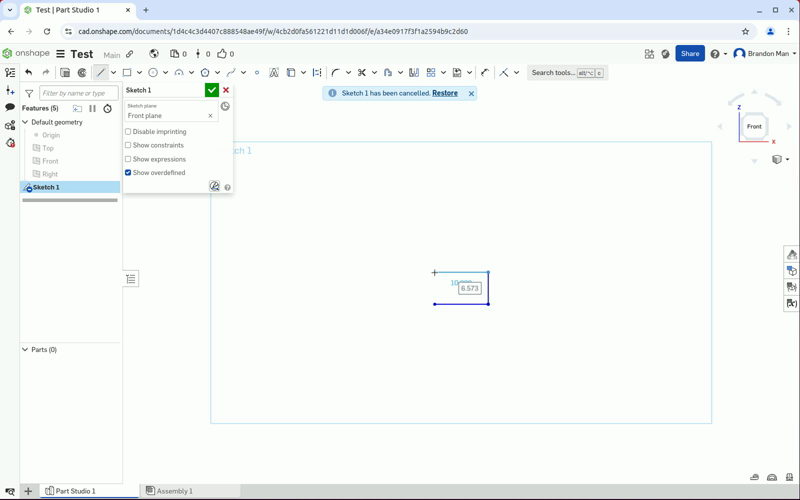
click(434, 272)
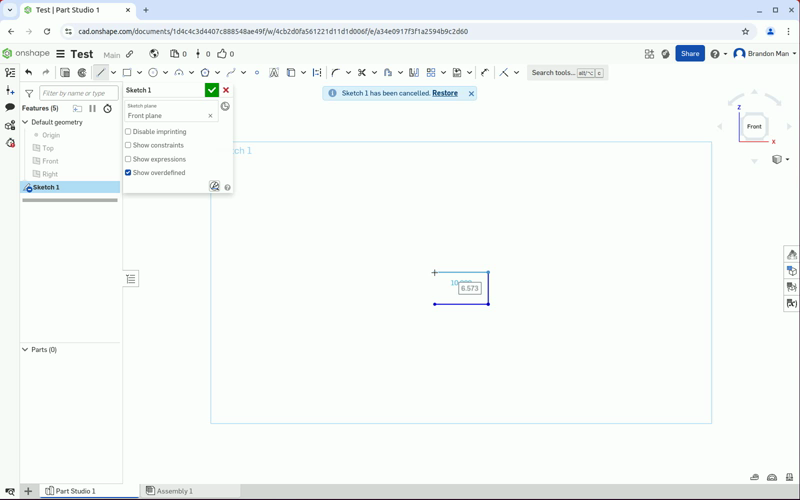
key_up(shift)
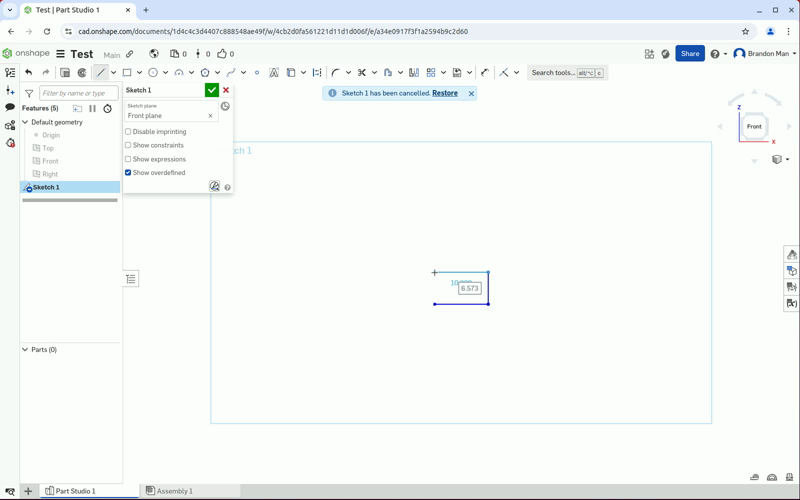
mouse_move(464, 272)
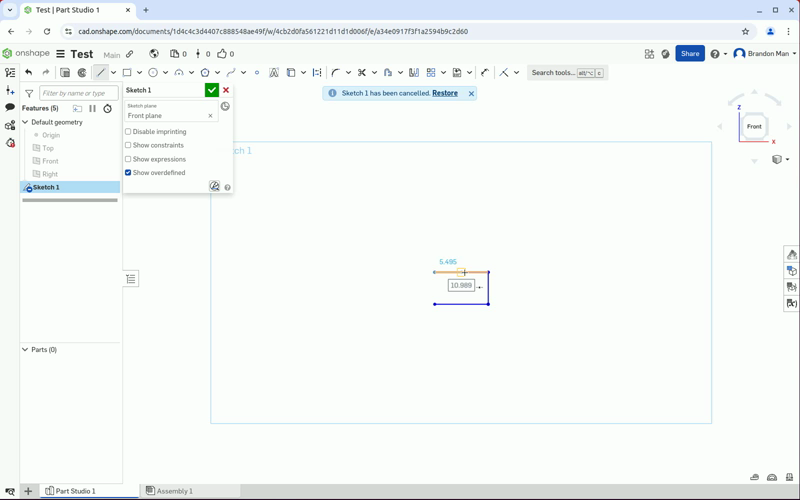
key_down(shift)
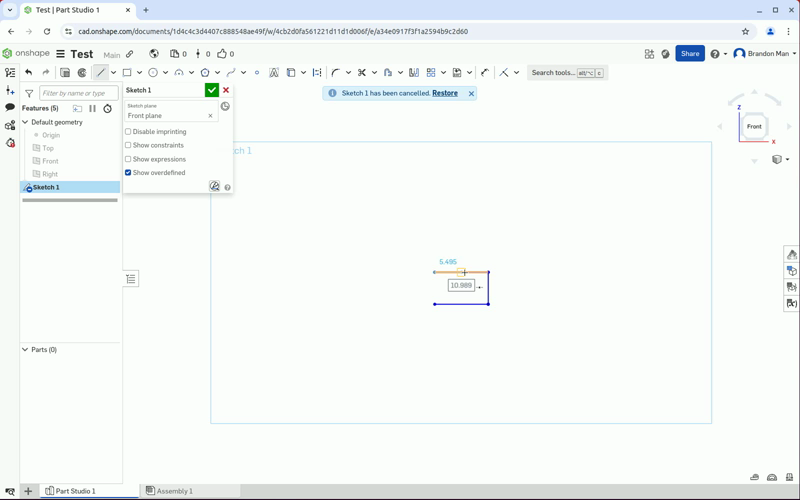
mouse_move(434, 304)
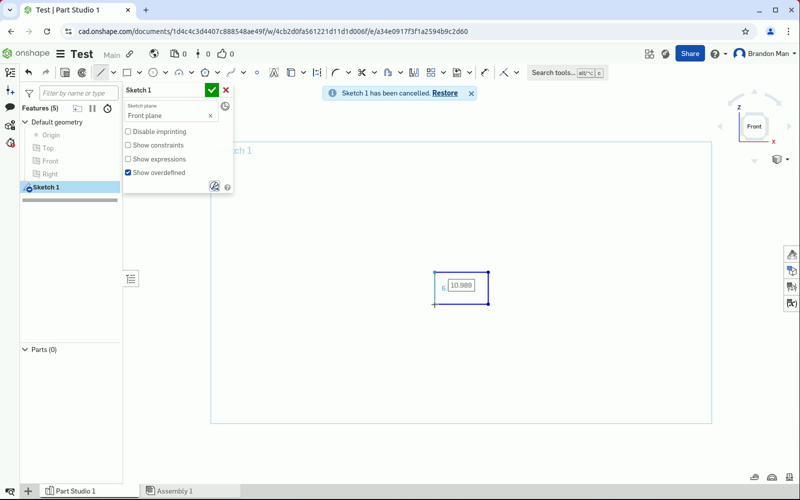
key_up(shift)
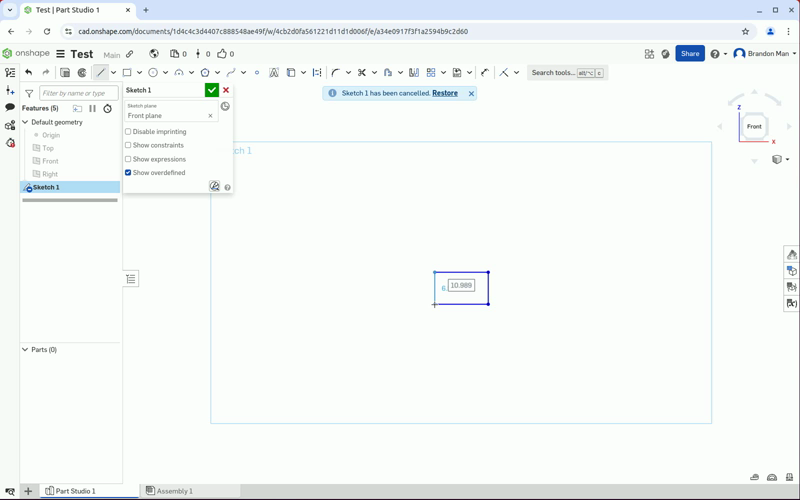
click(434, 304)
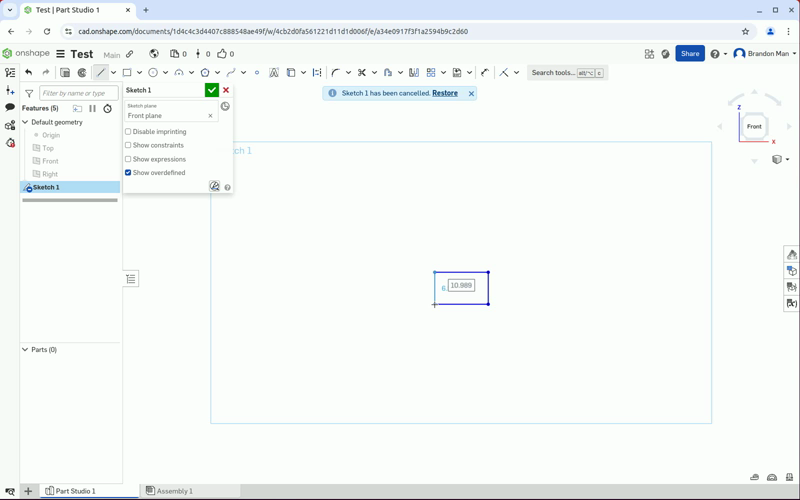
key(esc)
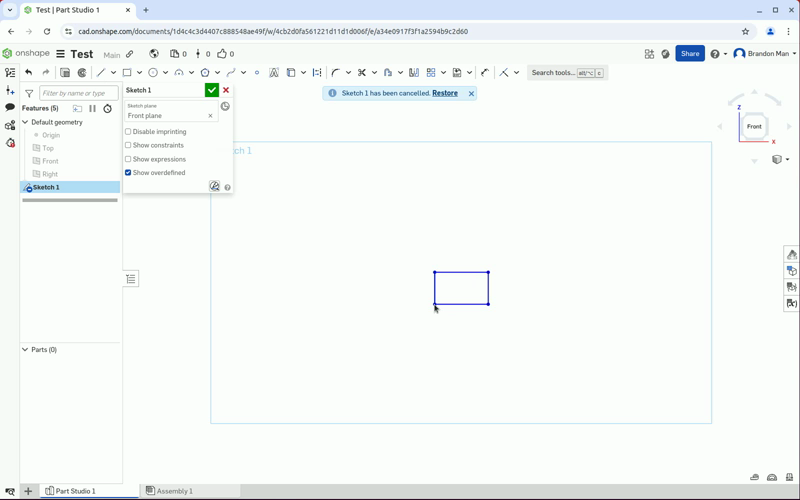
mouse_move(465, 300)
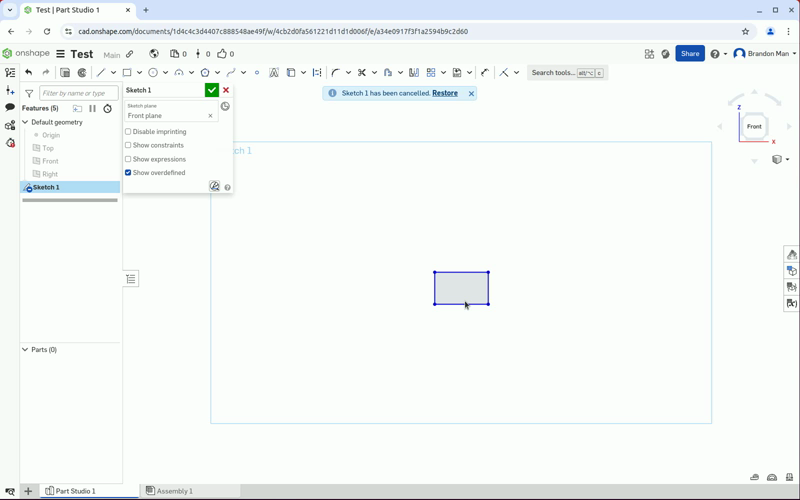
scroll(6)
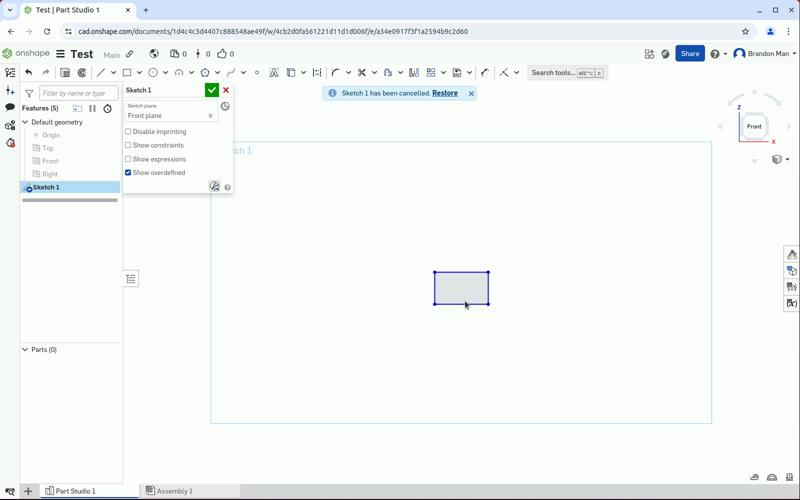
scroll(6)
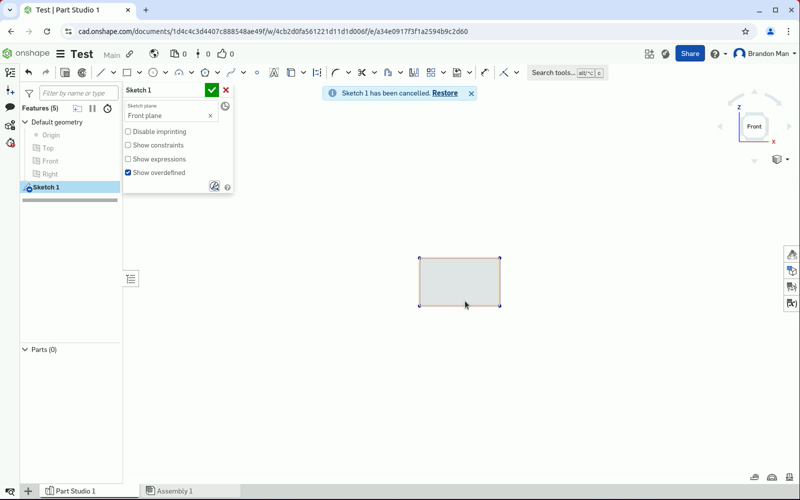
scroll(6)
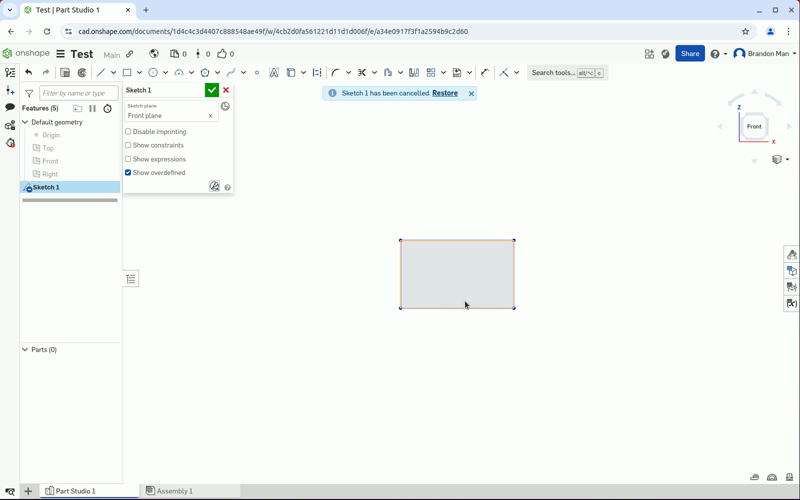
scroll(6)
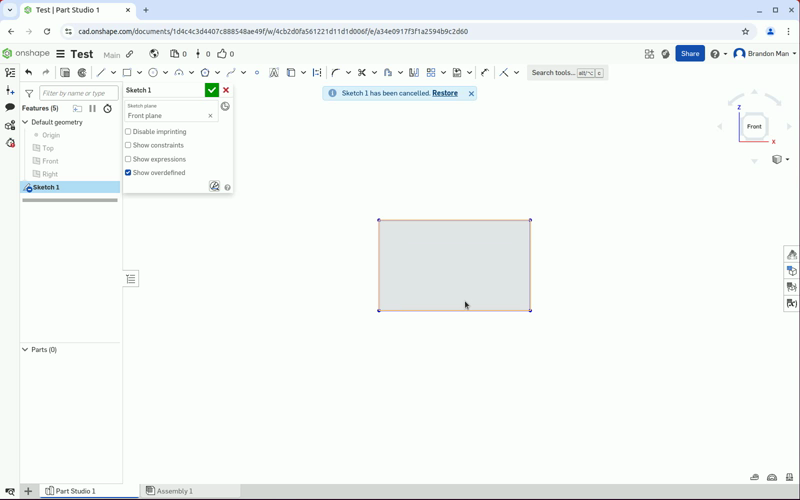
scroll(6)
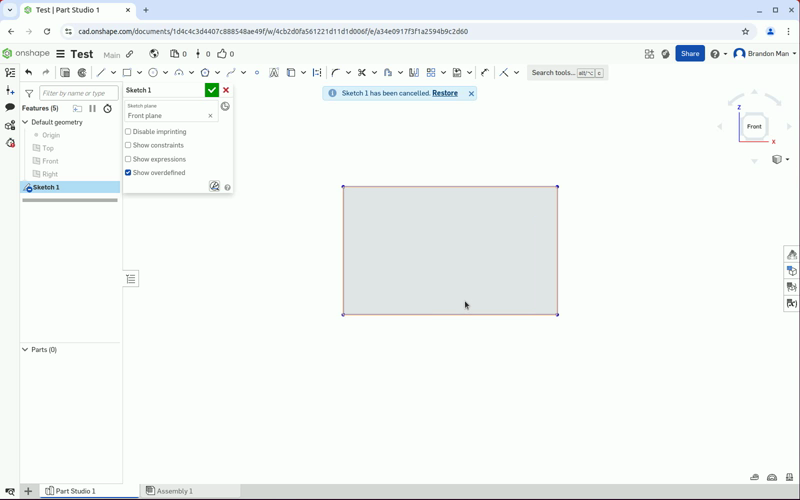
scroll(6)
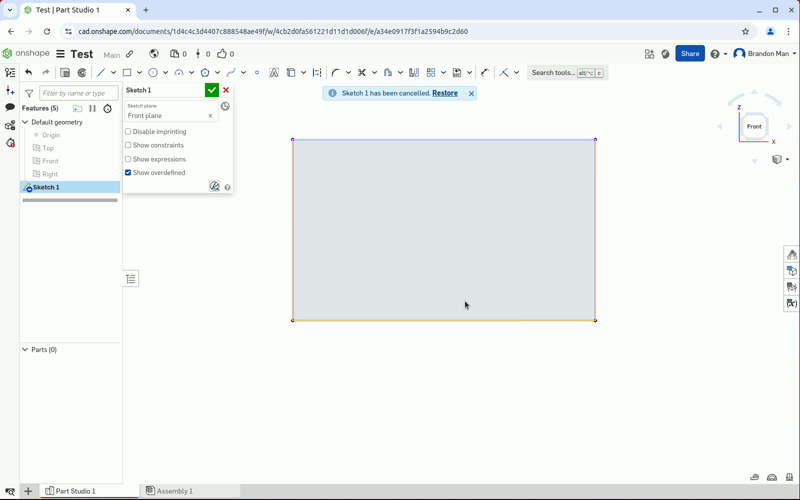
scroll(6)
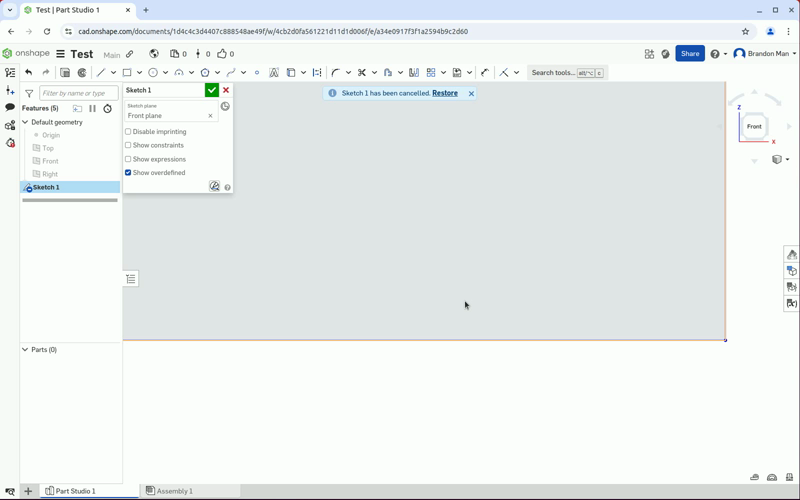
click(465, 300)
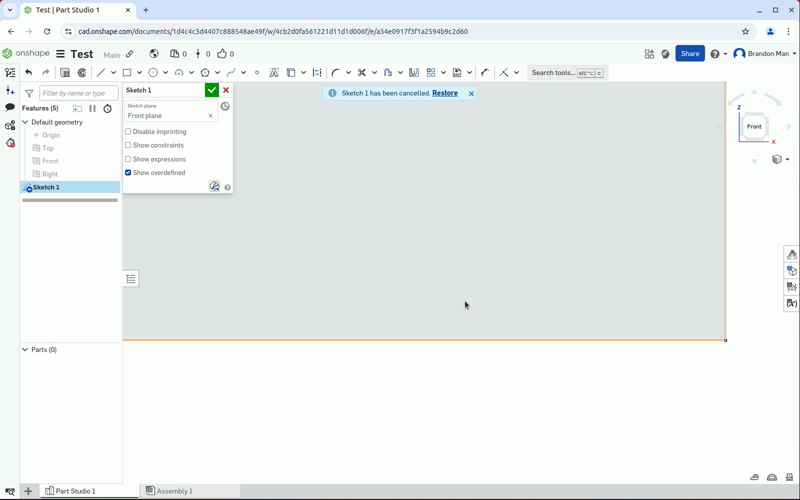
scroll(-6)
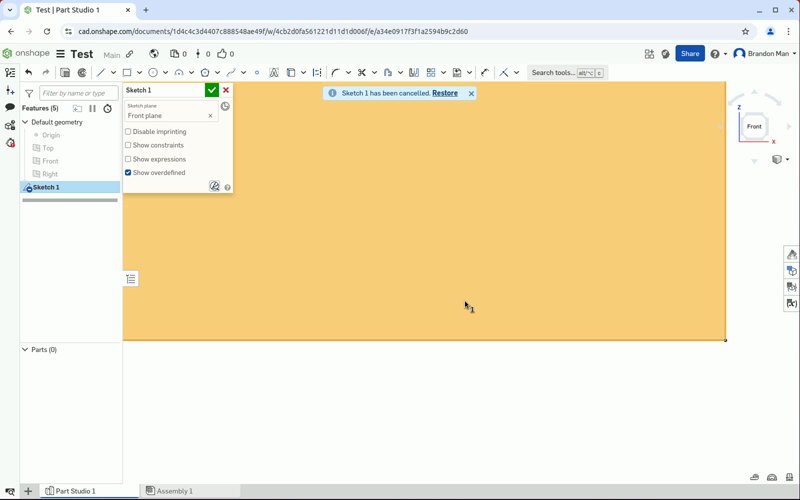
scroll(-6)
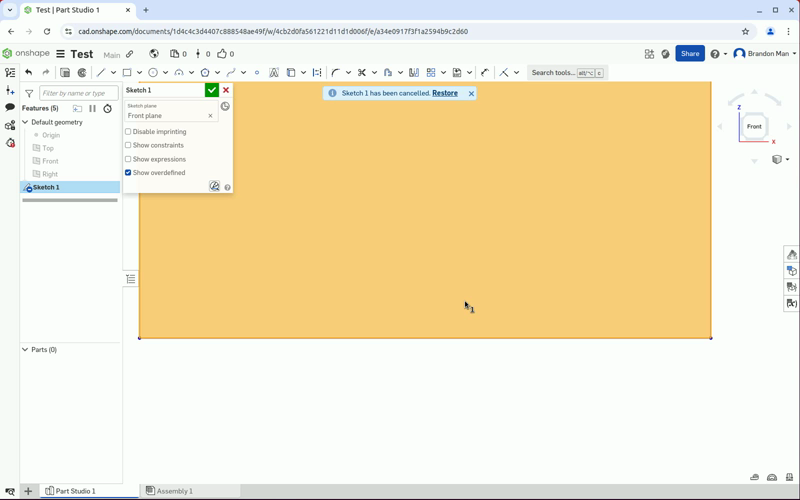
scroll(-6)
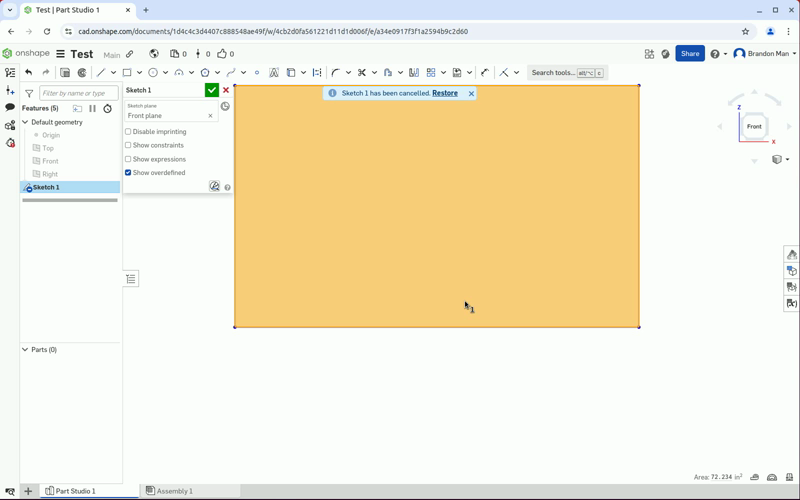
scroll(-6)
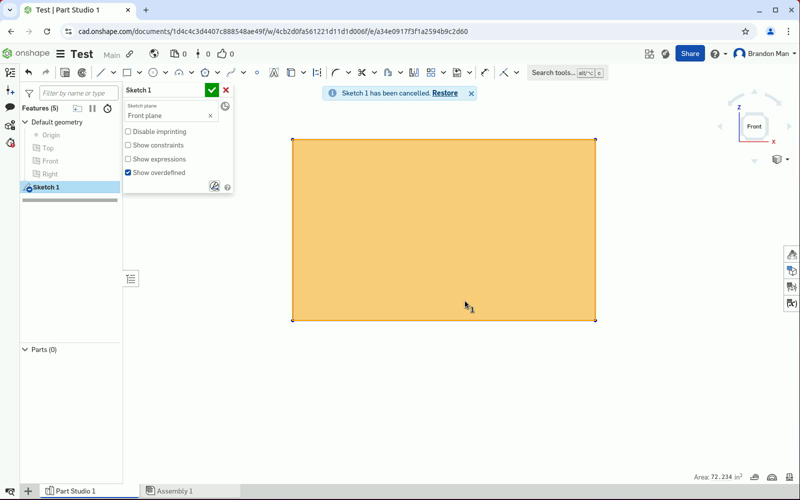
scroll(-6)
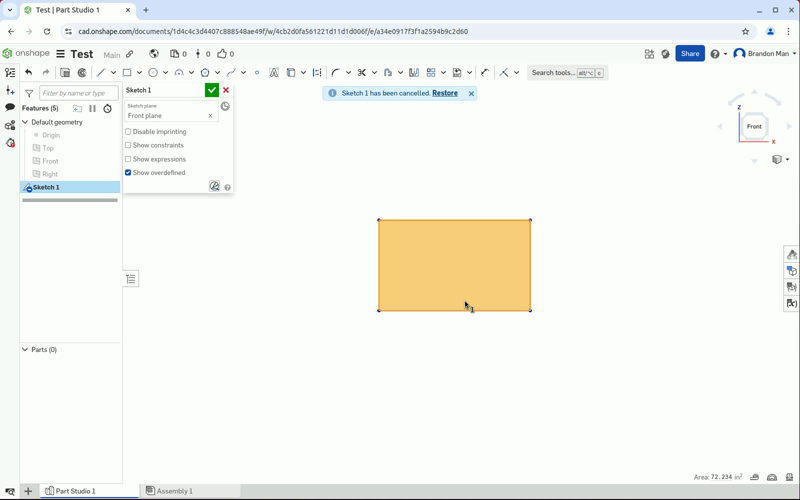
scroll(-6)
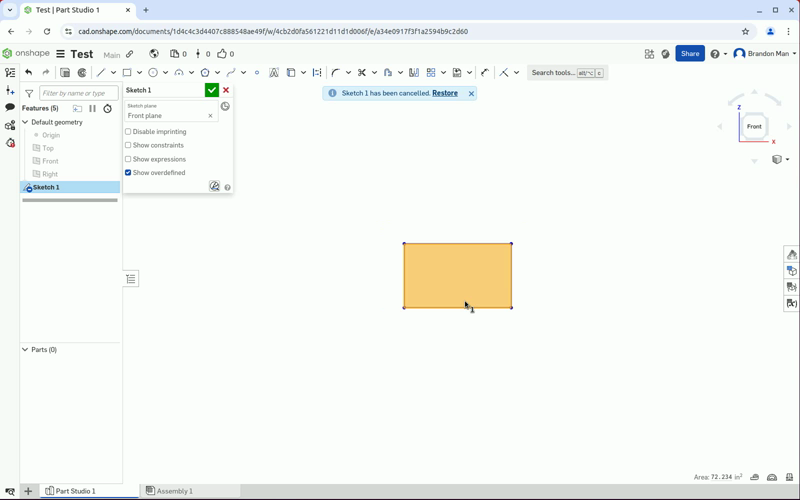
scroll(-6)
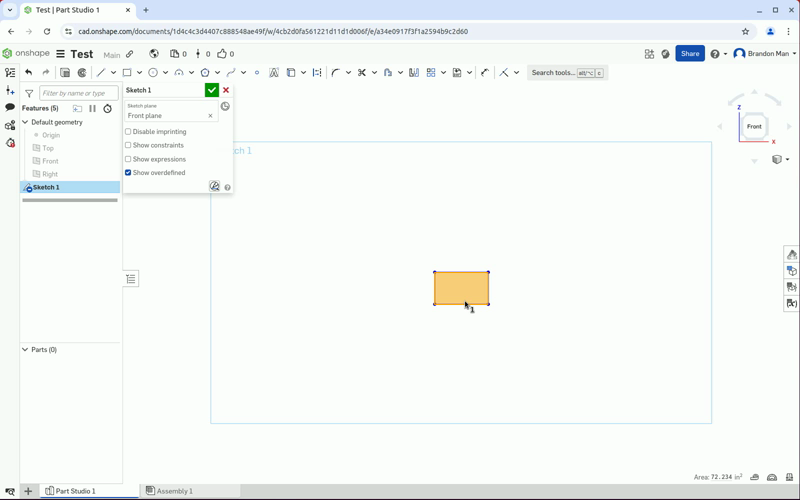
mouse_move(73, 352)
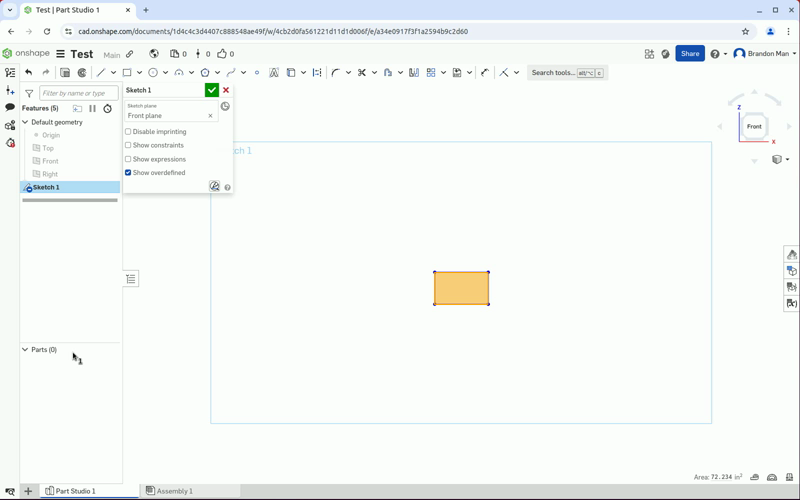
key(shift+y)
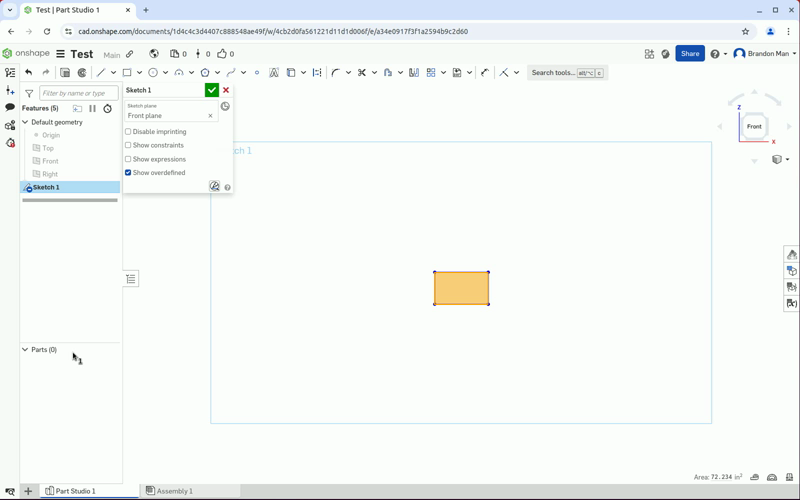
key(shift+e)
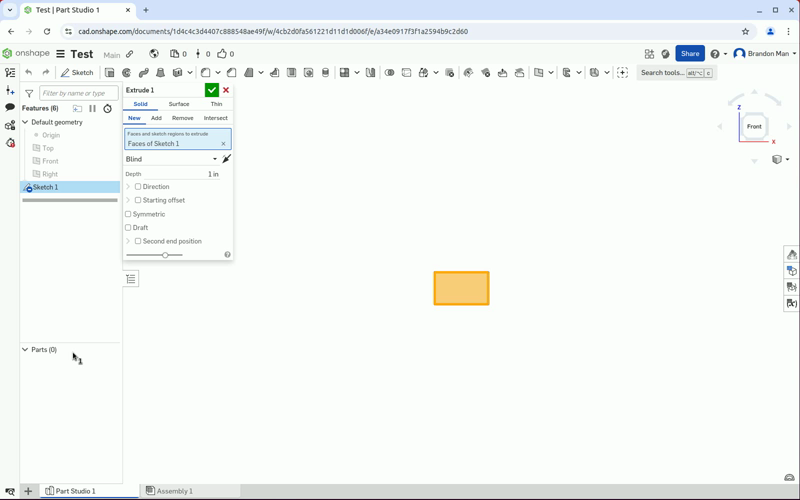
mouse_move(143, 106)
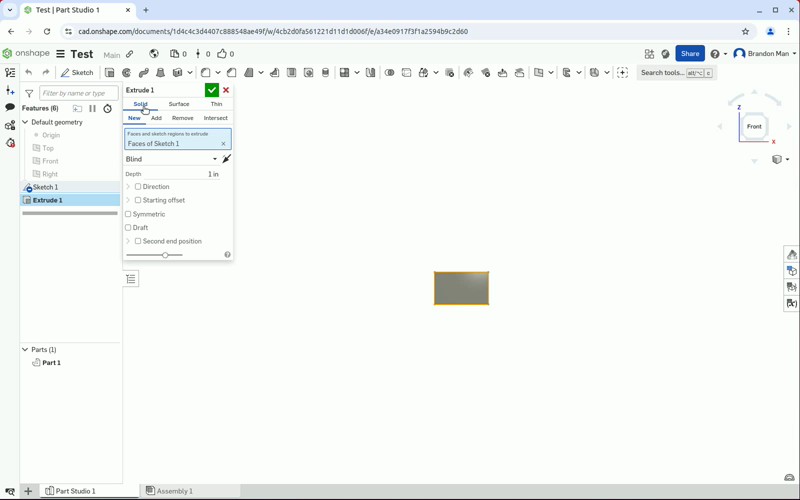
click(143, 106)
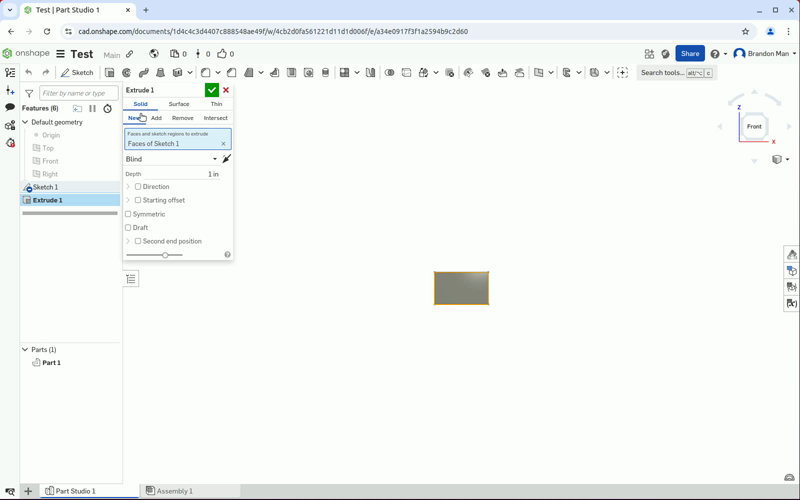
mouse_move(137, 120)
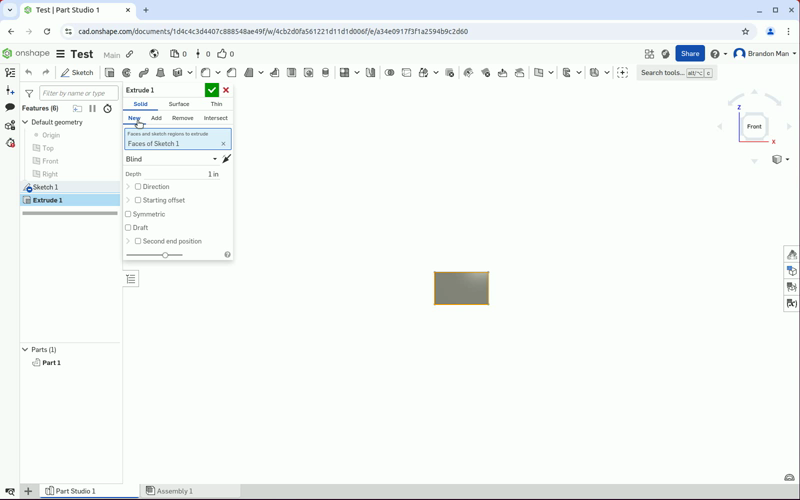
click(137, 120)
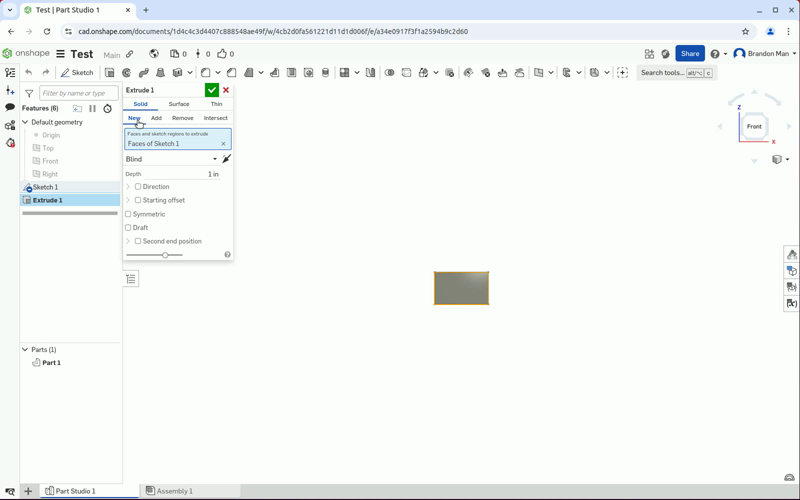
key(tab, 4)
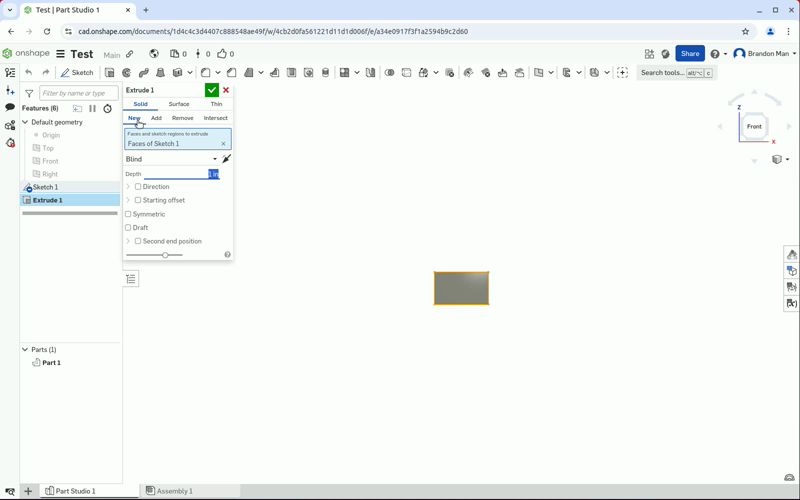
text(8.666)
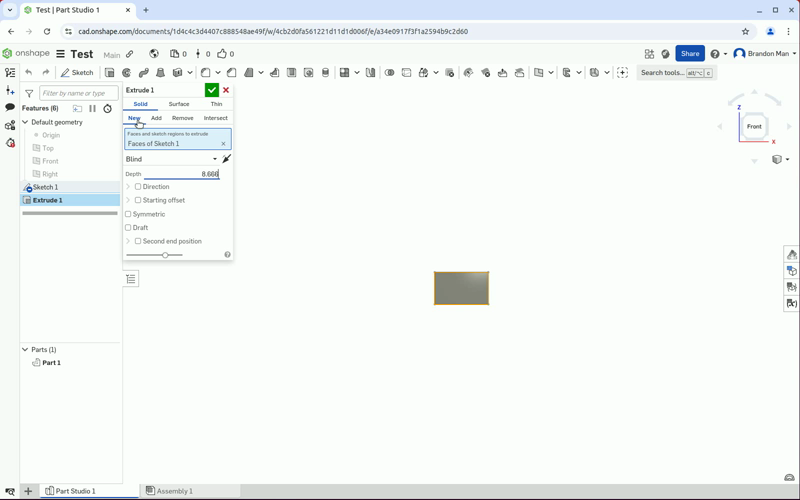
key(enter)
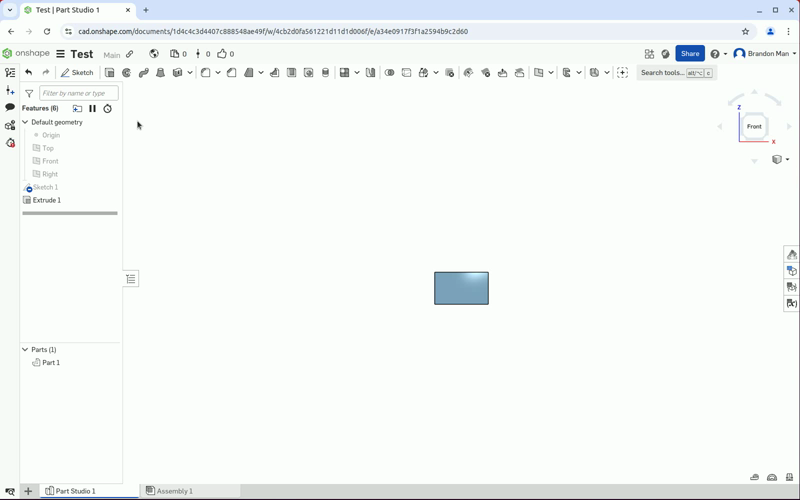
key(shift+h)
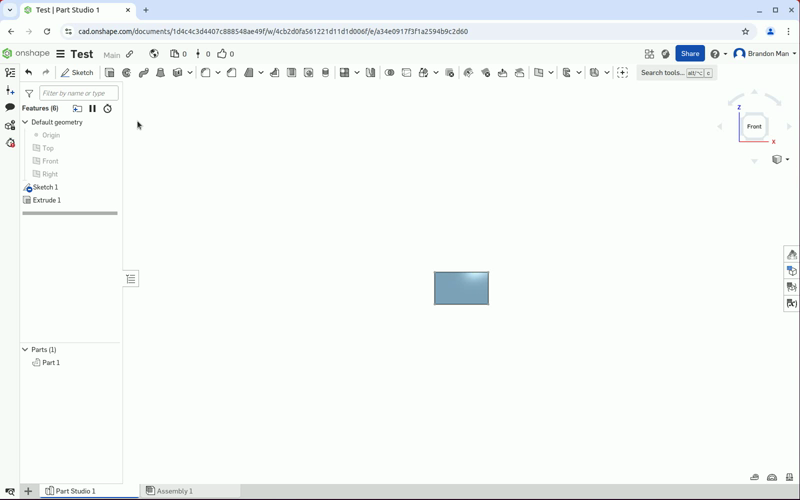
key(shift+h)
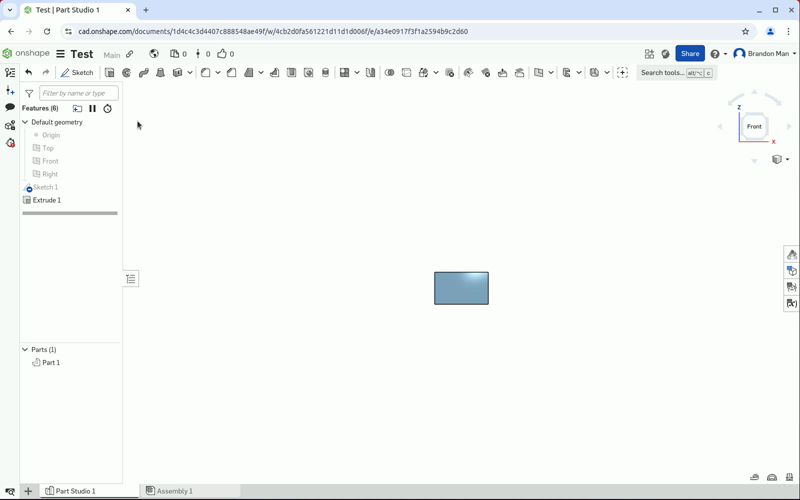
mouse_move(73, 189)
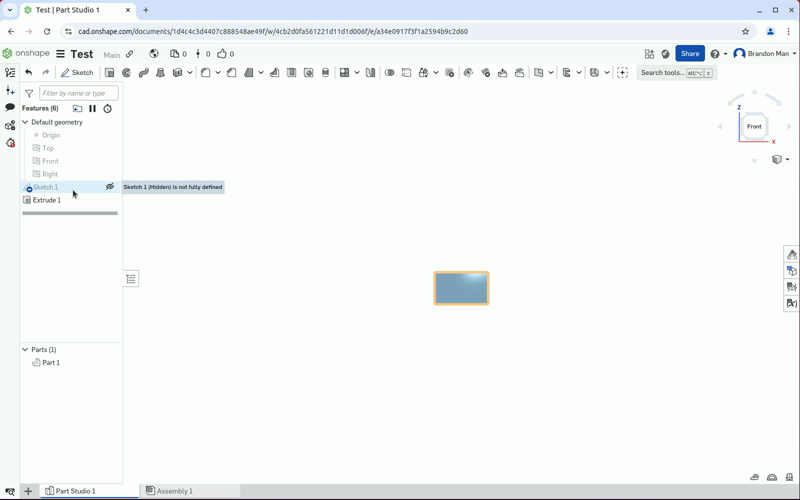
click(73, 189)
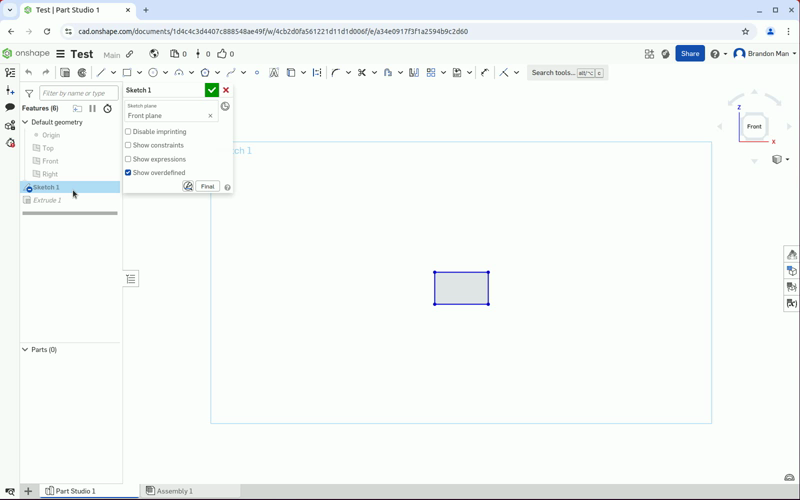
mouse_move(229, 92)
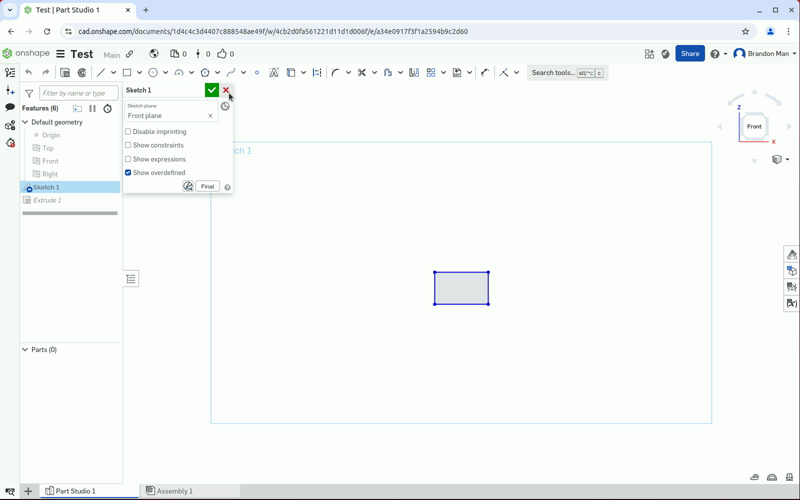
click(229, 92)
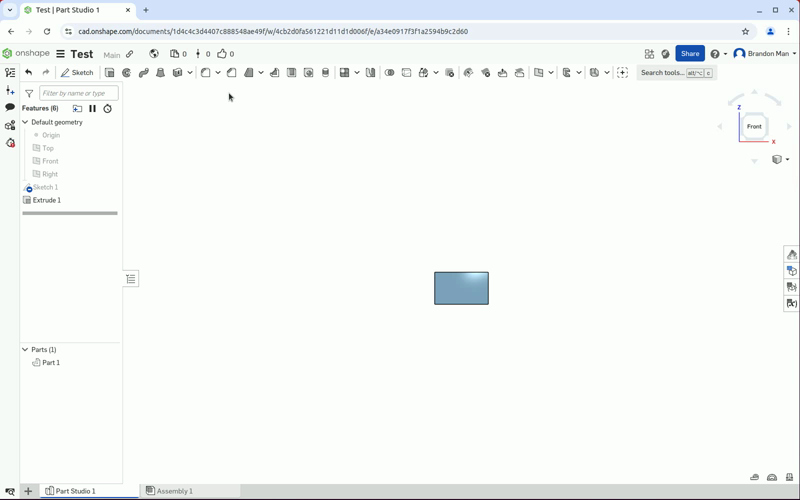
mouse_move(73, 352)
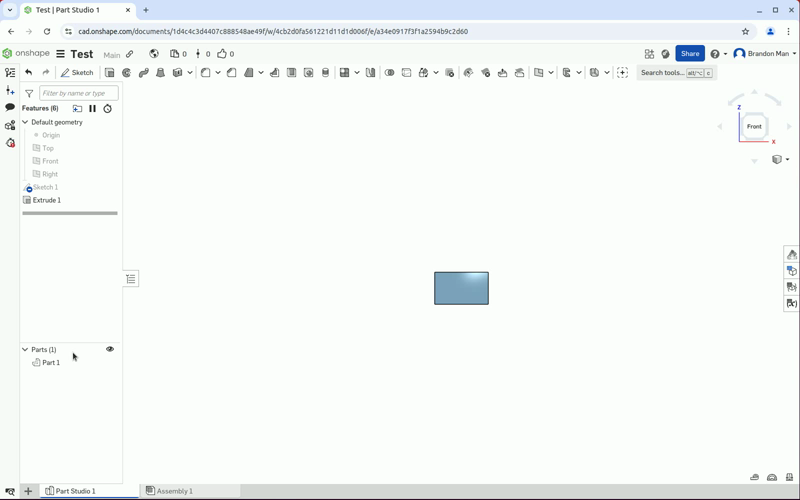
key(y)
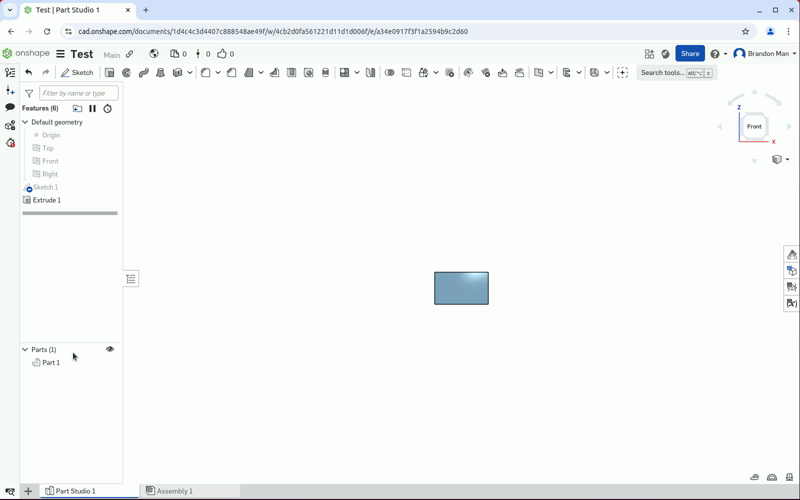
key(shift+p)
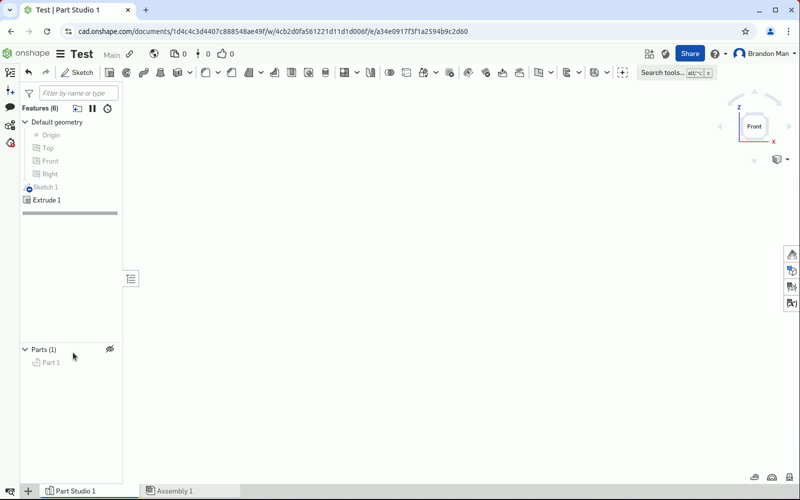
key(space)
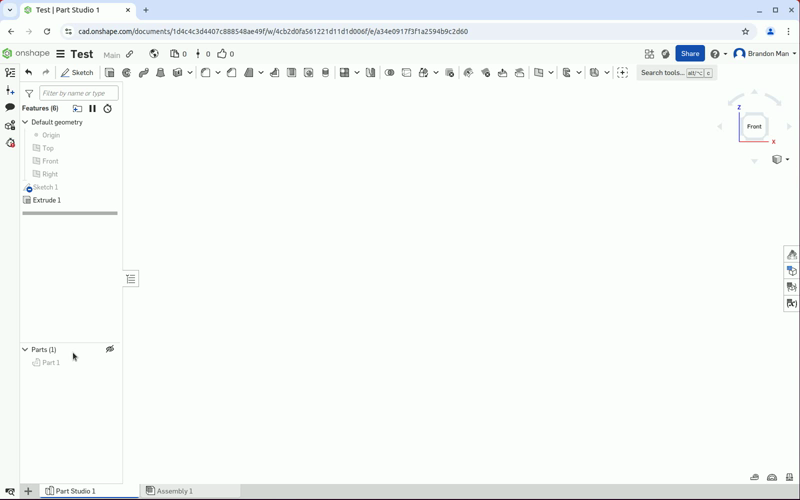
key_down(shift)
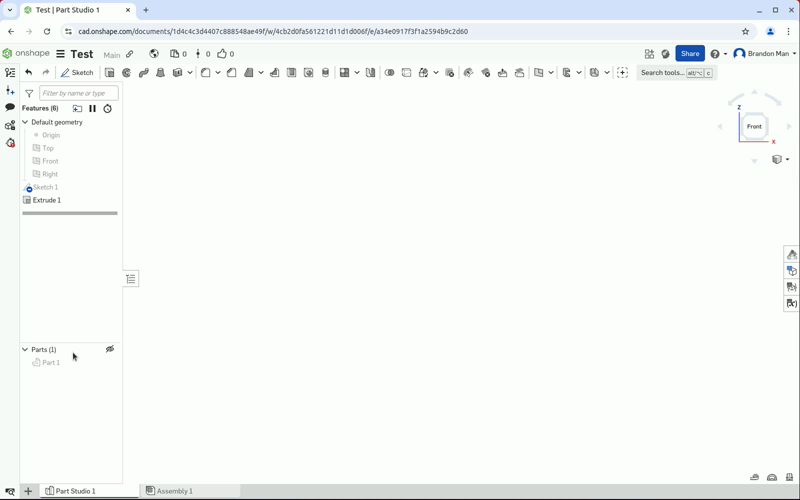
key(down)
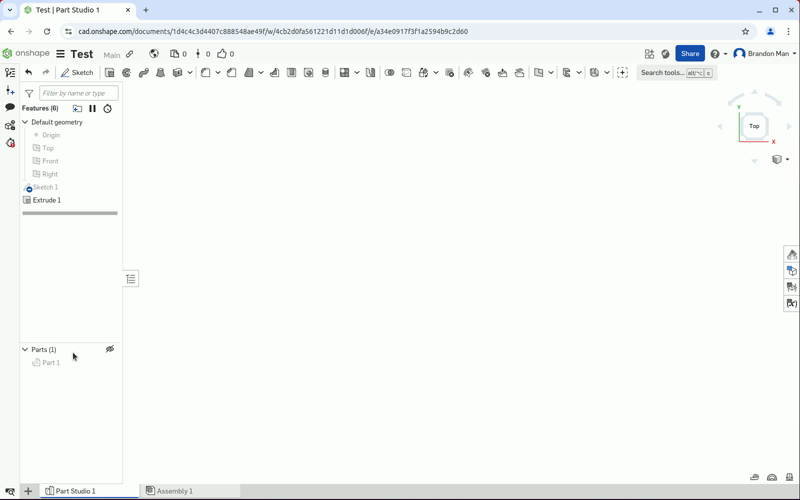
key_up(shift)
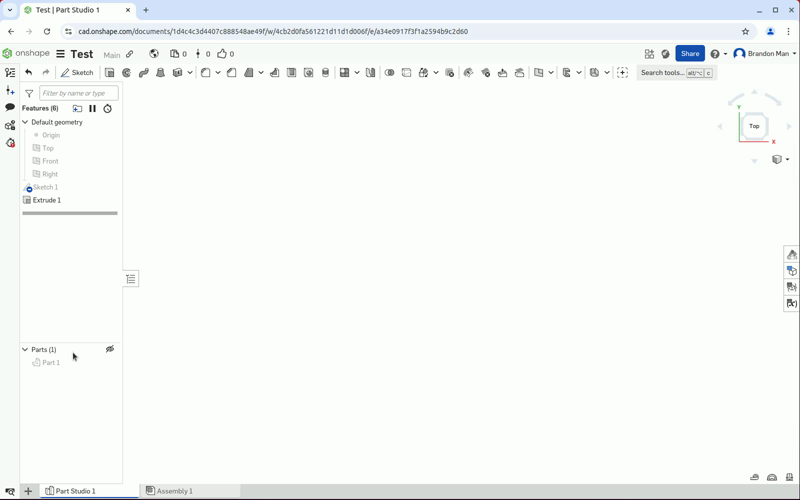
mouse_move(73, 352)
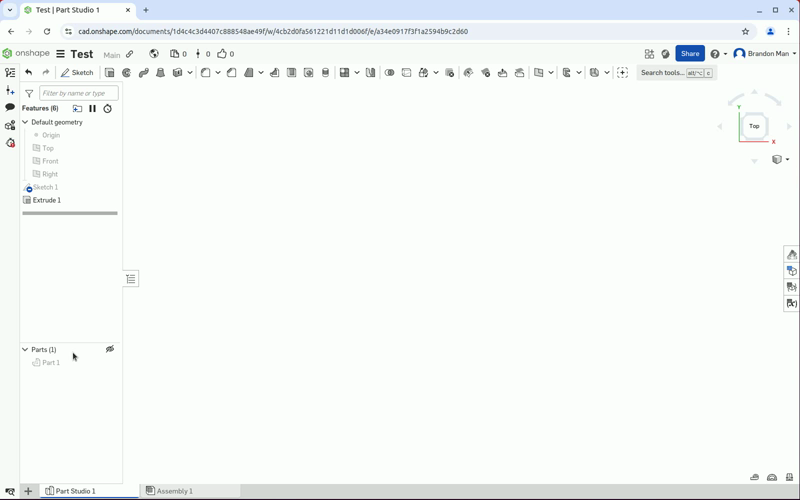
key(shift+y)
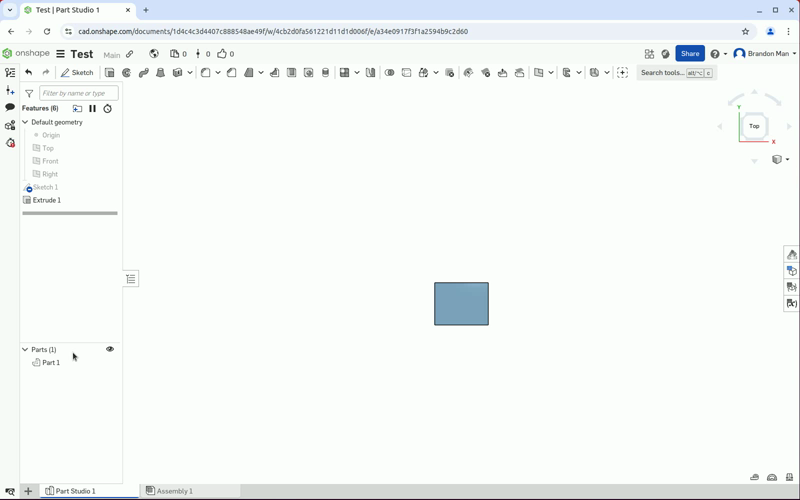
mouse_move(541, 75)
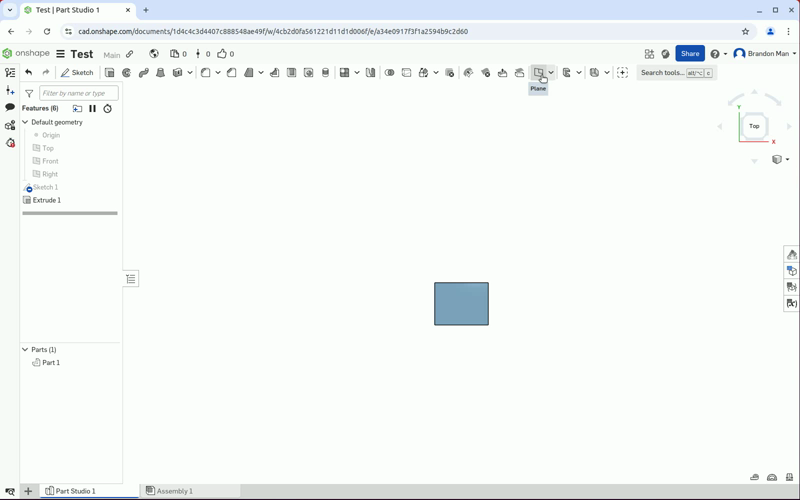
click(541, 75)
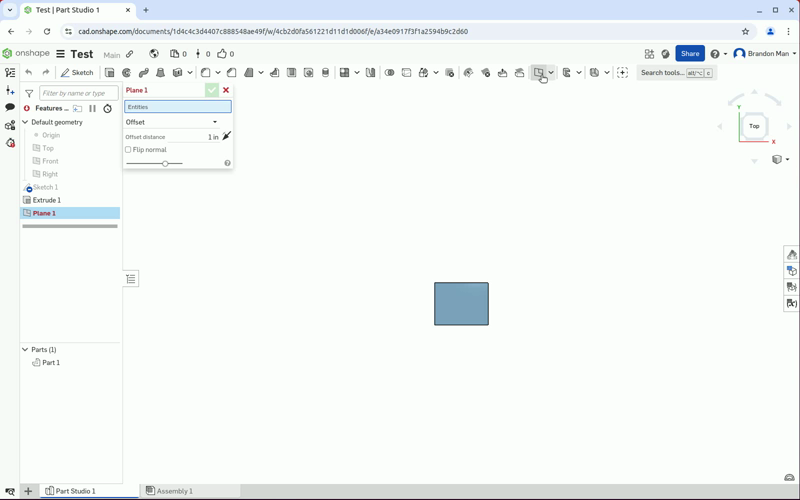
mouse_move(73, 150)
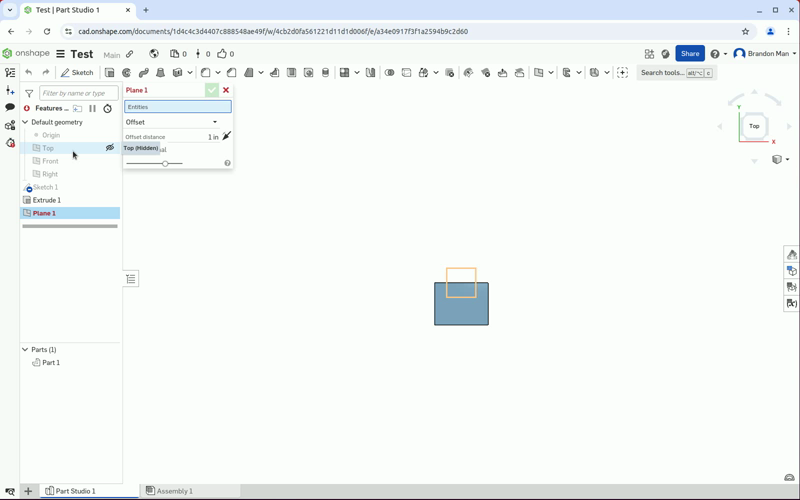
click(73, 150)
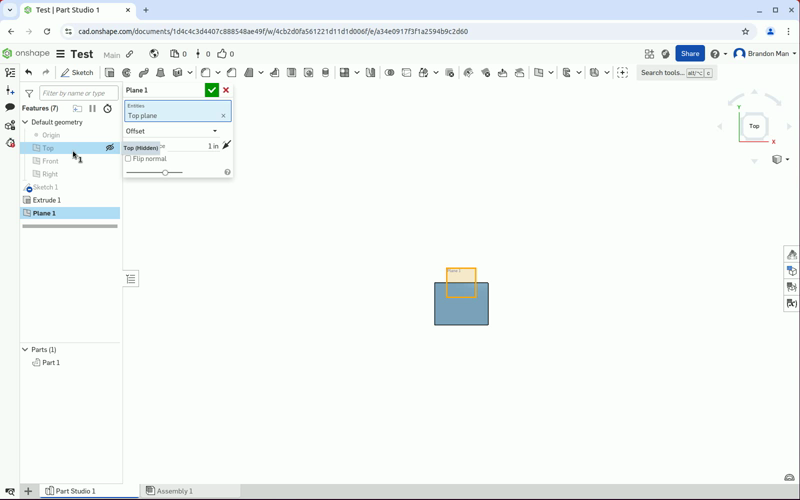
key(tab, 2)
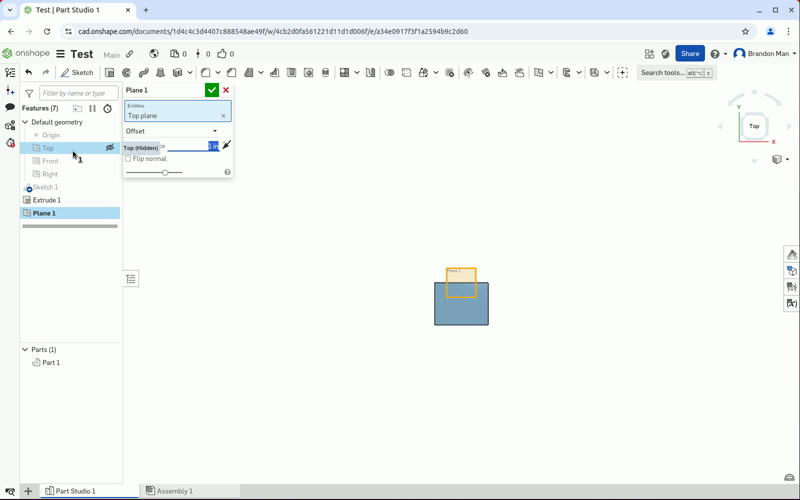
text(2.157)
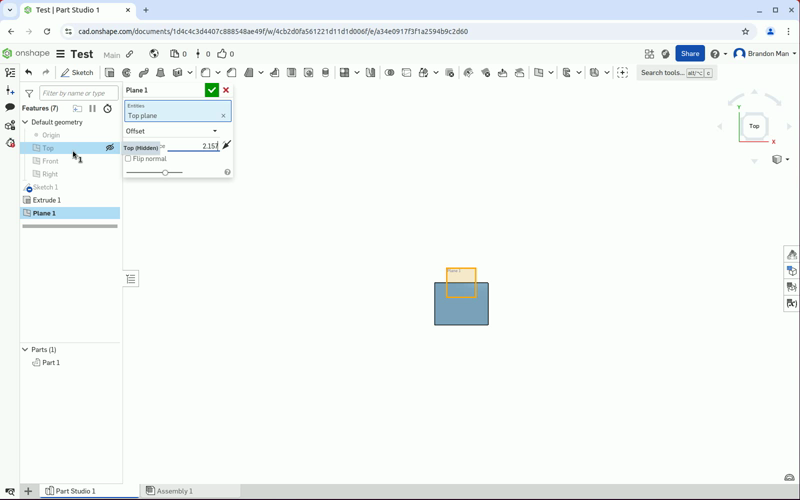
key(enter, 2)
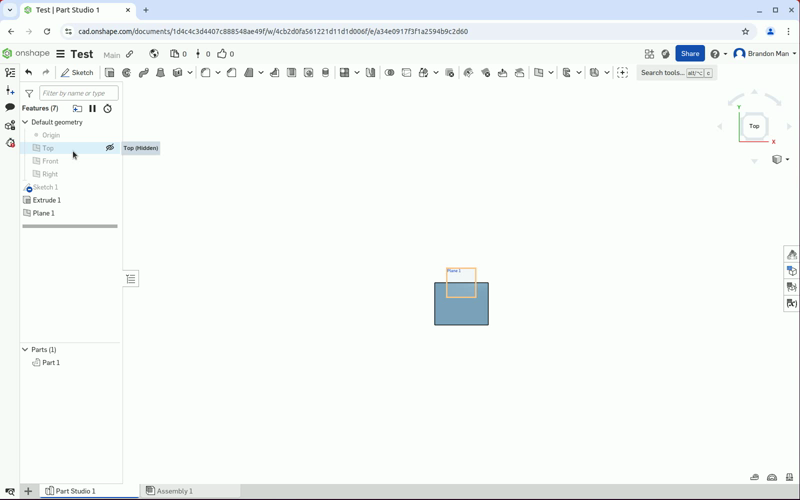
key(shift+s)
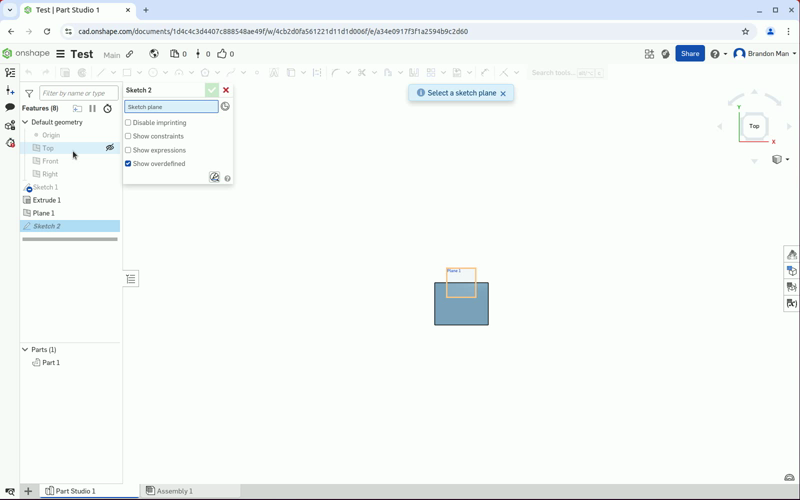
mouse_move(73, 215)
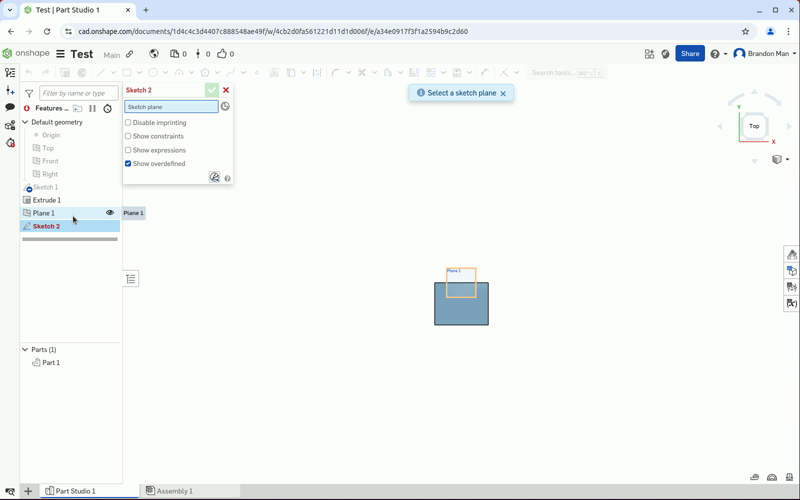
click(73, 215)
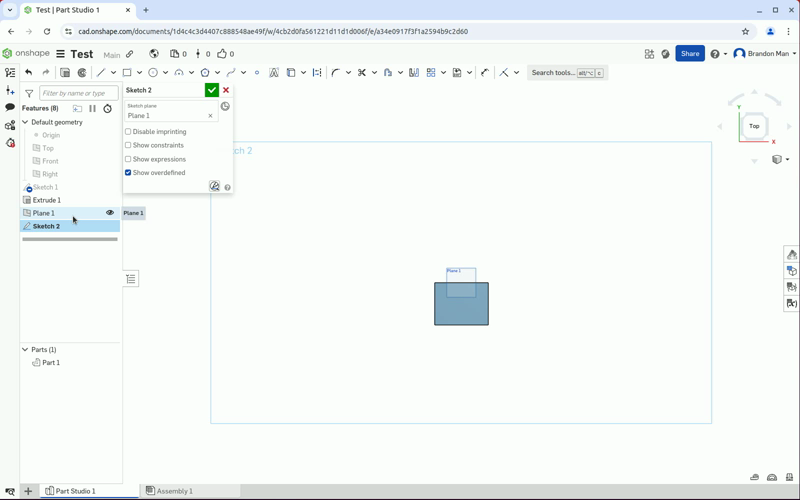
mouse_move(73, 352)
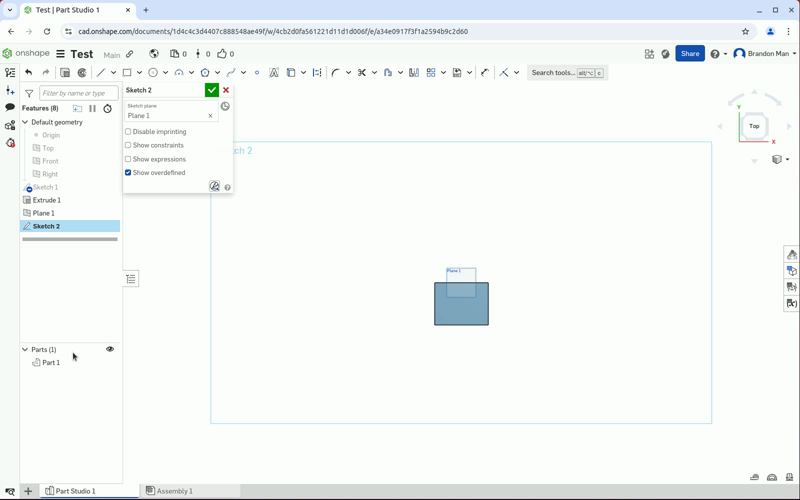
key(y)
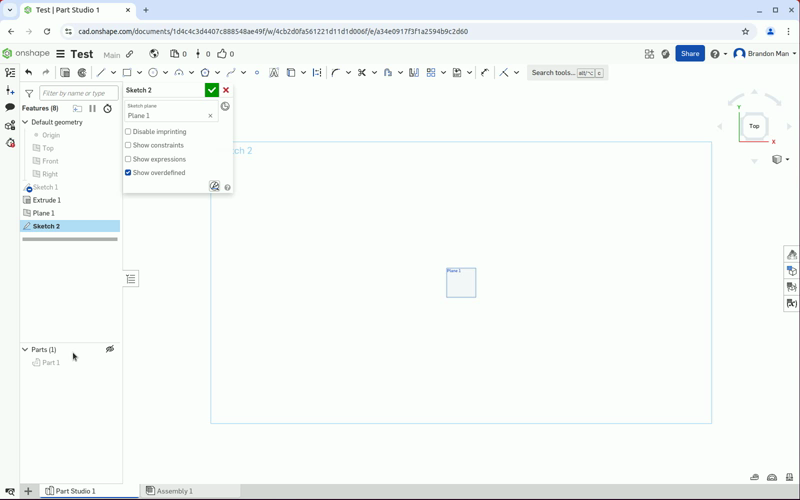
key(l)
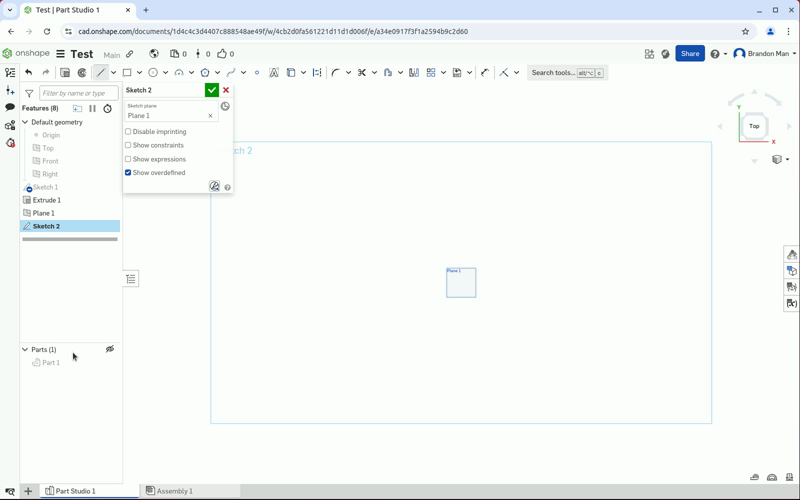
key_down(shift)
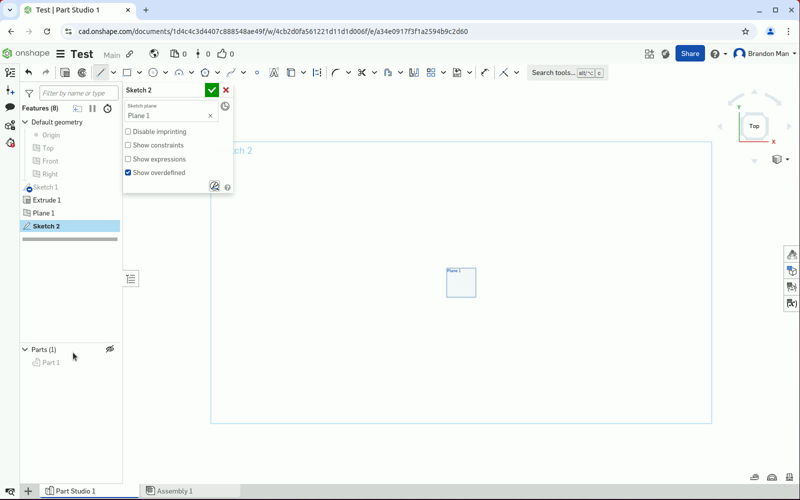
mouse_move(461, 299)
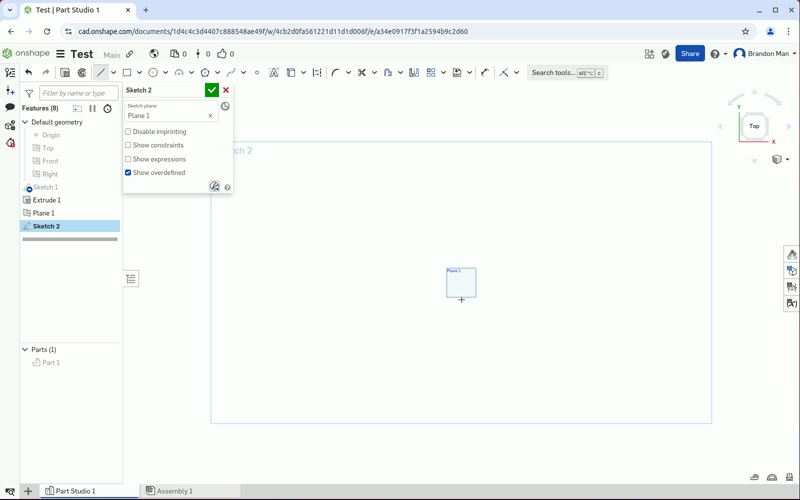
click(461, 299)
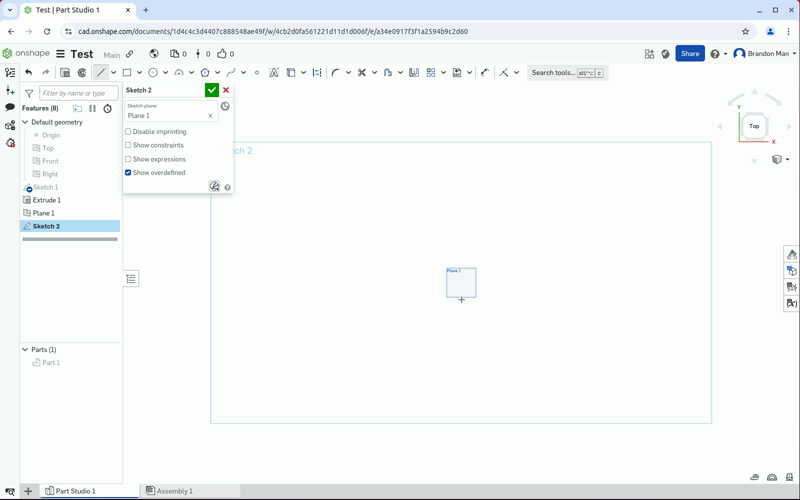
key_up(shift)
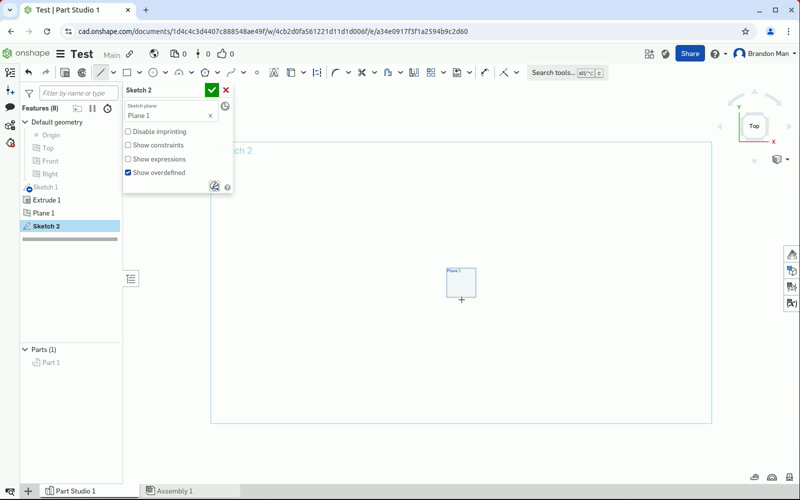
key_down(shift)
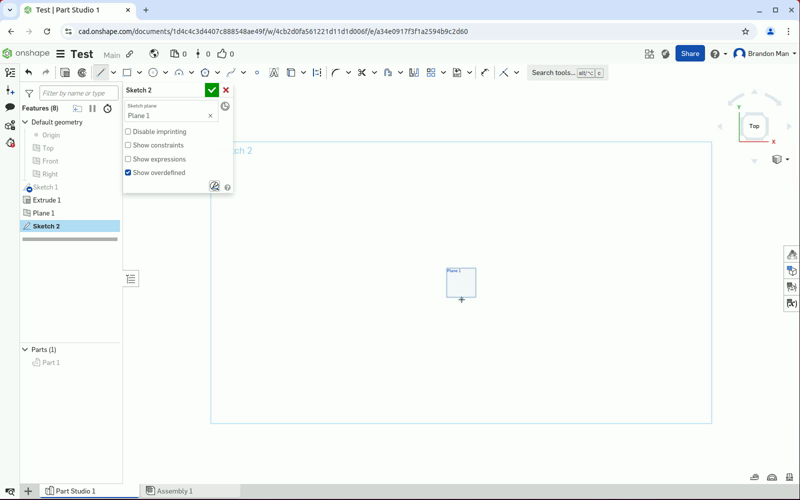
mouse_move(492, 299)
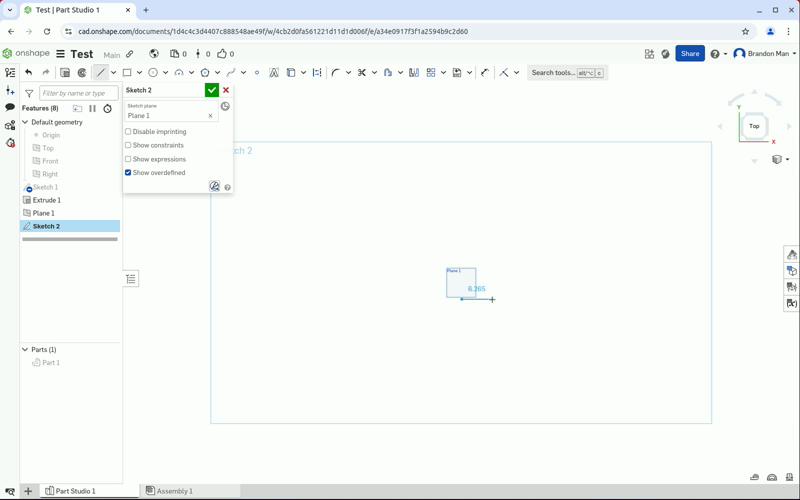
mouse_move(483, 299)
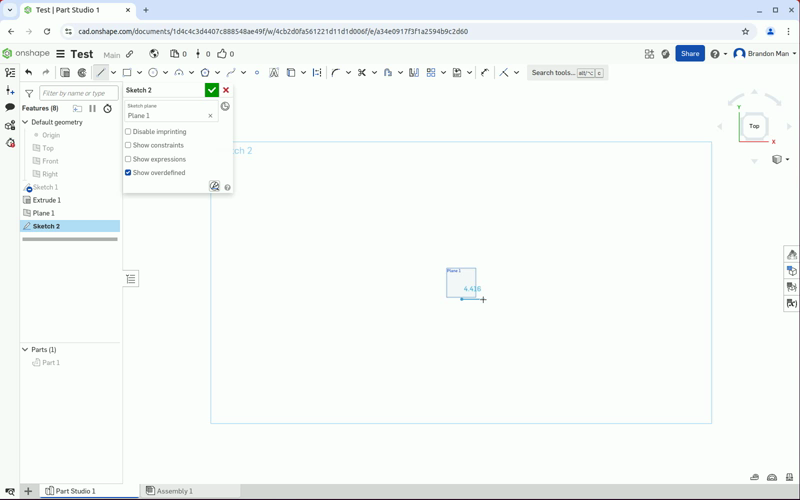
click(483, 299)
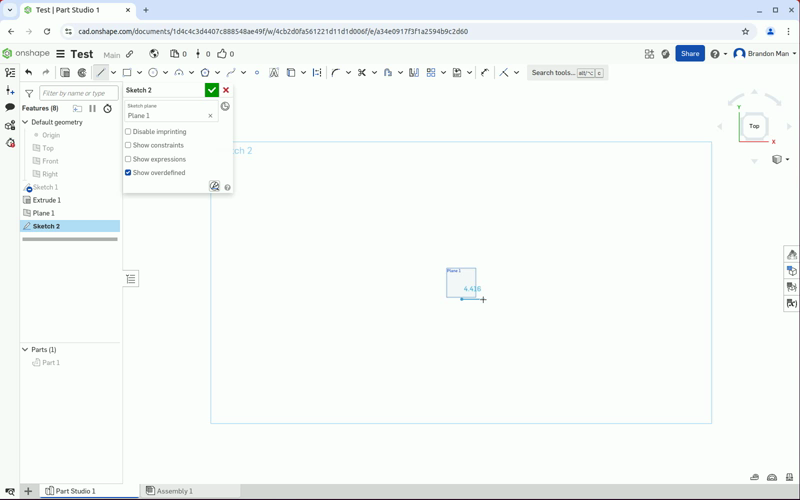
key_up(shift)
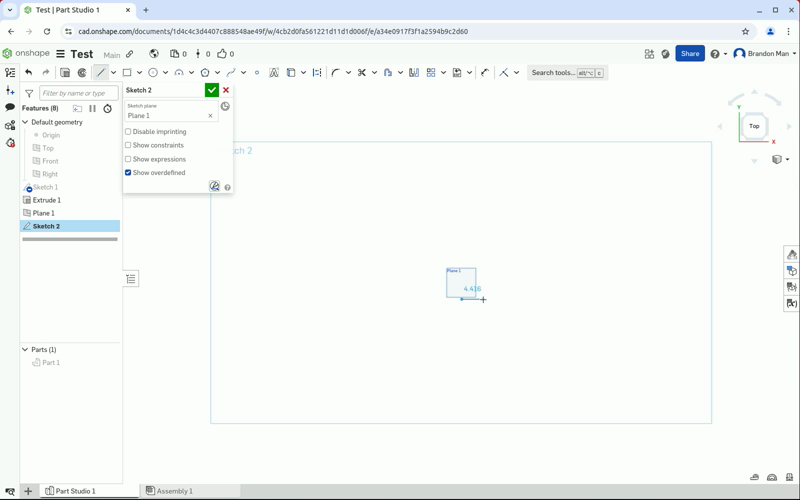
key_down(shift)
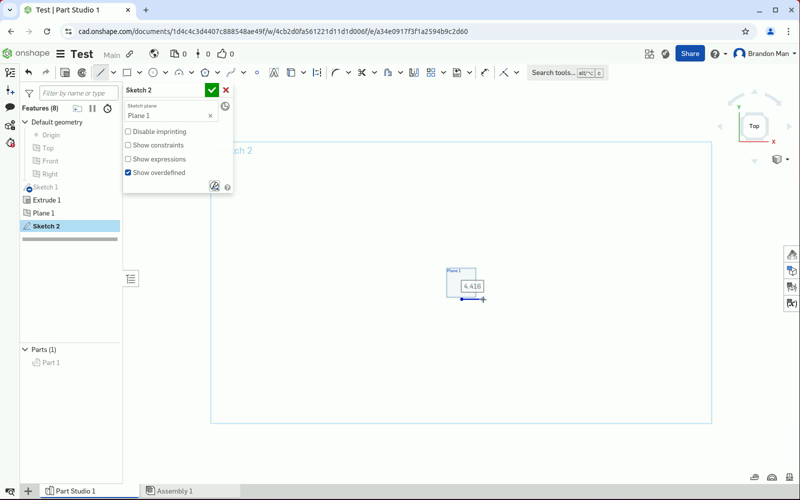
mouse_move(513, 299)
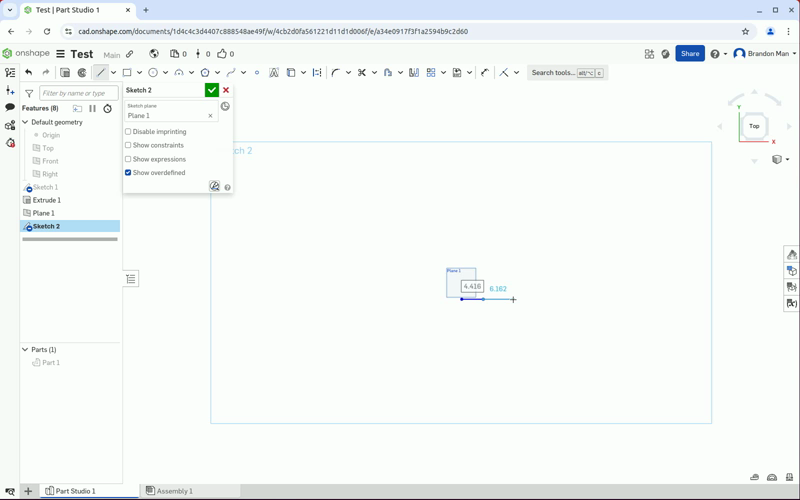
mouse_move(483, 286)
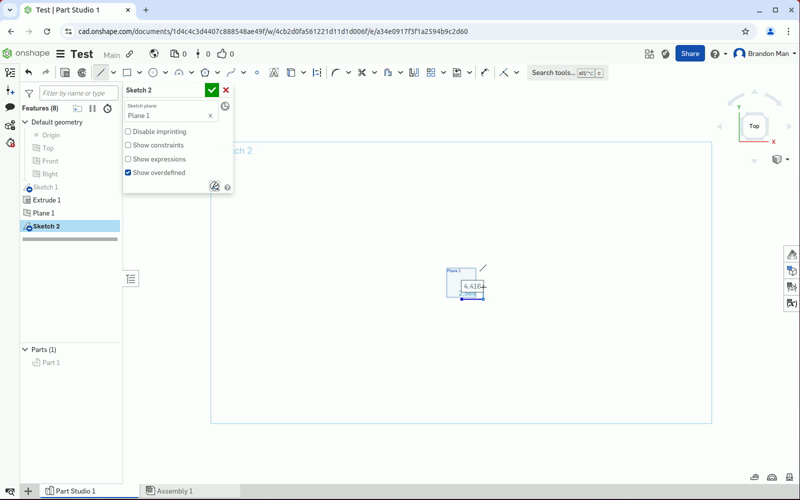
click(483, 286)
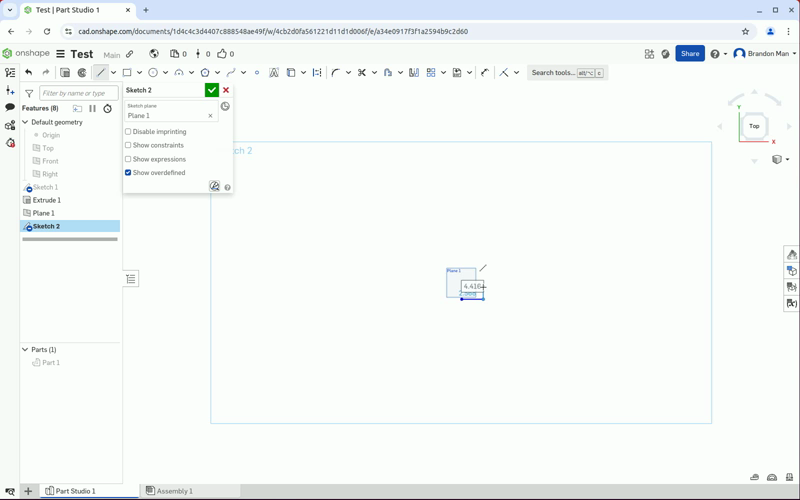
key_up(shift)
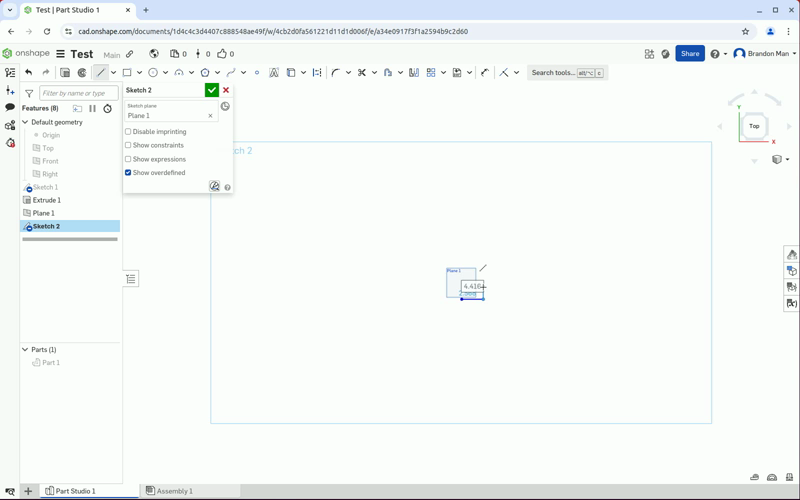
key_down(shift)
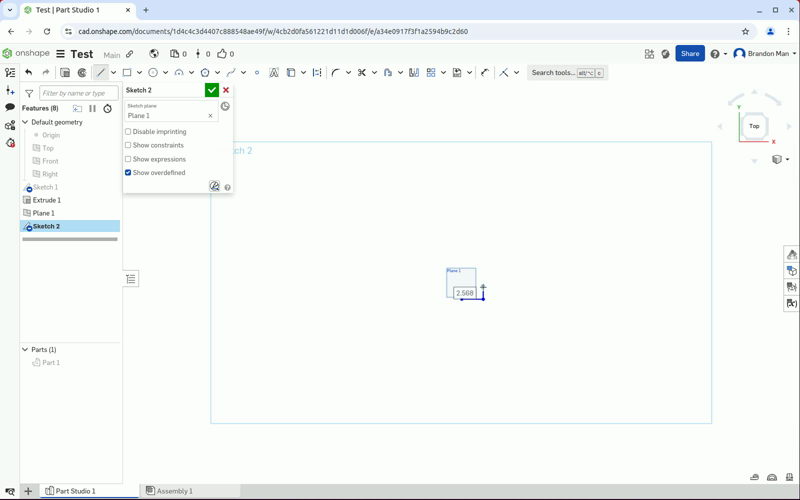
mouse_move(513, 286)
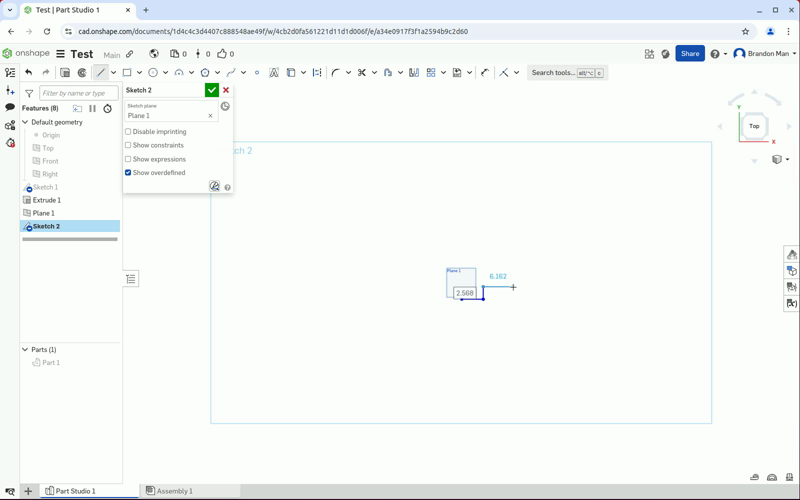
mouse_move(461, 286)
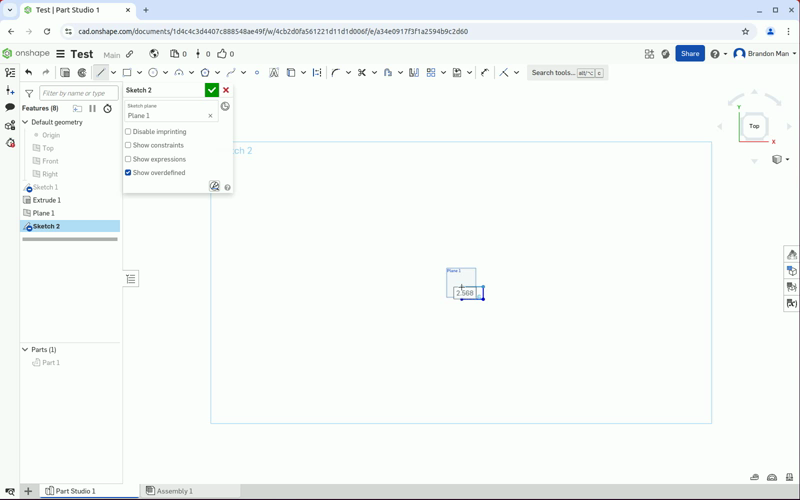
click(461, 286)
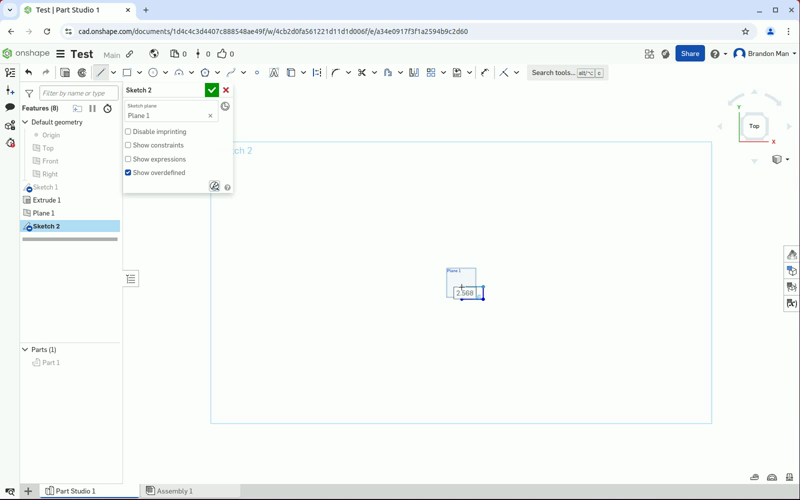
key_up(shift)
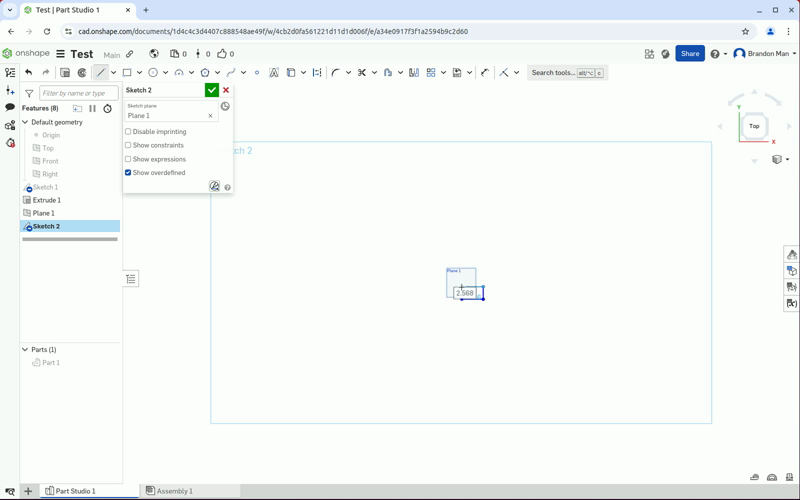
mouse_move(492, 286)
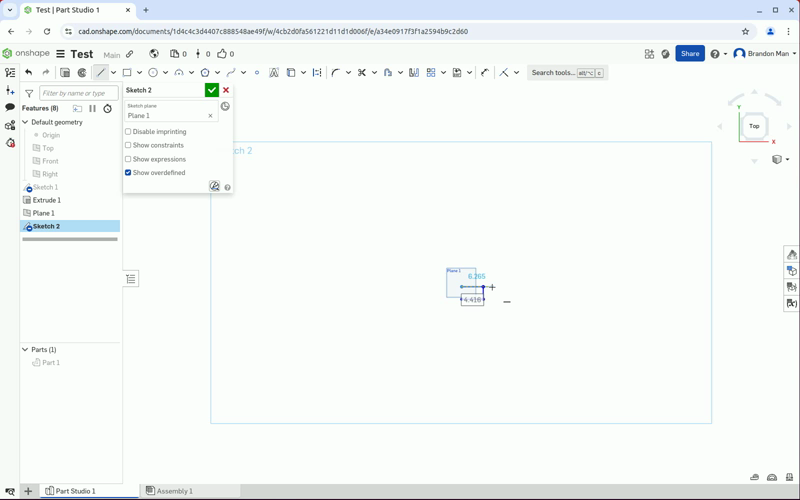
key_down(shift)
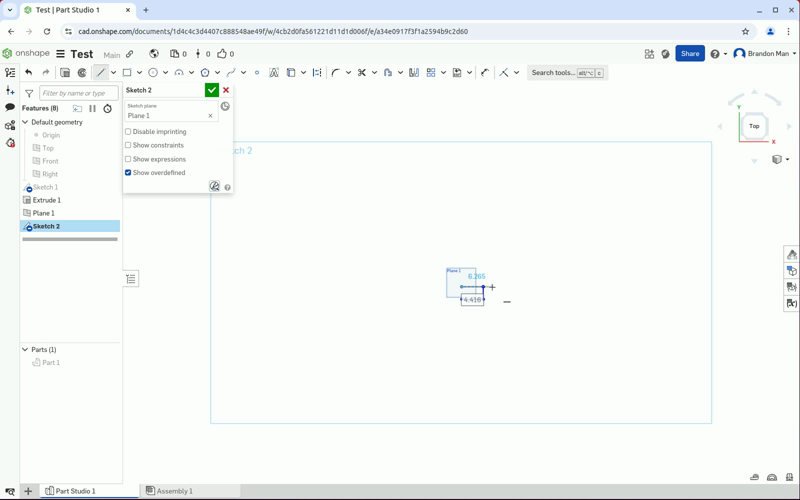
mouse_move(461, 299)
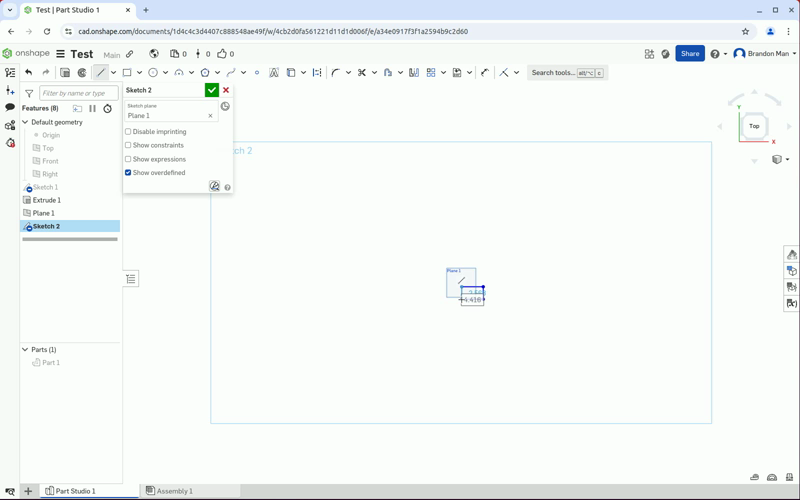
key_up(shift)
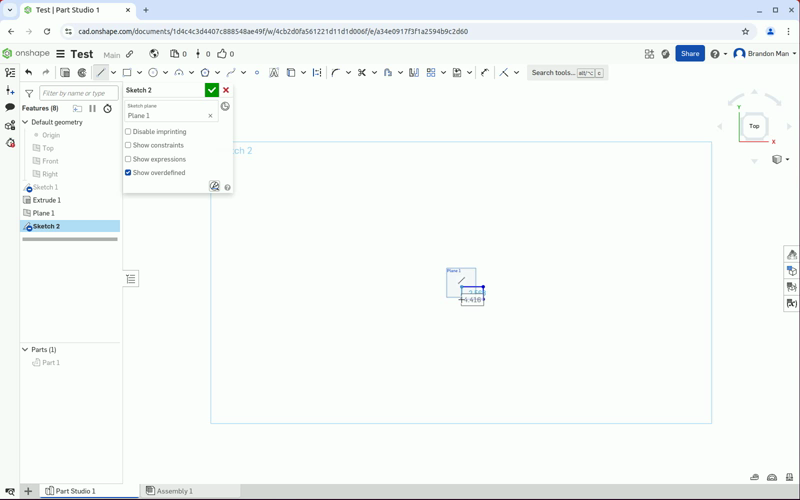
click(461, 299)
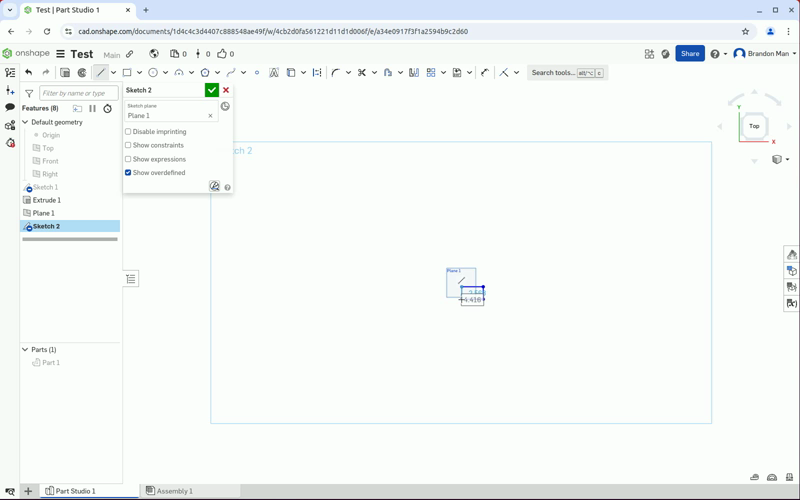
key(esc)
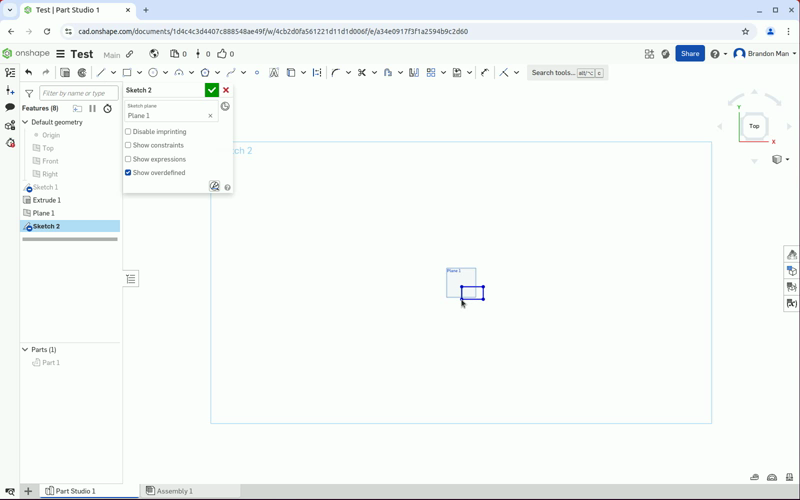
mouse_move(479, 292)
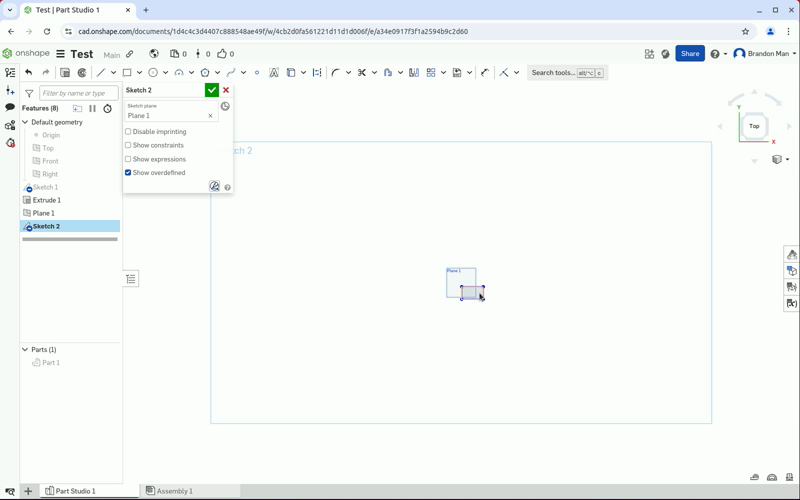
scroll(6)
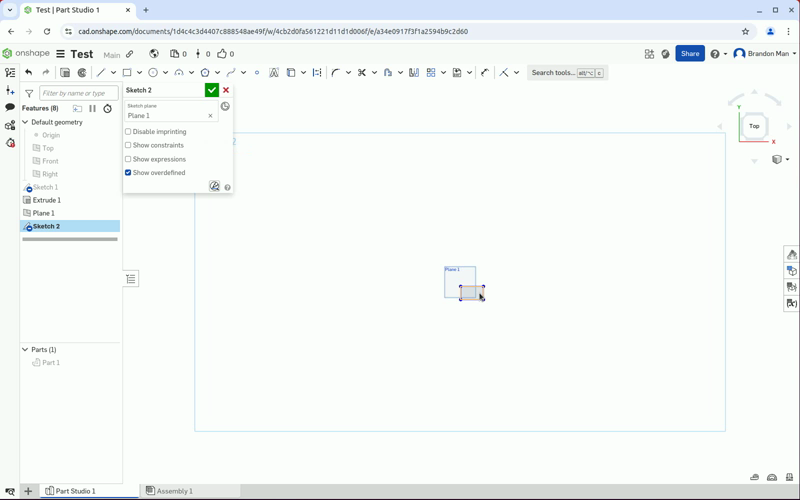
scroll(6)
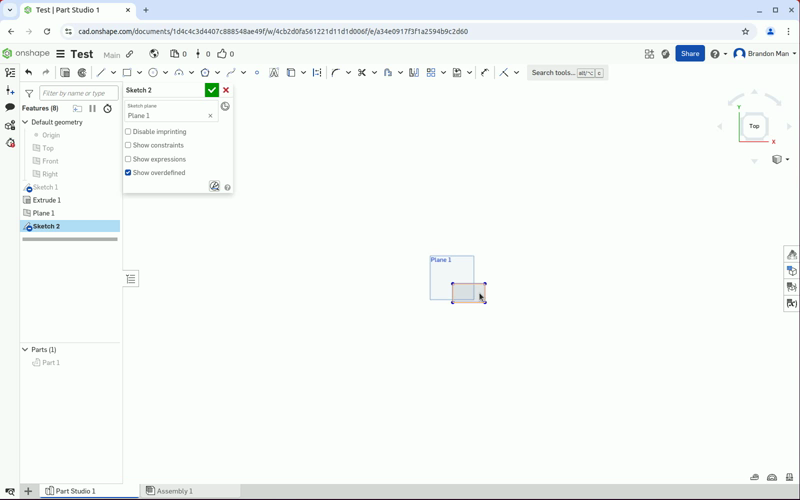
scroll(6)
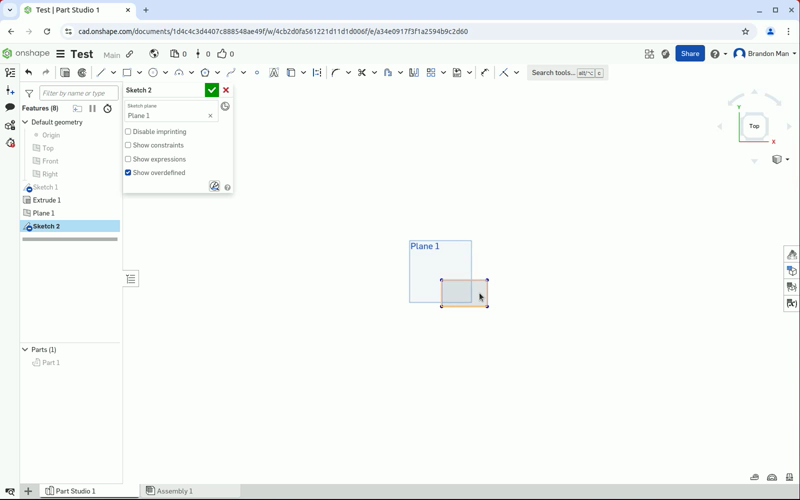
scroll(6)
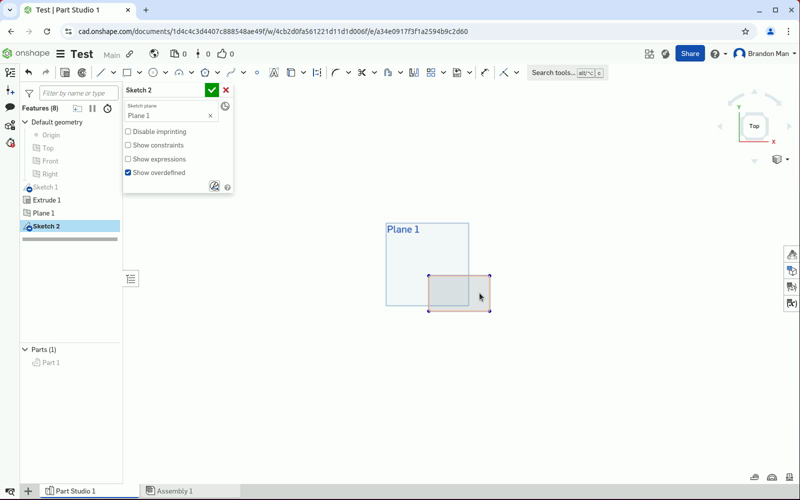
scroll(6)
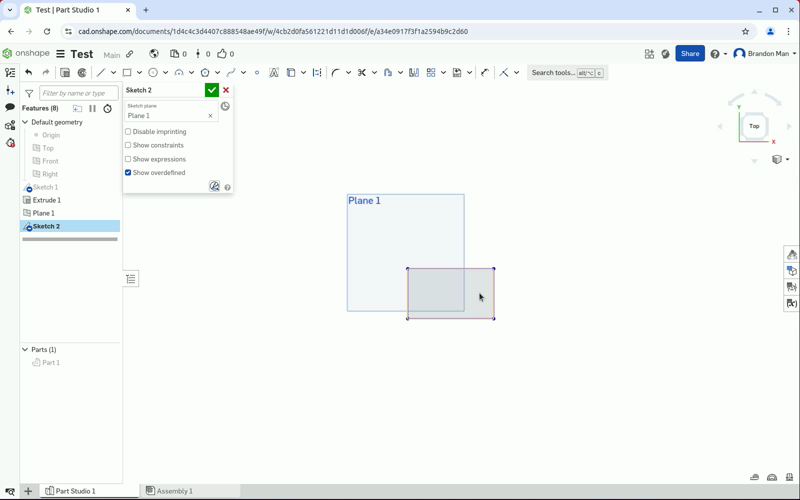
scroll(6)
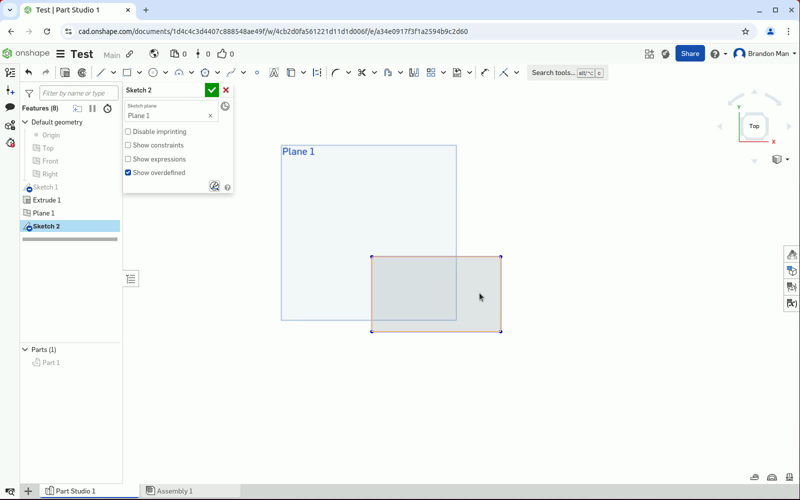
scroll(6)
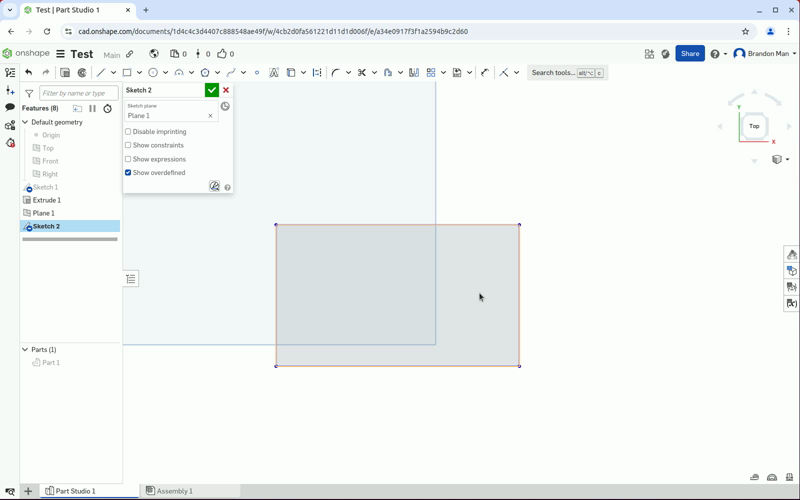
click(479, 292)
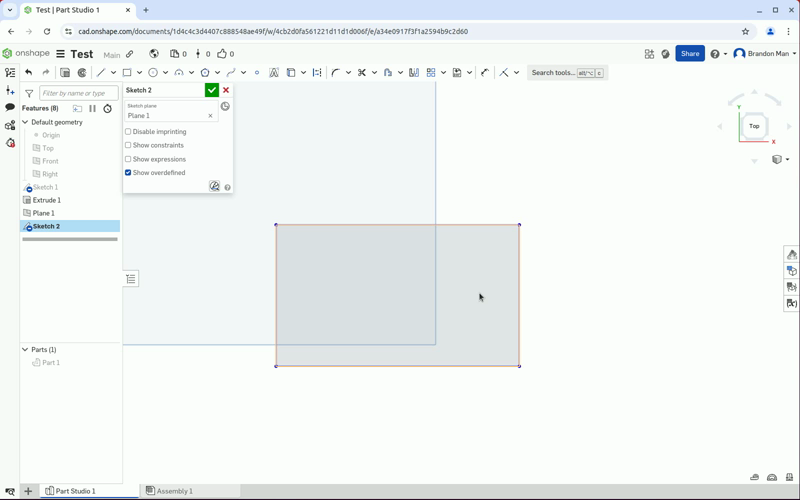
scroll(-6)
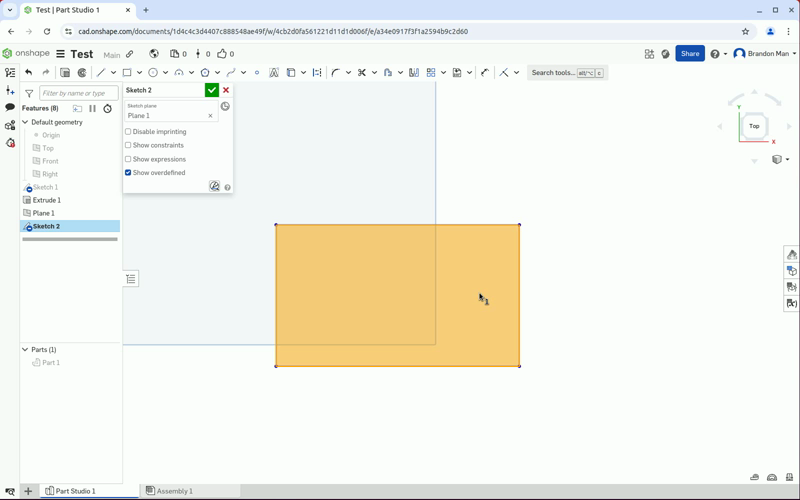
scroll(-6)
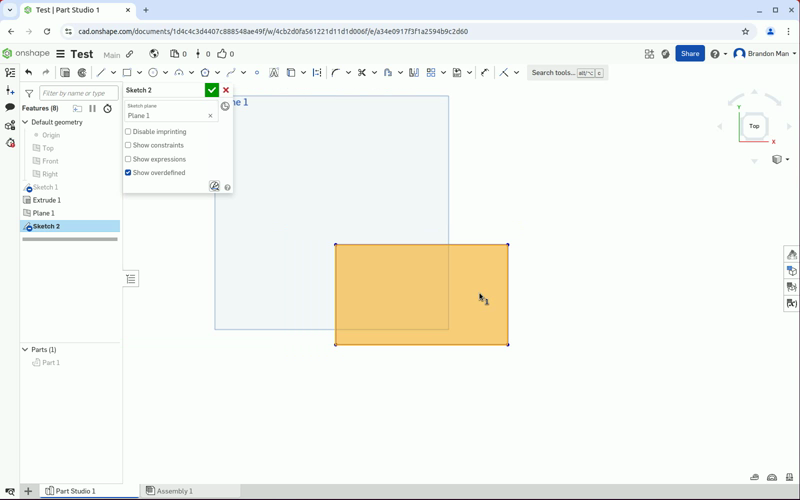
scroll(-6)
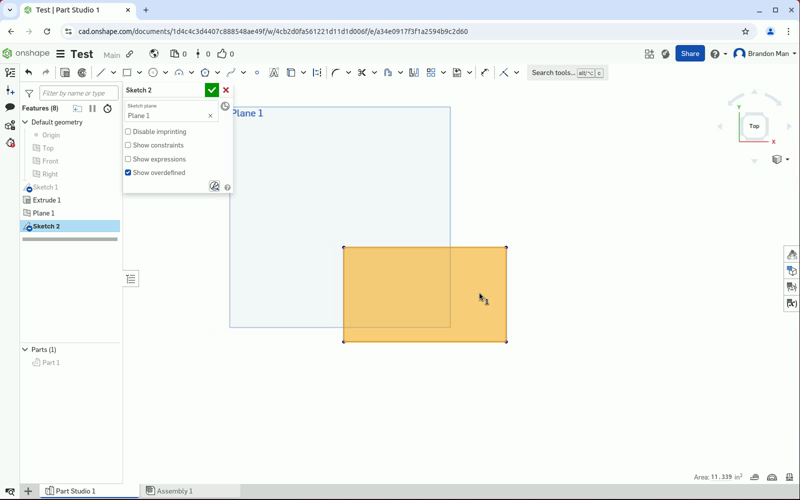
scroll(-6)
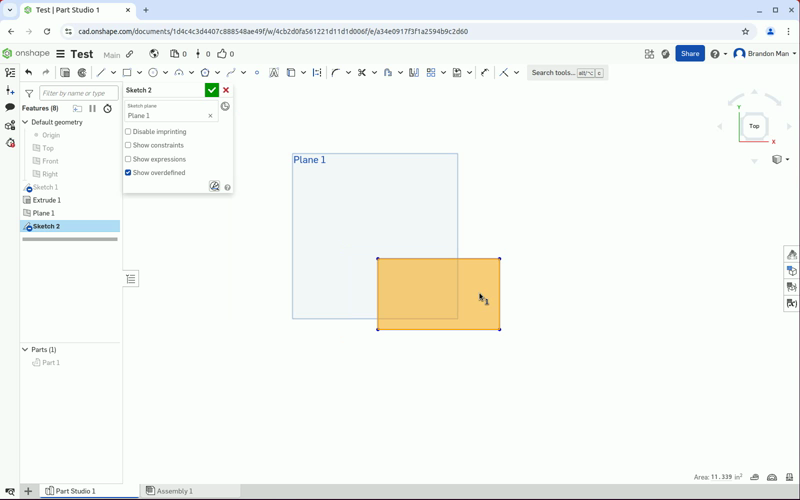
scroll(-6)
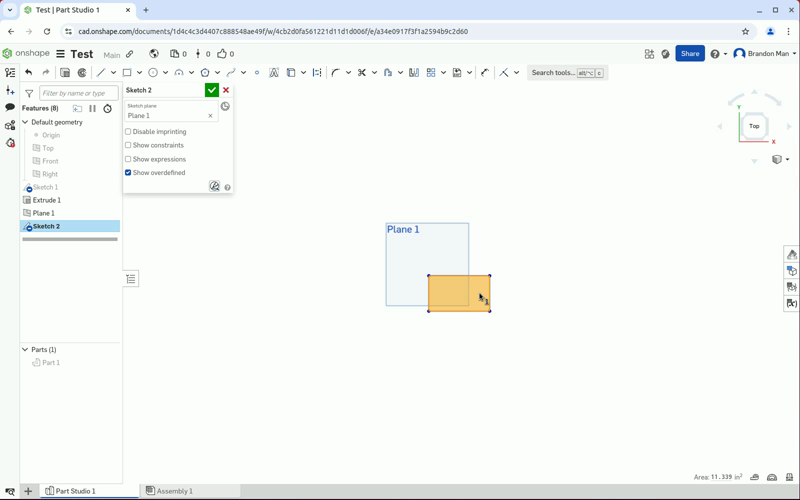
scroll(-6)
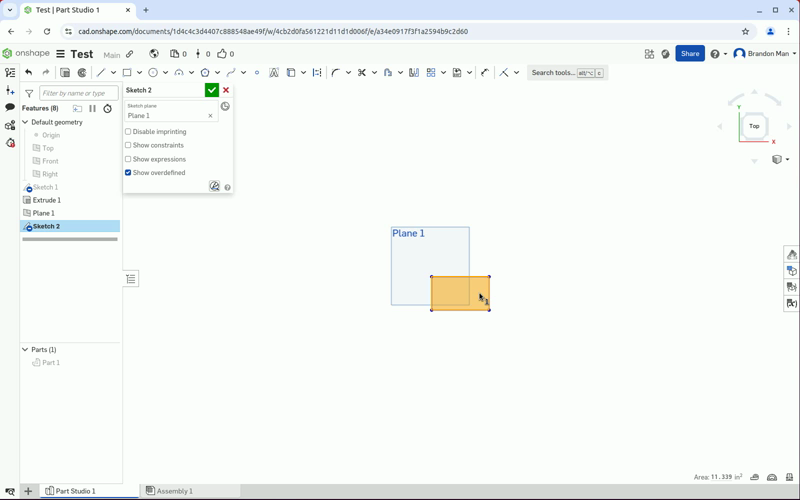
scroll(-6)
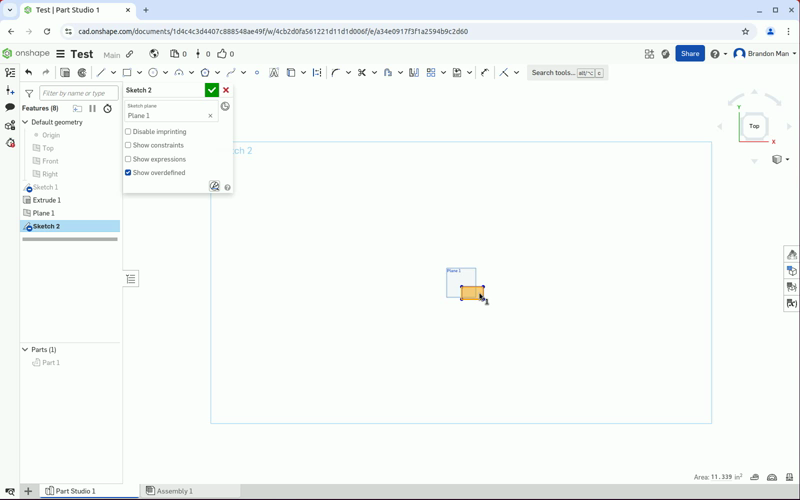
mouse_move(73, 352)
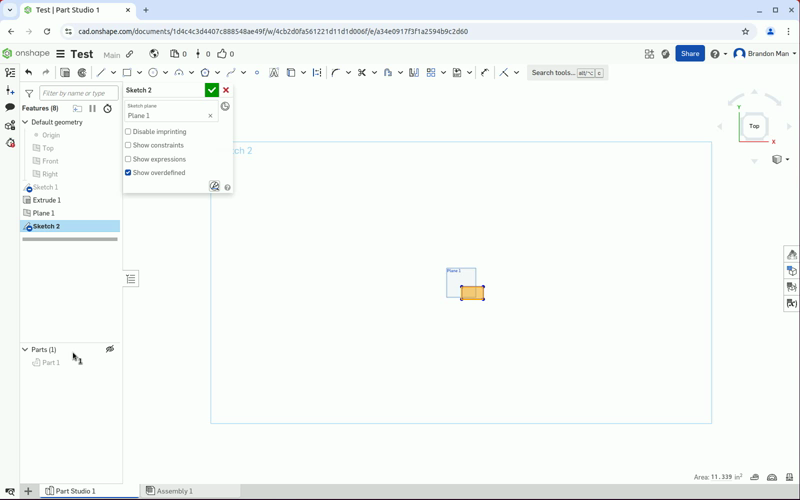
key(shift+y)
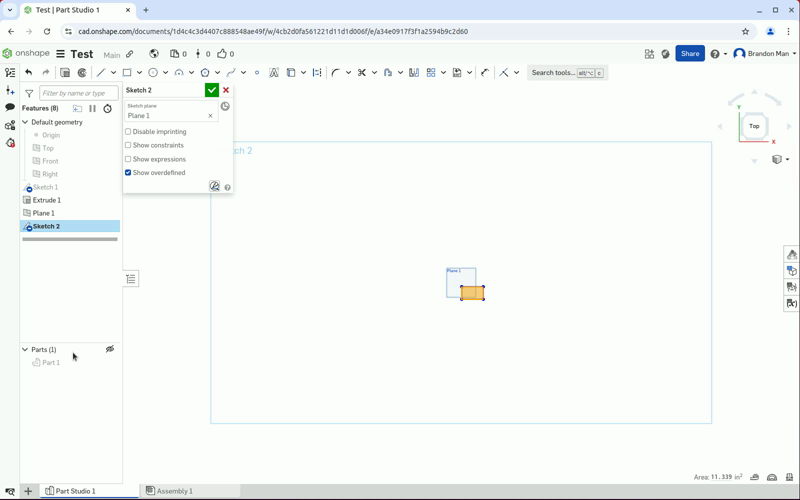
key(shift+e)
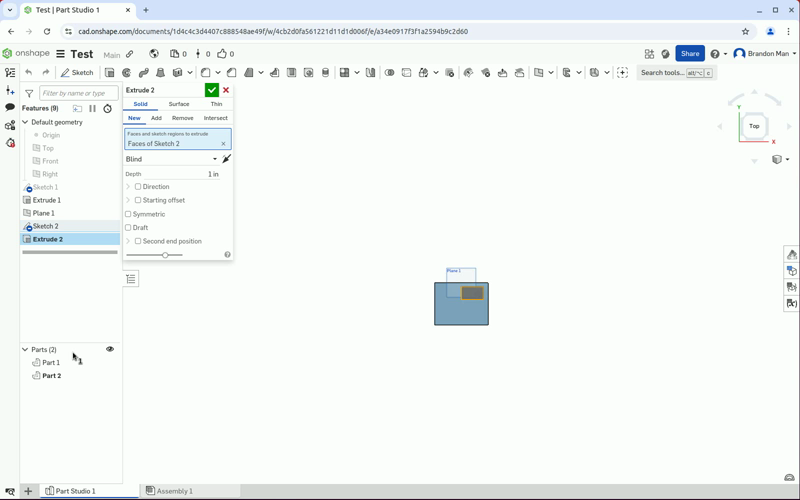
mouse_move(143, 106)
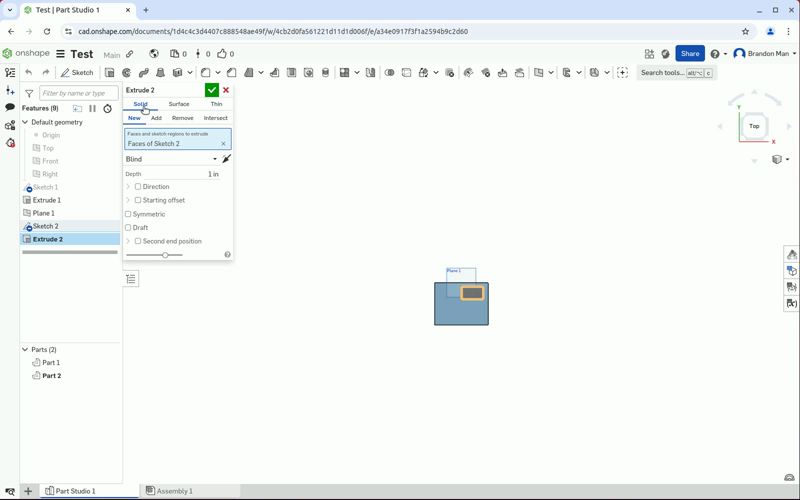
click(143, 106)
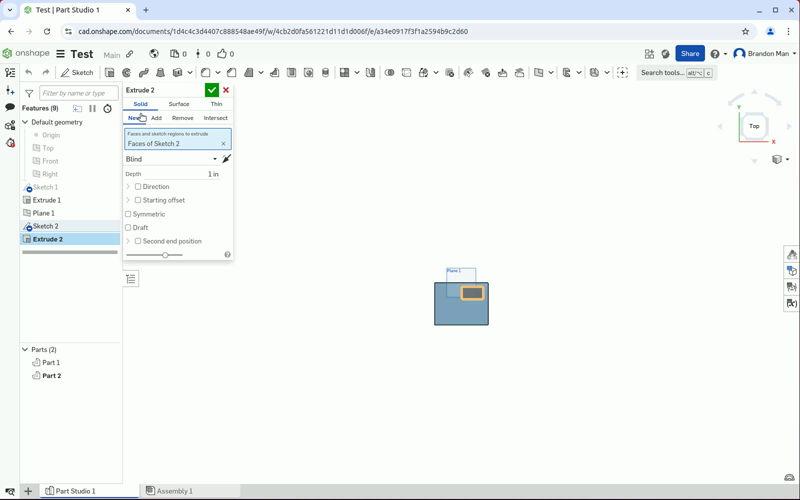
mouse_move(137, 120)
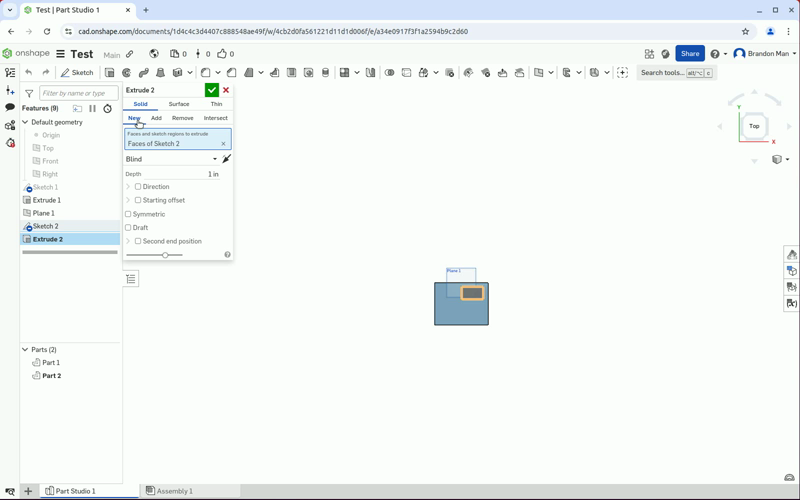
click(137, 120)
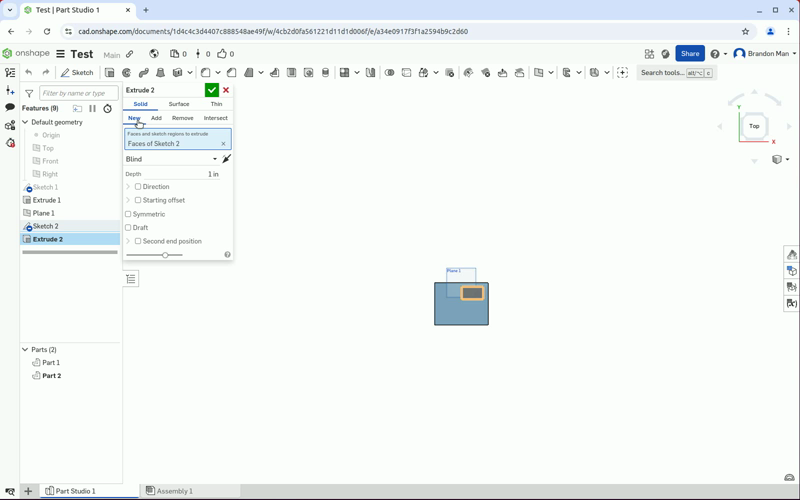
key(tab, 4)
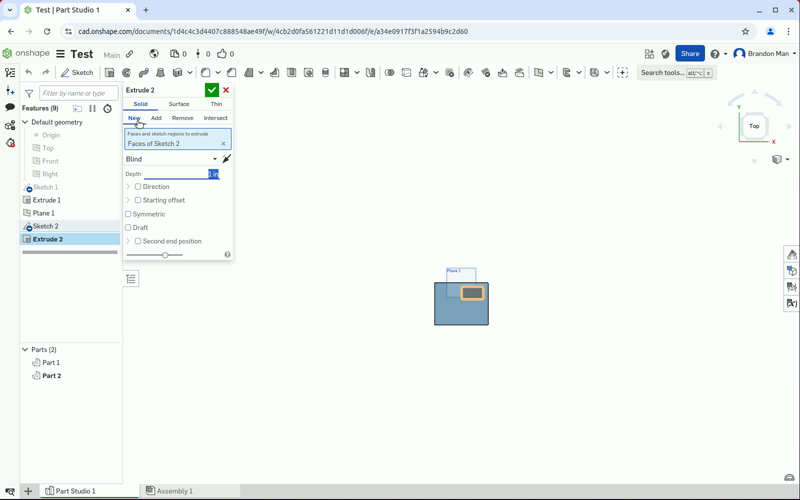
text(4.333)
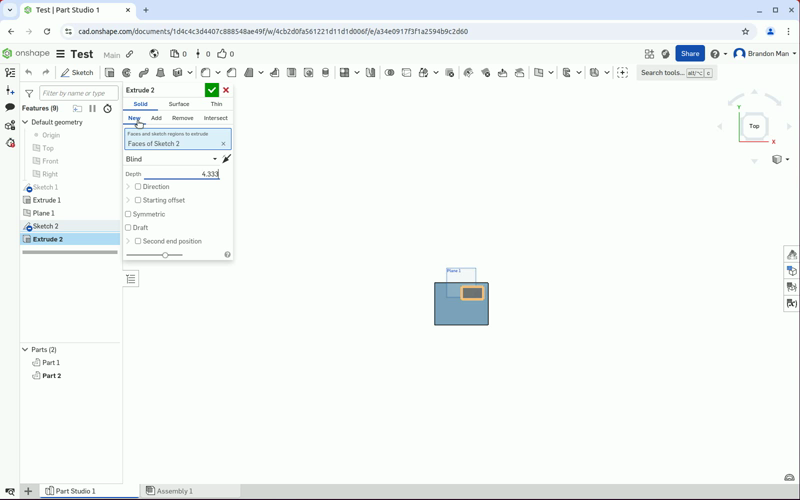
key(enter)
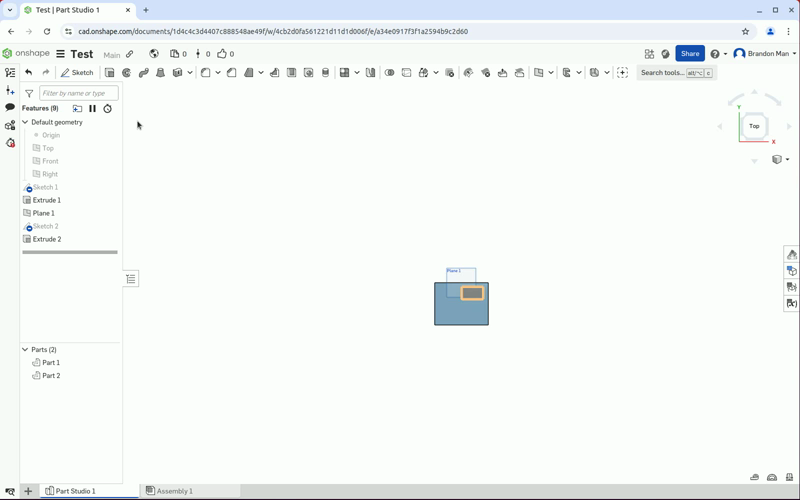
key(shift+h)
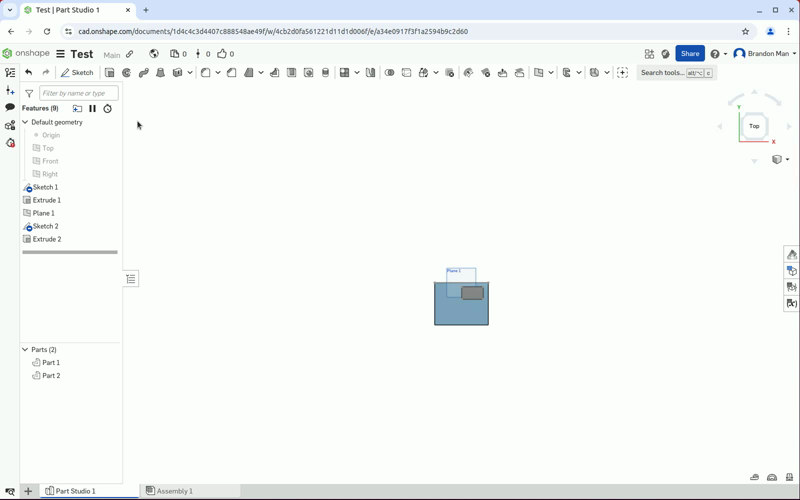
key(shift+h)
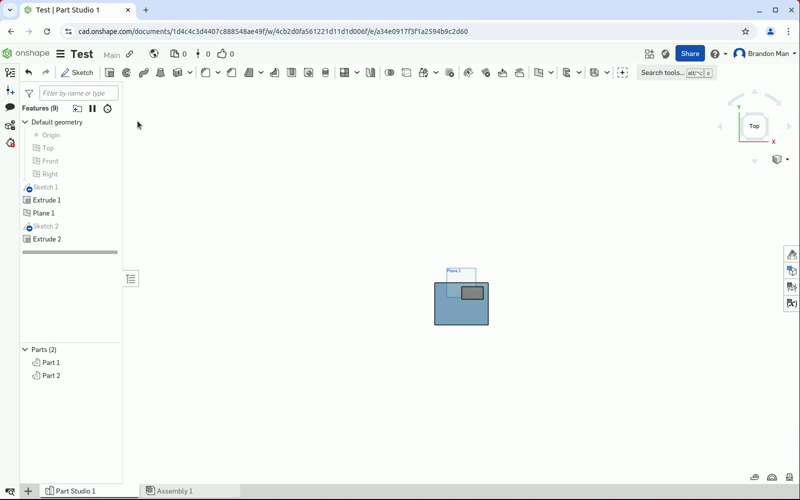
mouse_move(73, 189)
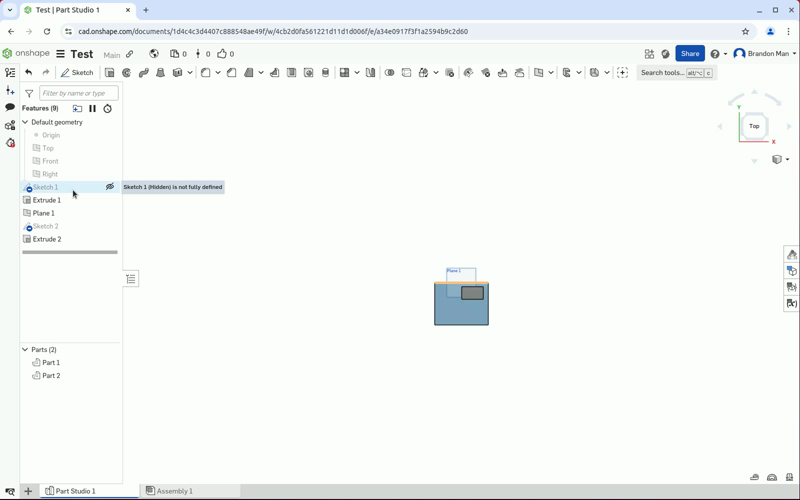
click(73, 189)
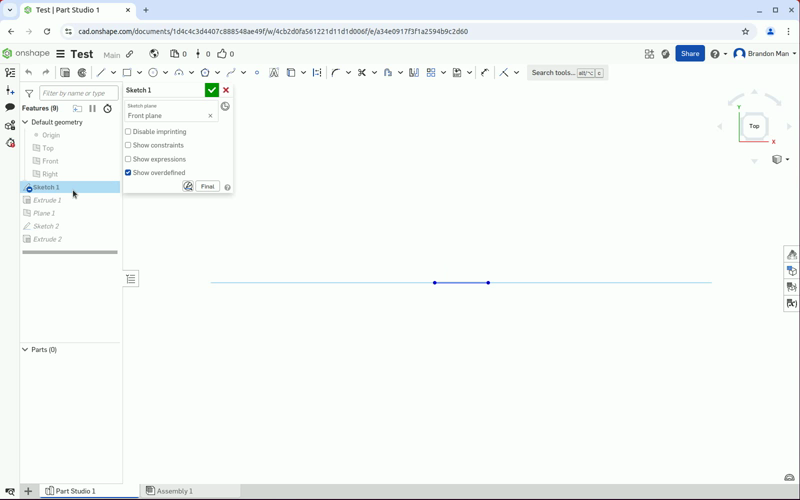
mouse_move(229, 92)
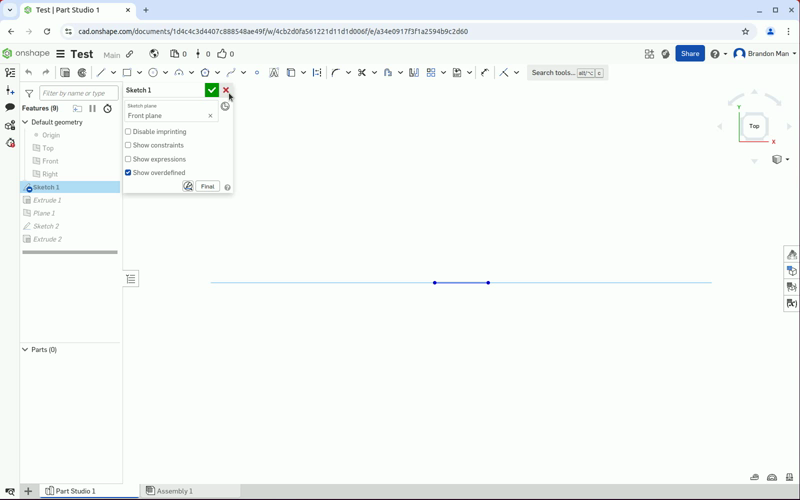
click(229, 92)
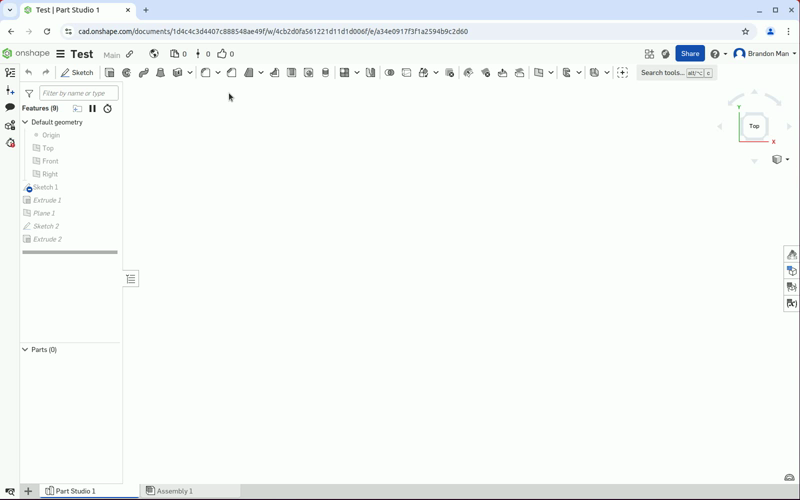
key(shift+s)
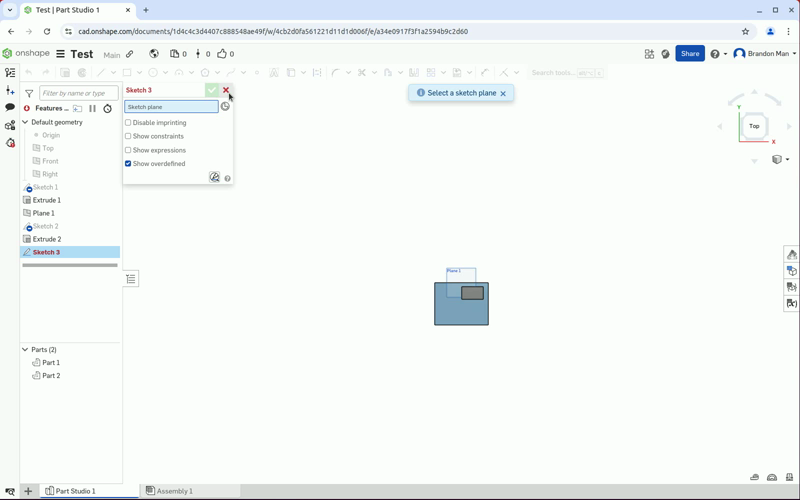
mouse_move(73, 215)
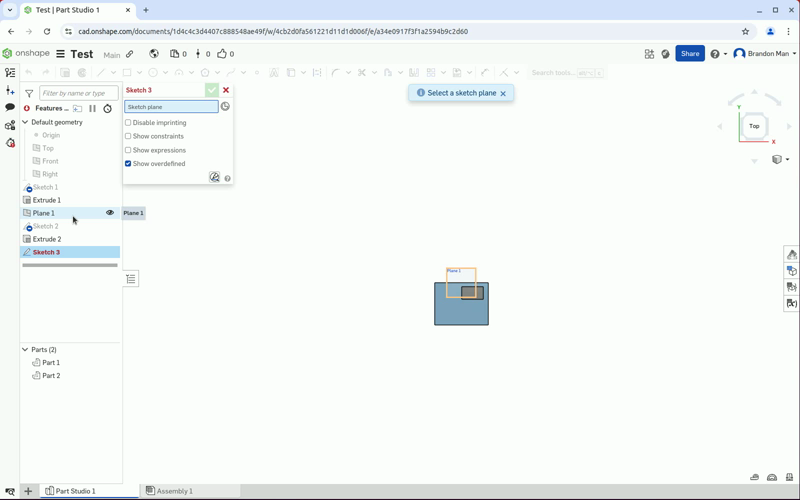
click(73, 215)
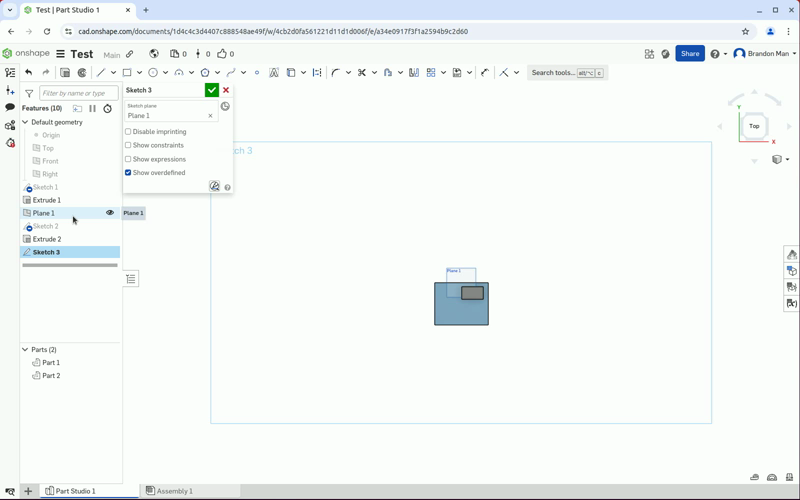
mouse_move(73, 352)
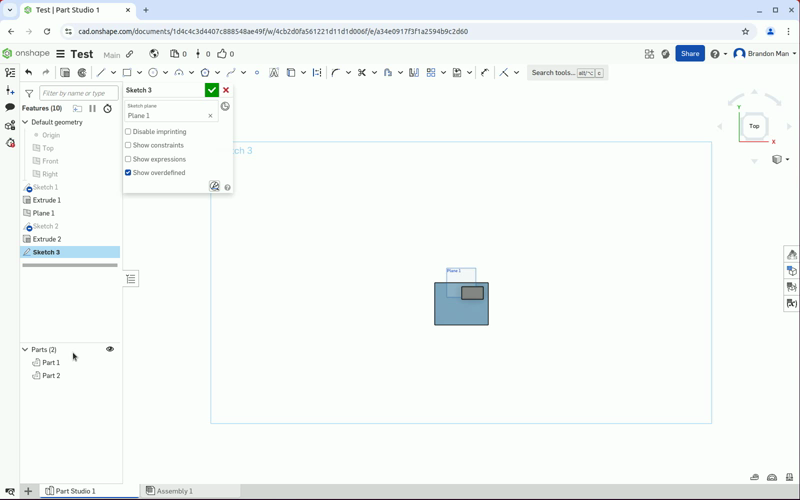
key(y)
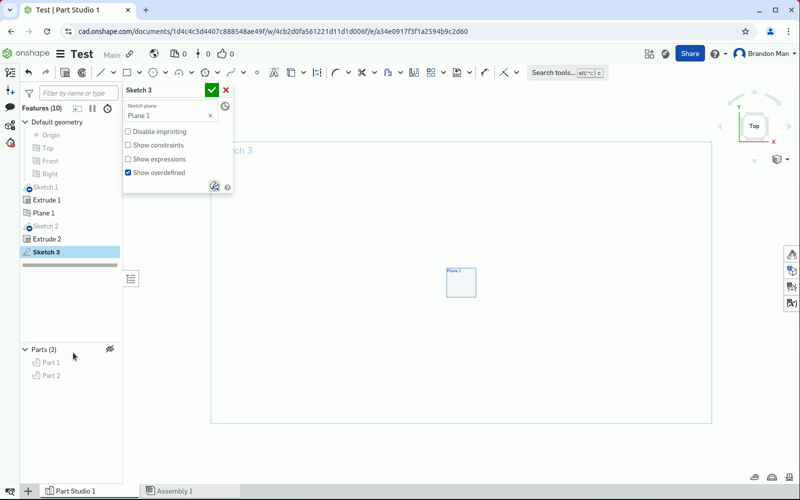
key(l)
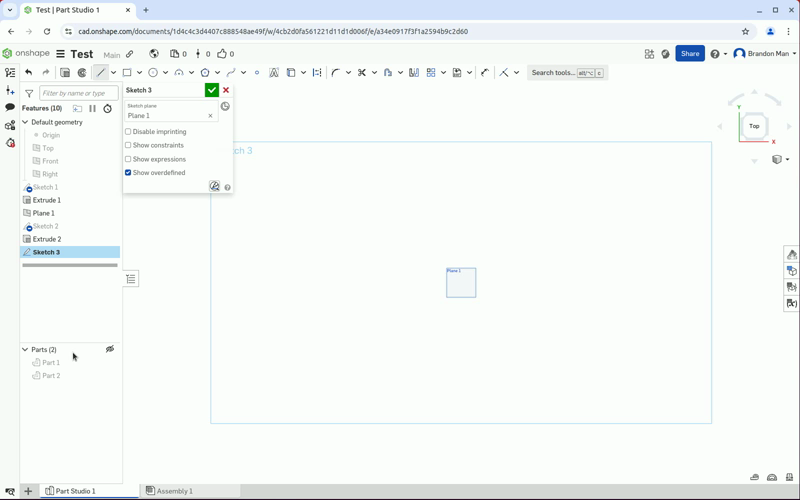
key_down(shift)
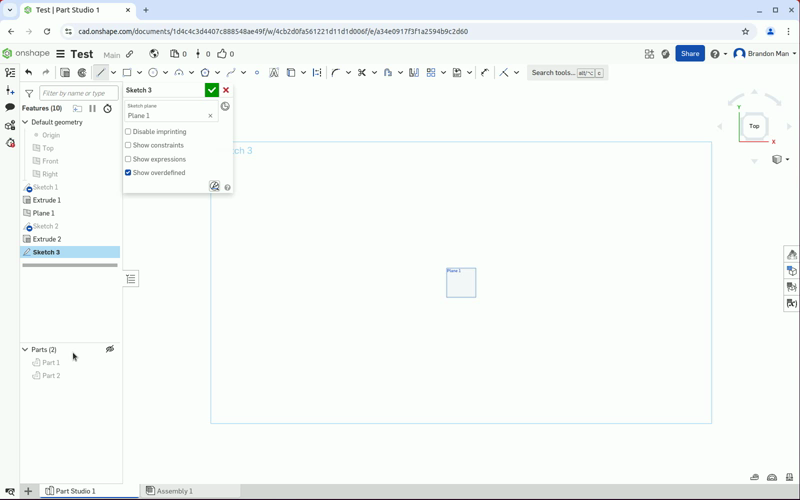
mouse_move(438, 312)
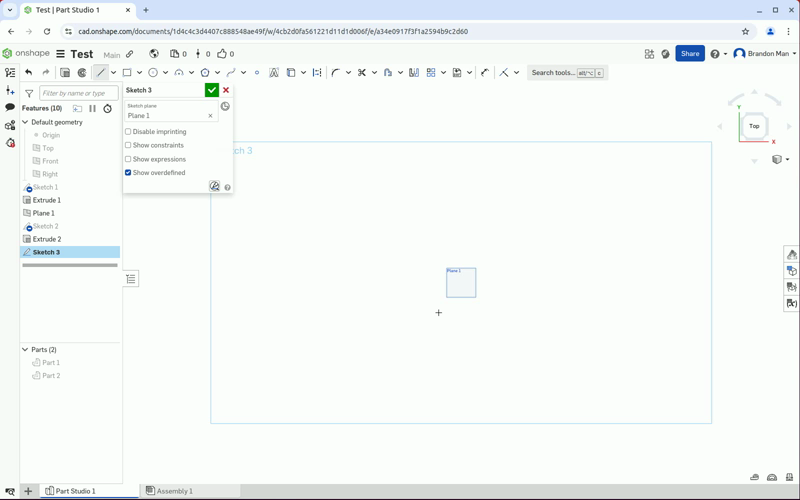
click(438, 312)
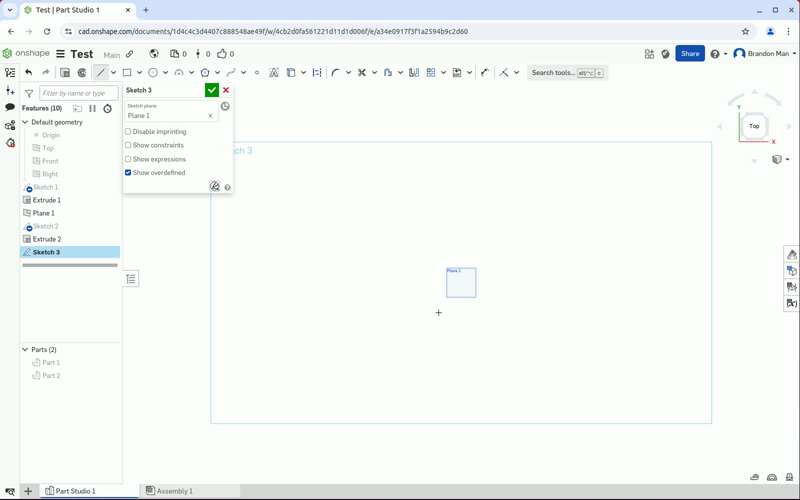
key_up(shift)
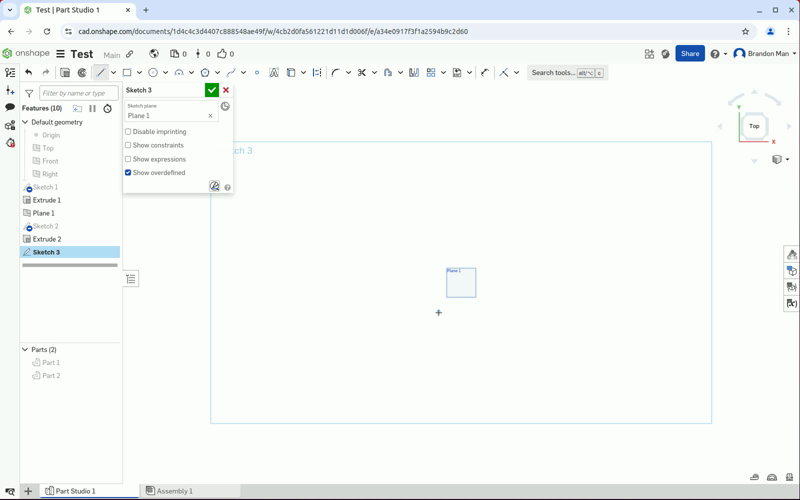
key_down(shift)
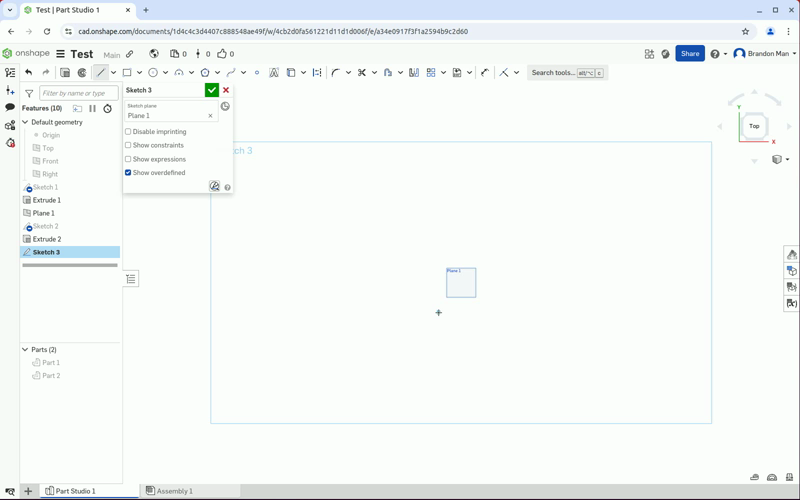
mouse_move(468, 312)
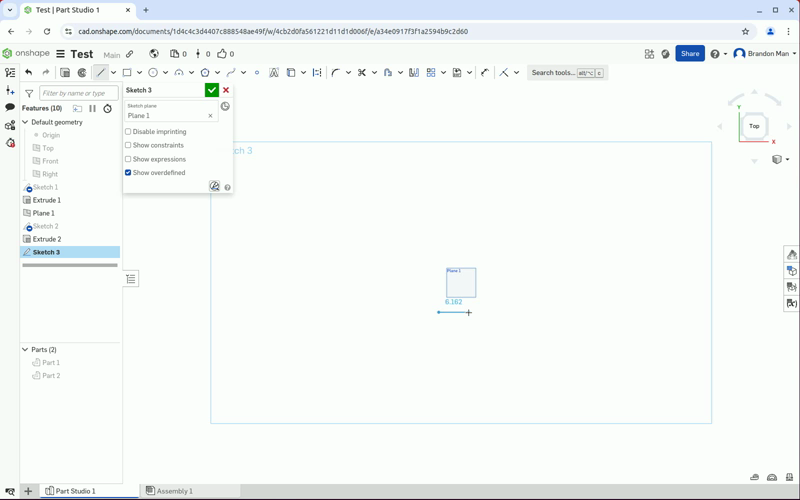
mouse_move(459, 312)
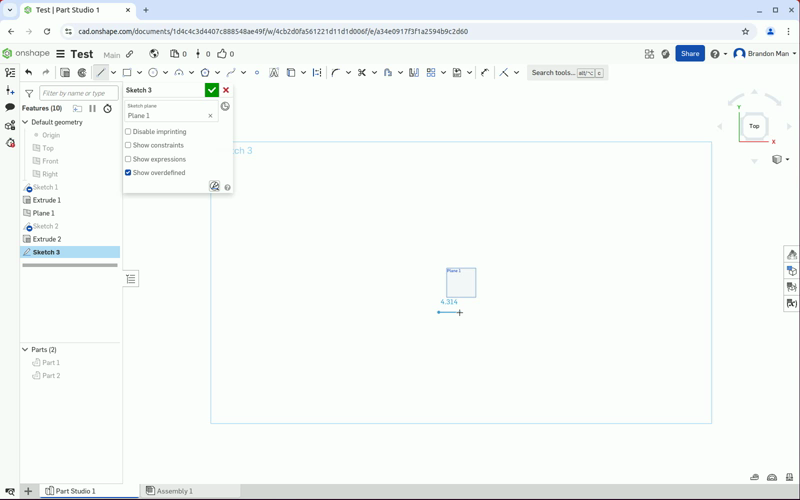
click(459, 312)
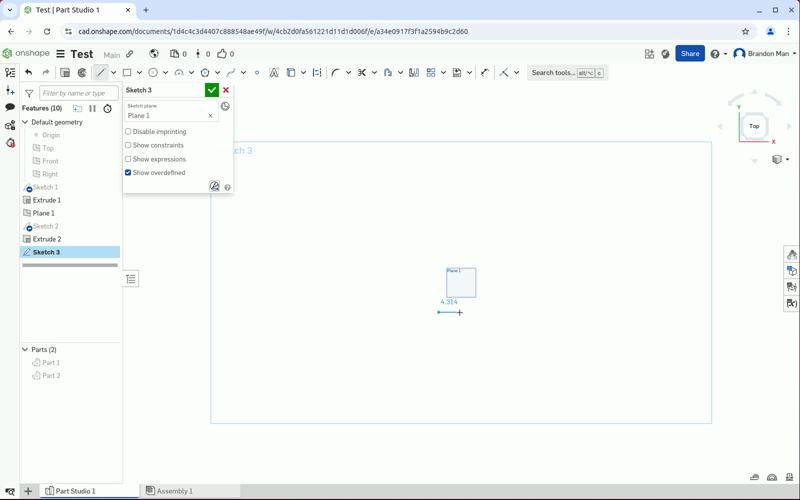
key_up(shift)
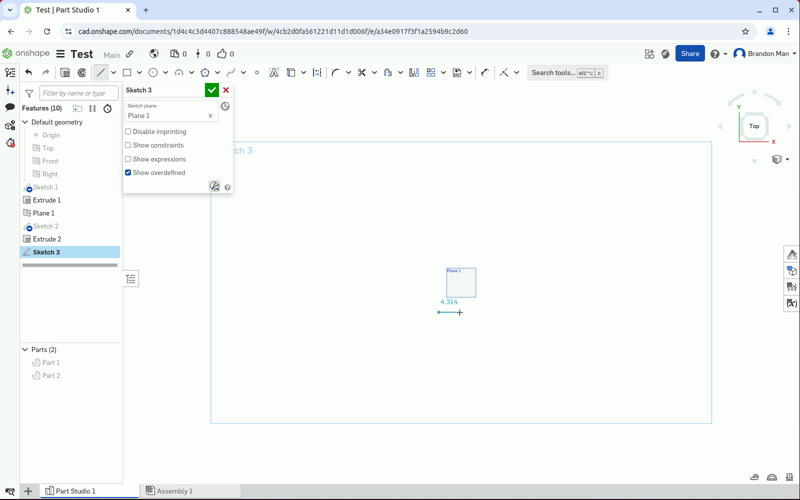
key_down(shift)
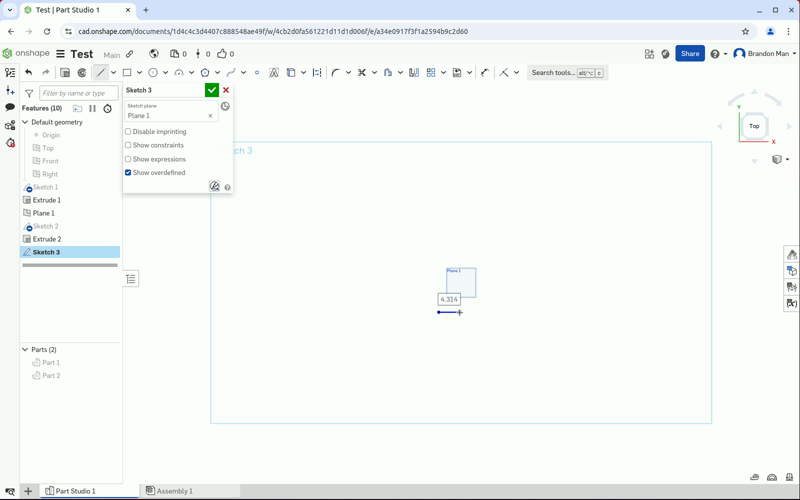
mouse_move(489, 312)
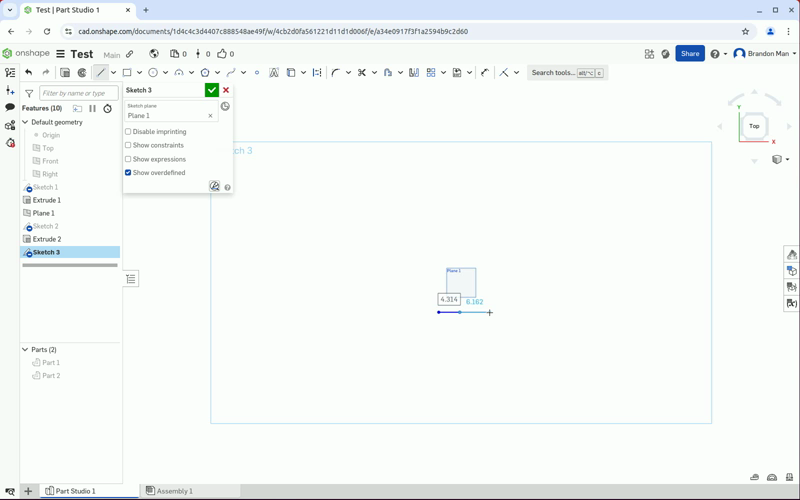
mouse_move(459, 300)
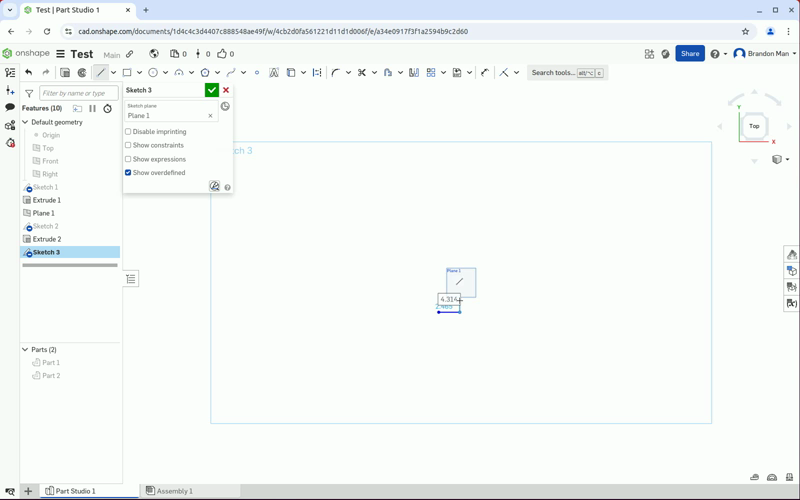
click(459, 300)
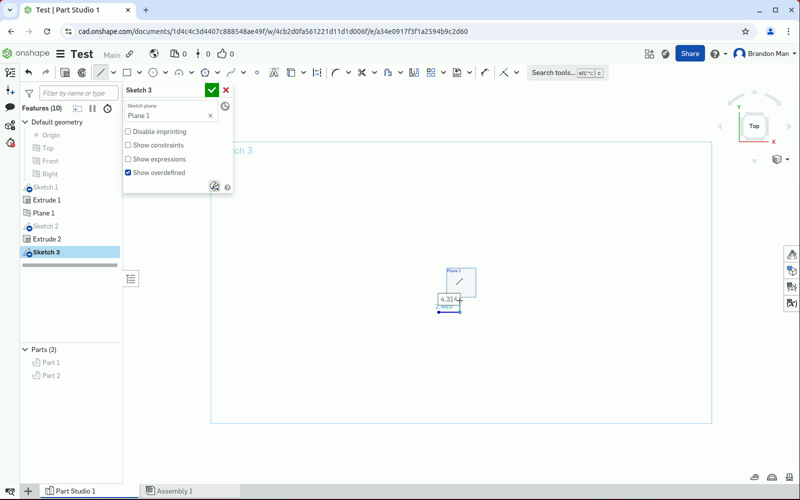
key_up(shift)
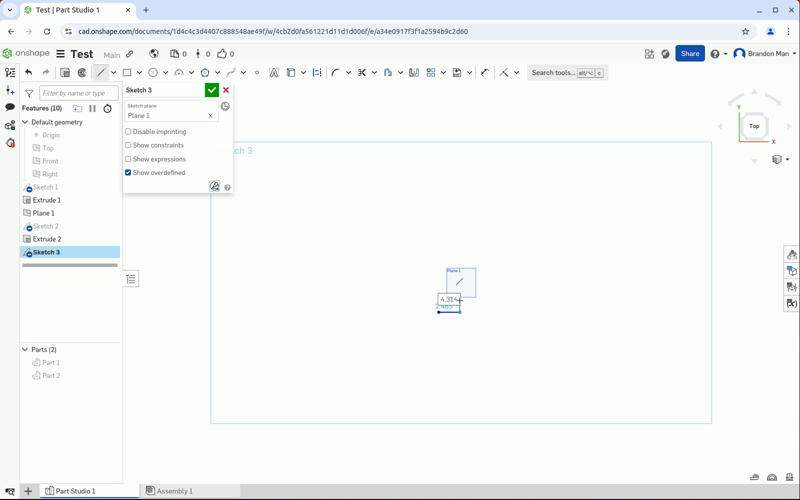
key_down(shift)
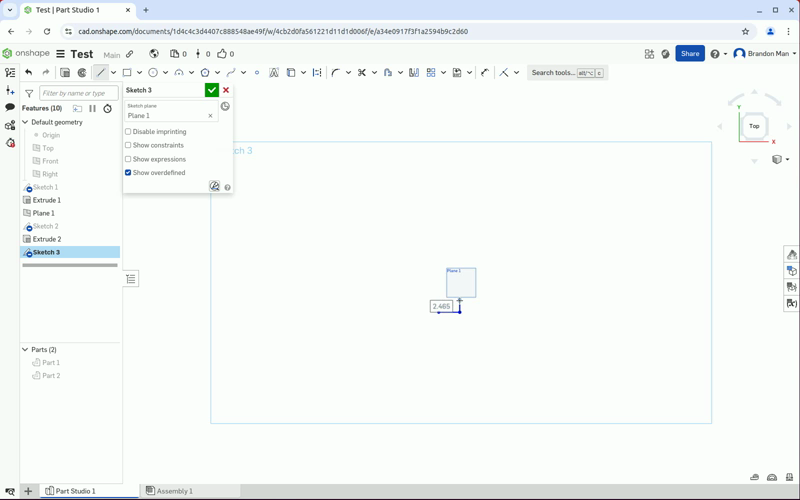
mouse_move(489, 300)
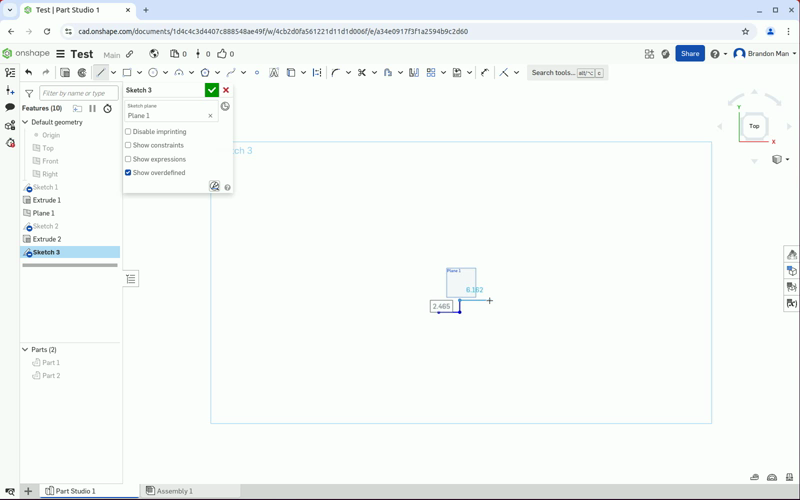
mouse_move(438, 300)
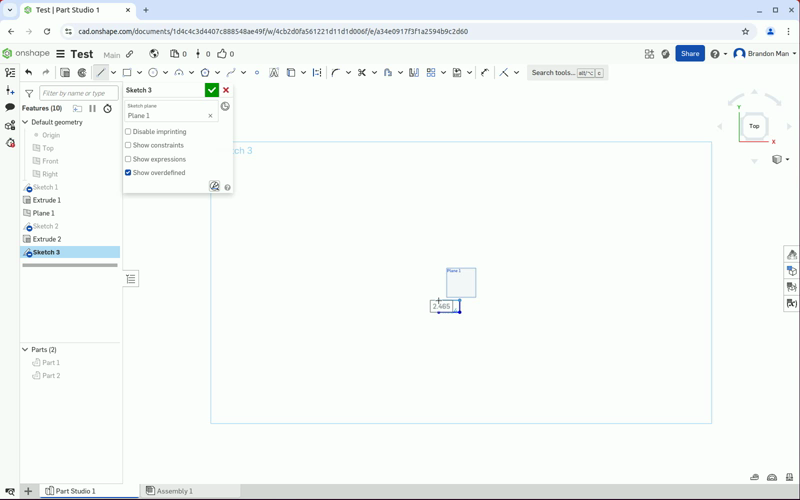
click(438, 300)
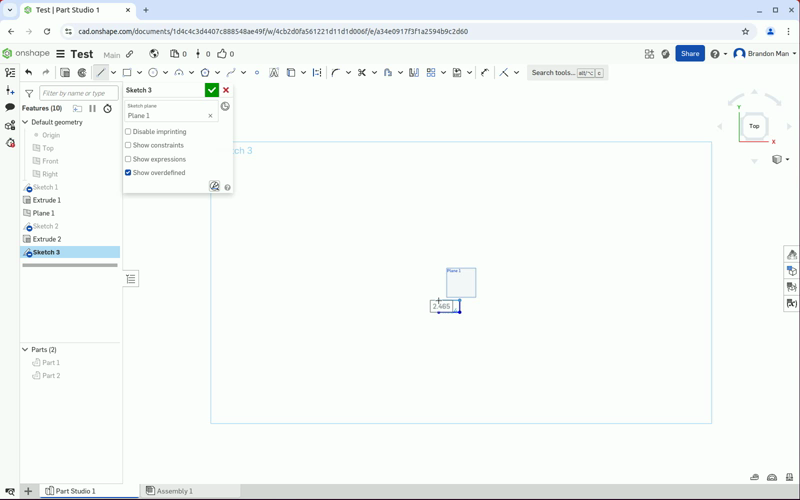
key_up(shift)
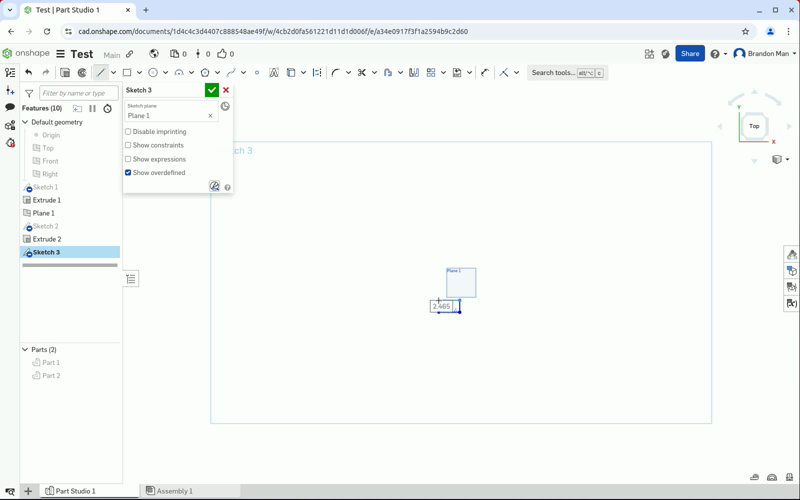
mouse_move(468, 300)
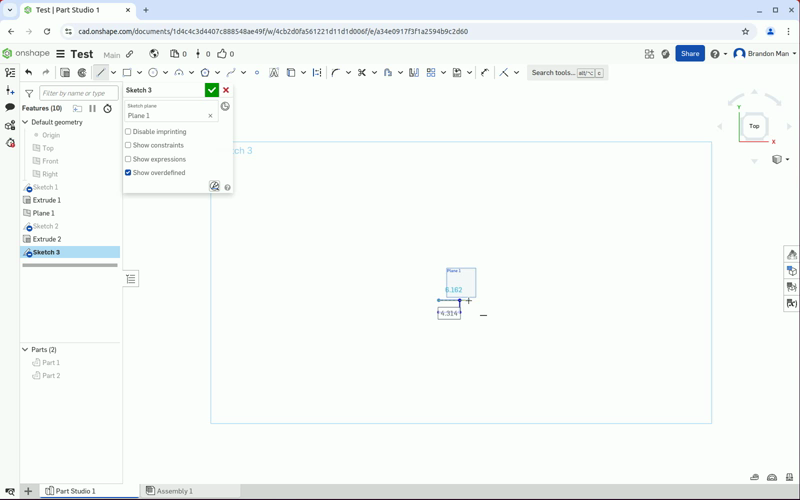
key_down(shift)
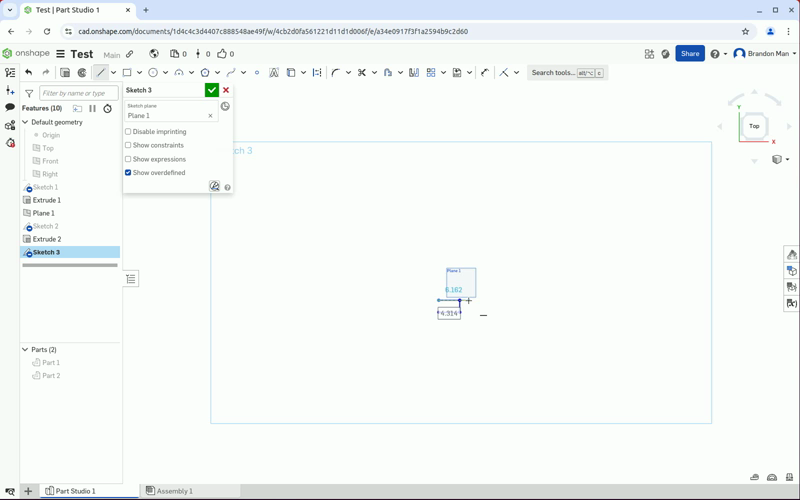
mouse_move(438, 312)
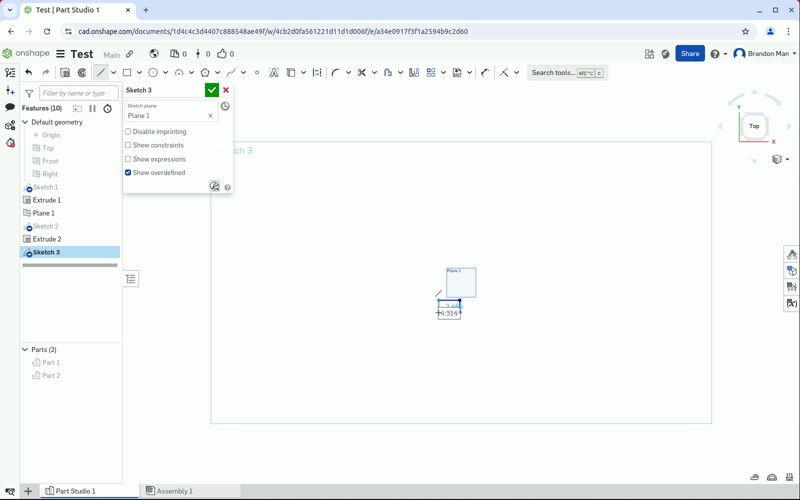
key_up(shift)
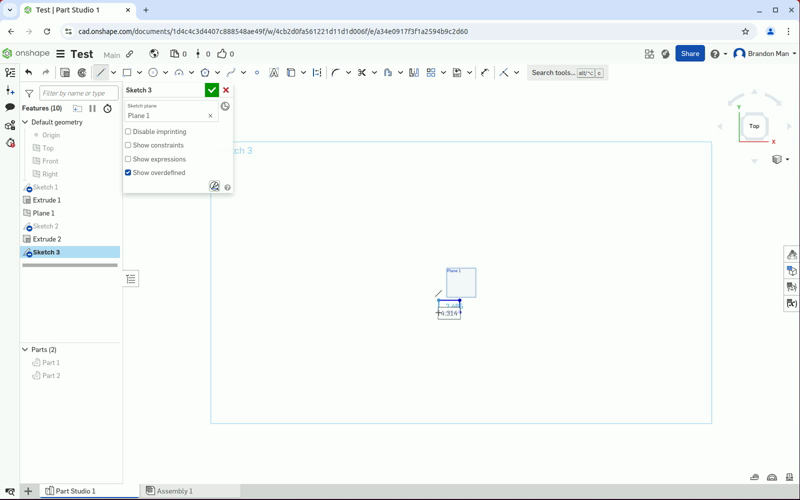
click(438, 312)
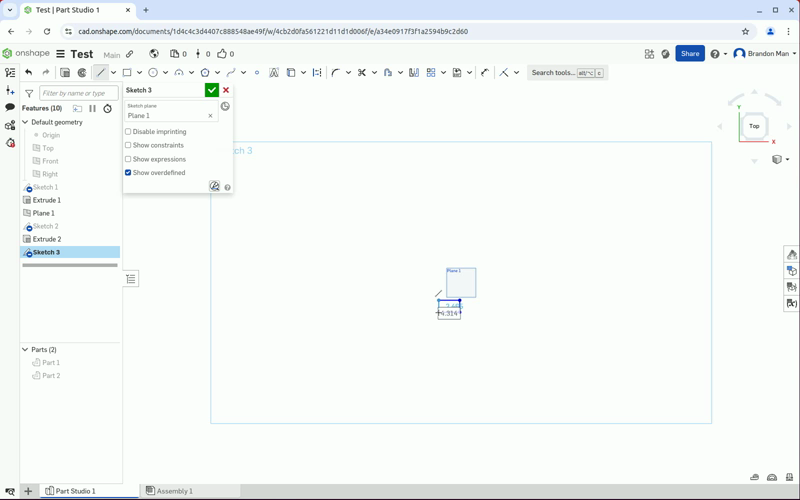
key(esc)
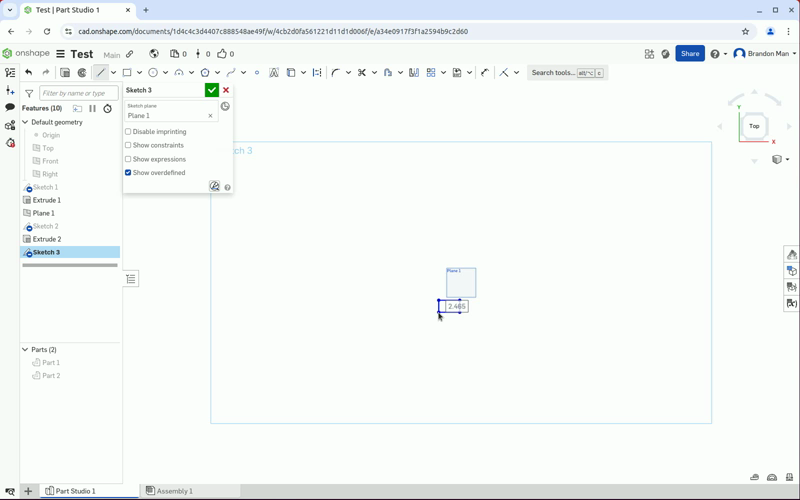
mouse_move(458, 300)
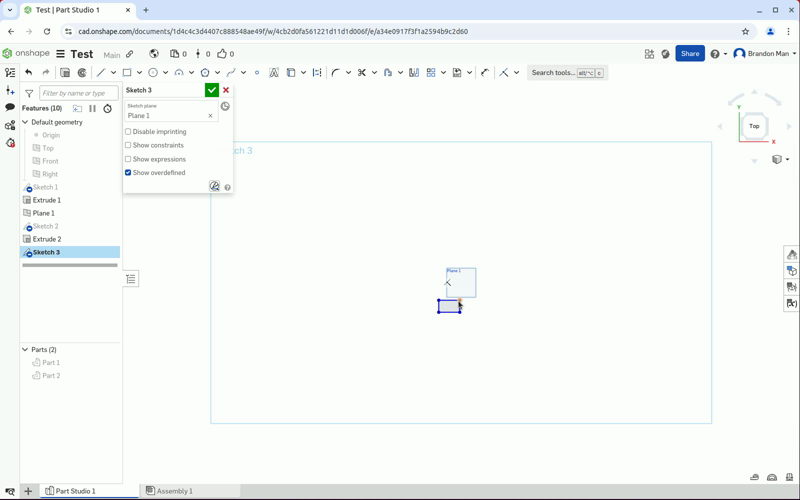
scroll(6)
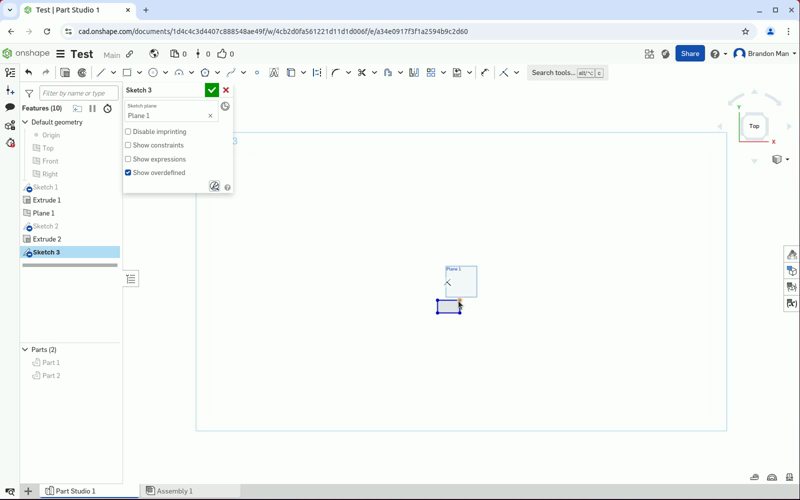
scroll(6)
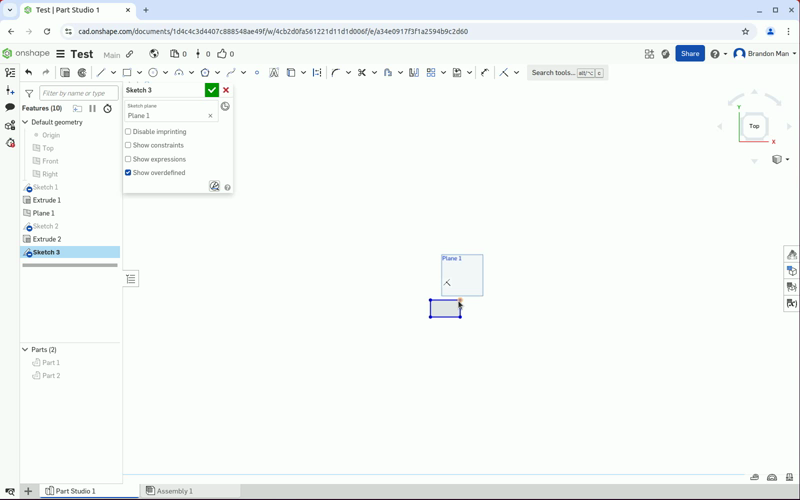
scroll(6)
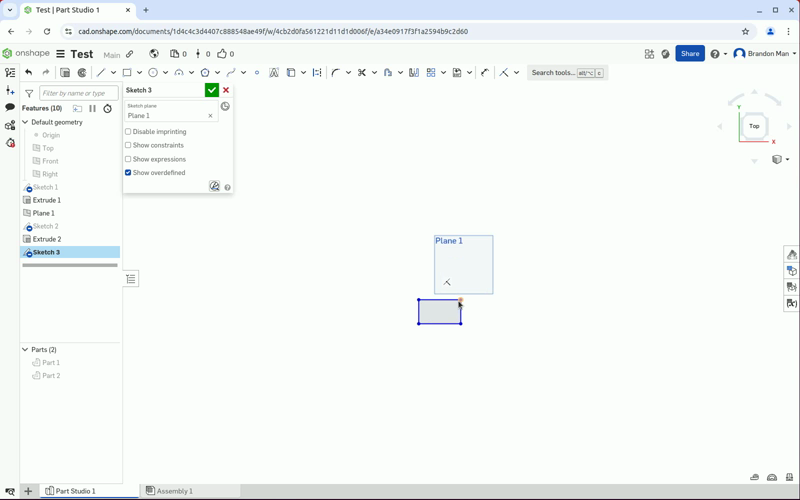
scroll(6)
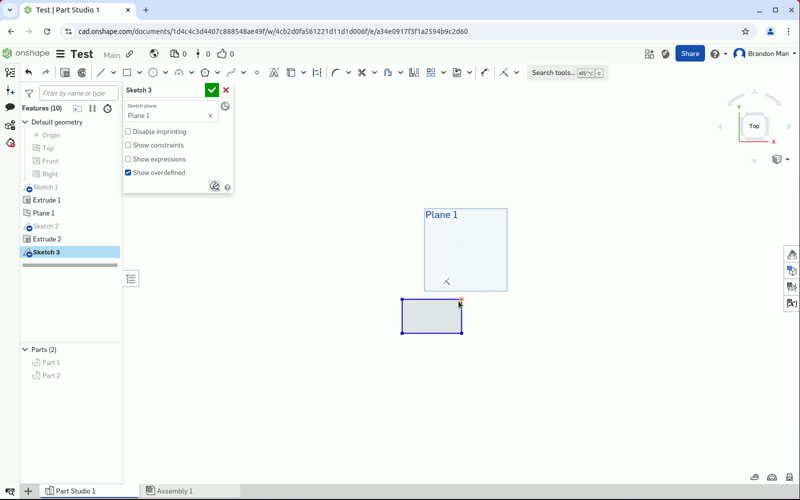
scroll(6)
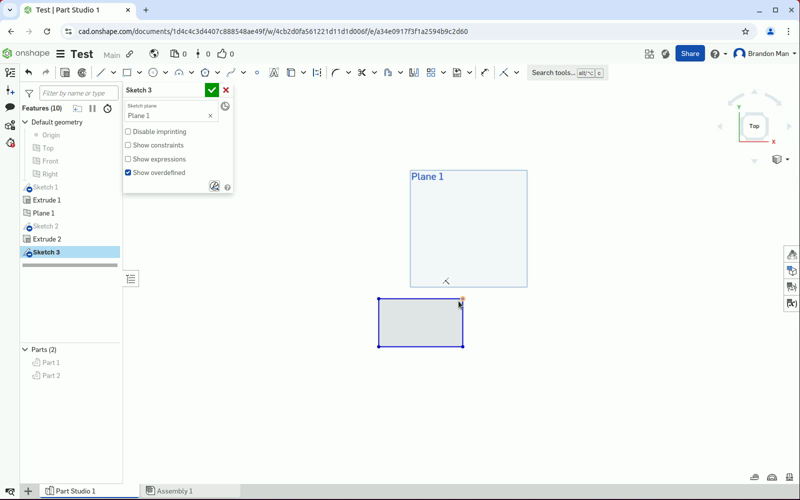
scroll(6)
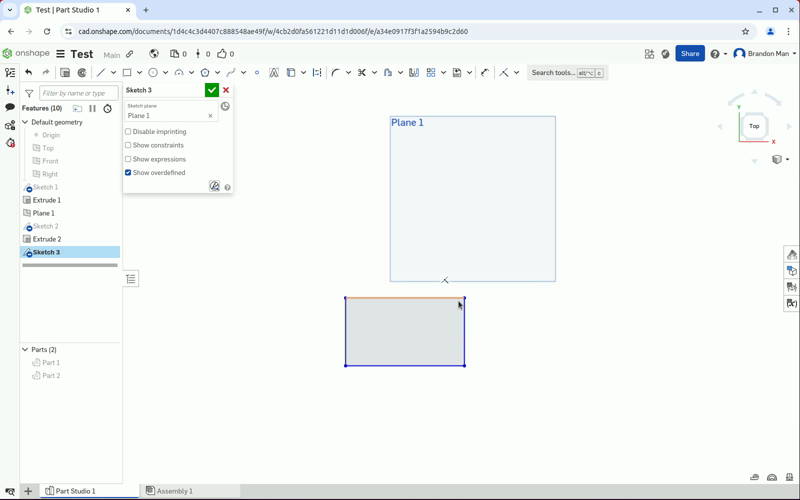
scroll(6)
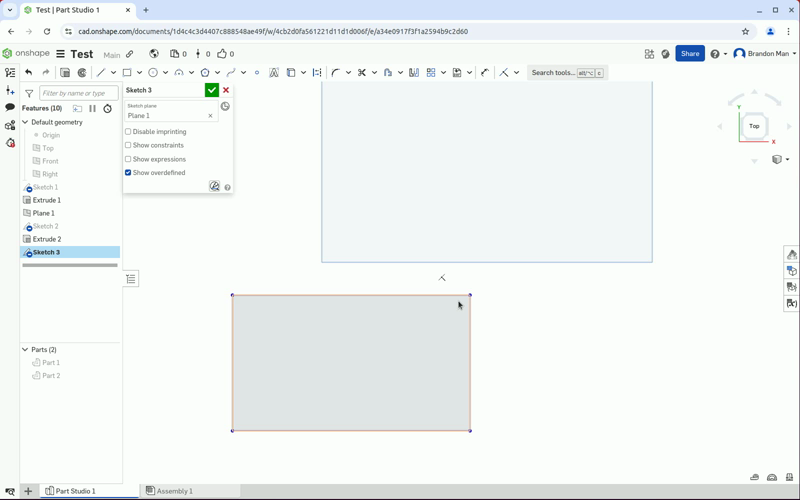
click(458, 300)
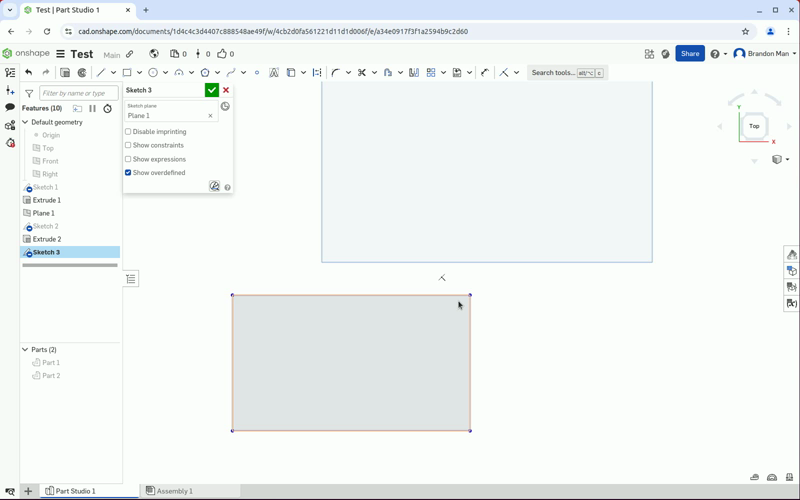
scroll(-6)
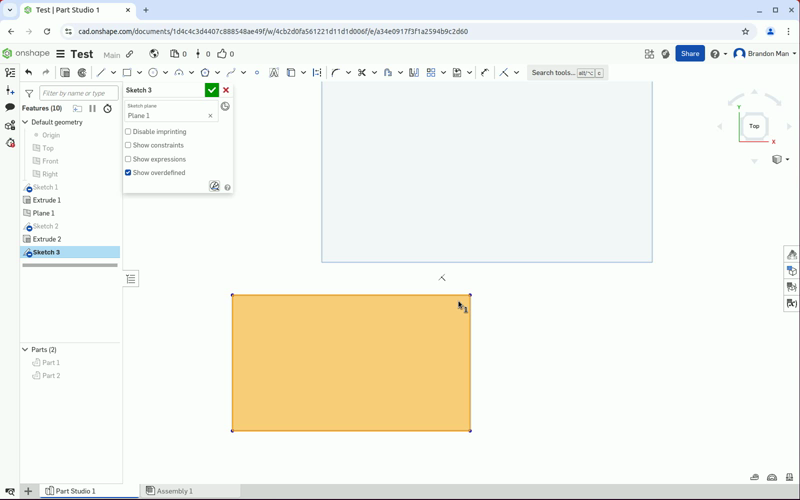
scroll(-6)
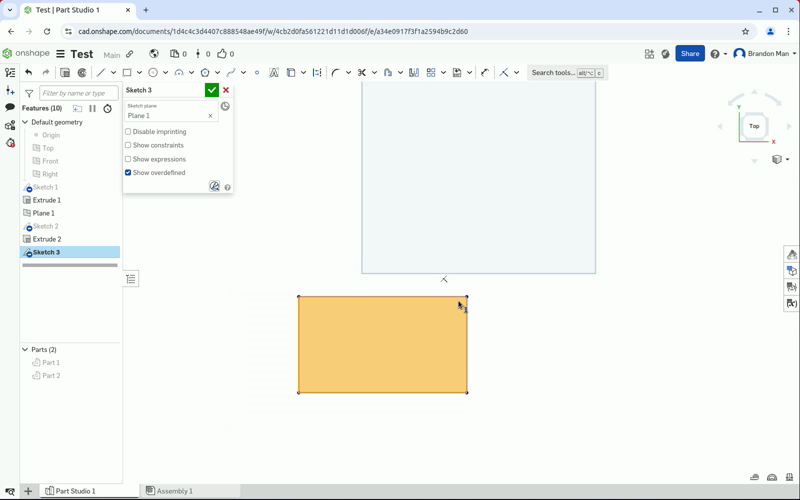
scroll(-6)
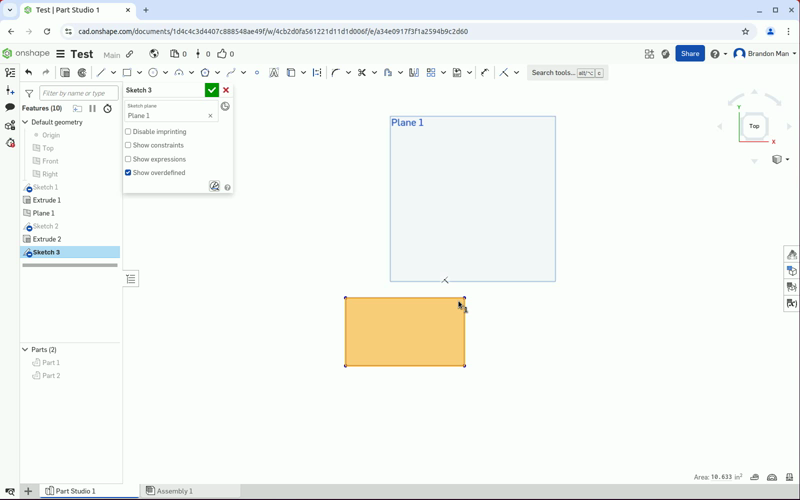
scroll(-6)
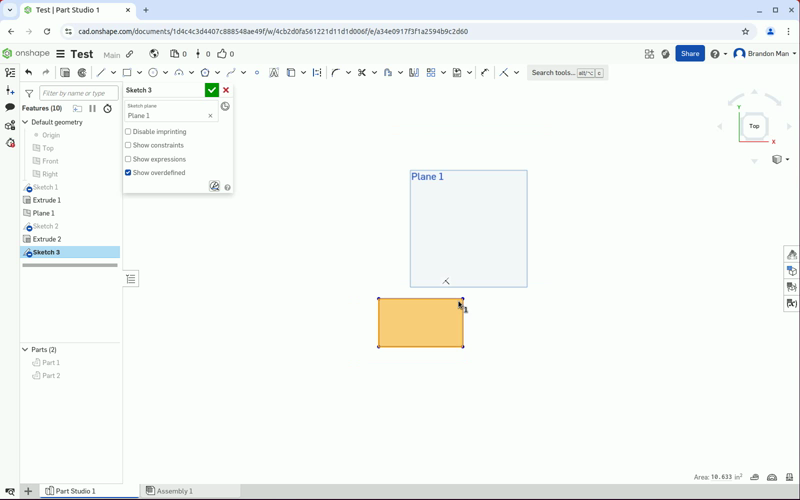
scroll(-6)
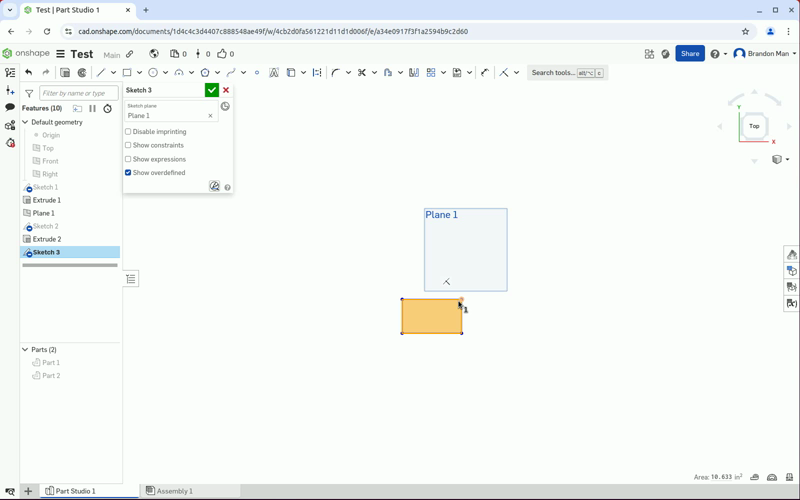
scroll(-6)
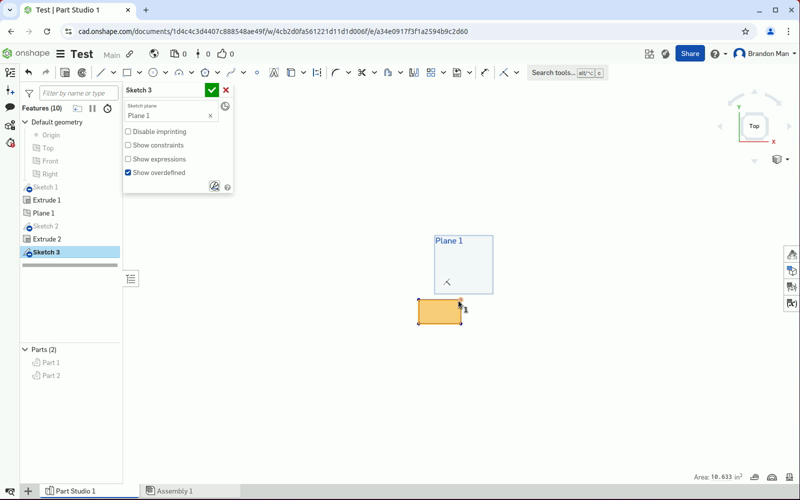
scroll(-6)
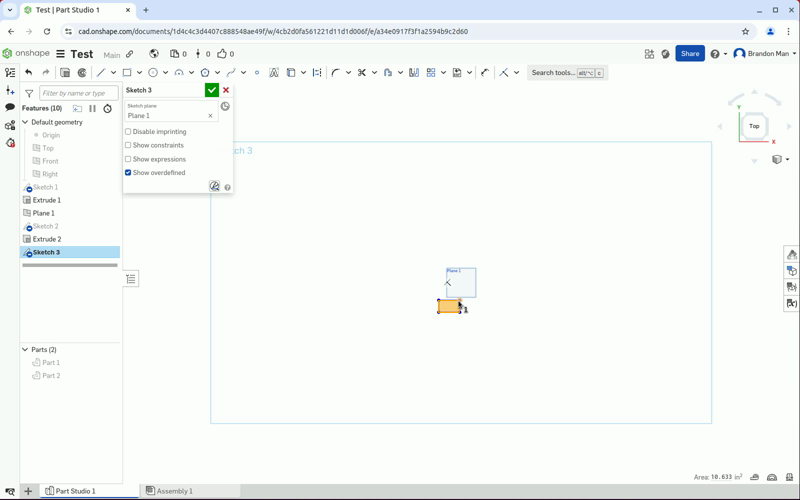
mouse_move(73, 352)
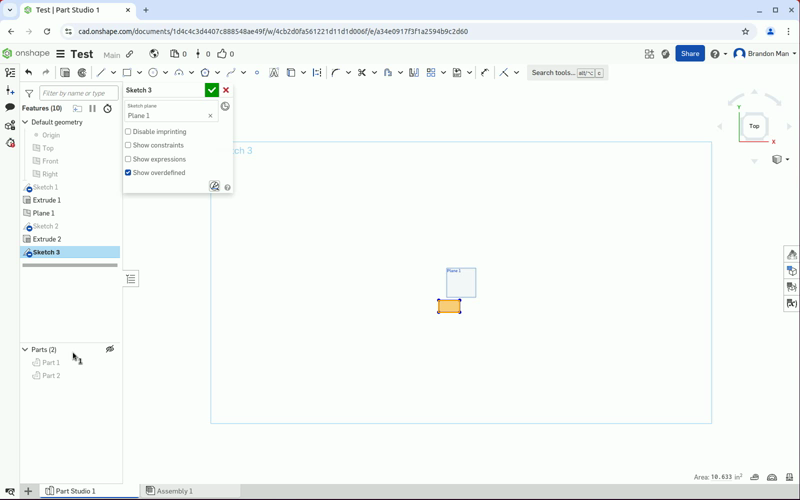
key(shift+y)
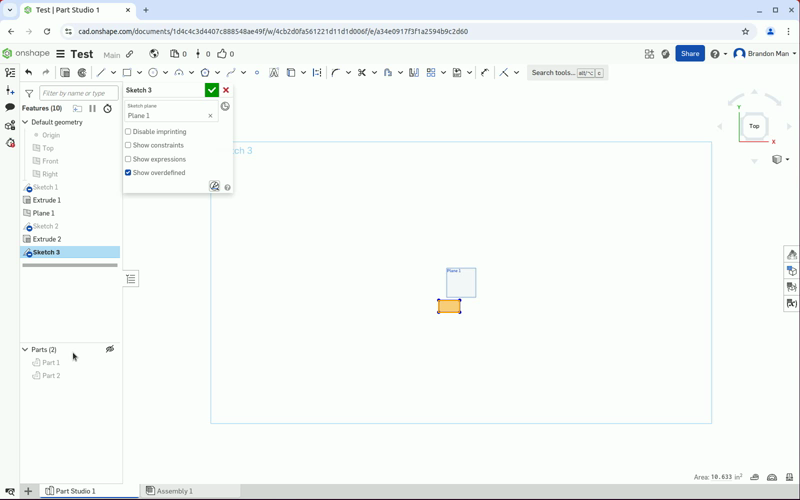
key(shift+e)
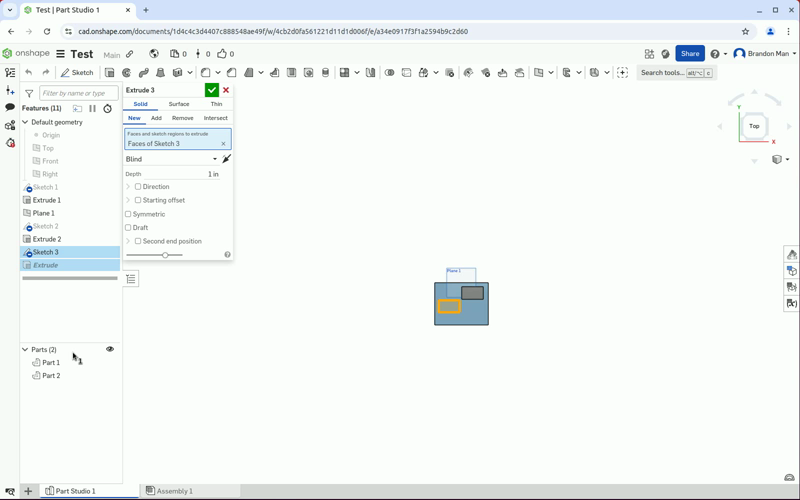
mouse_move(143, 106)
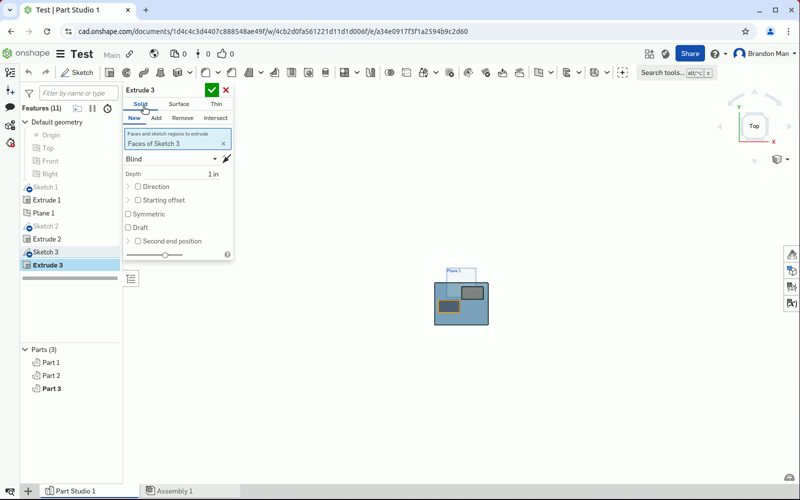
click(143, 106)
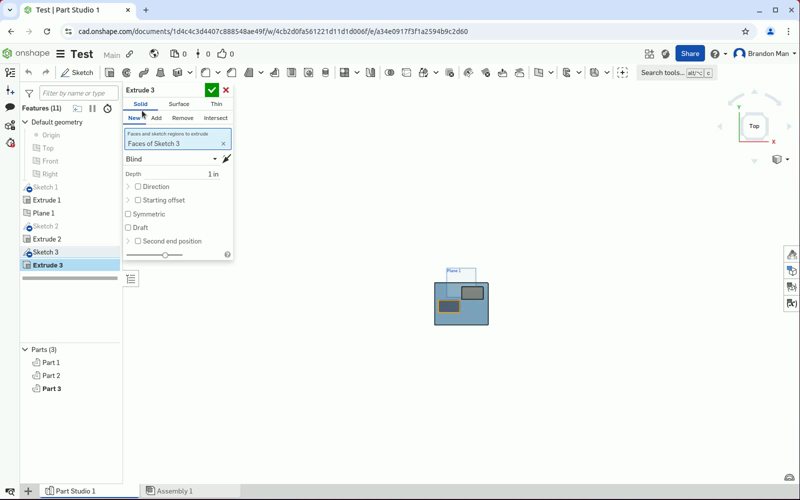
mouse_move(137, 120)
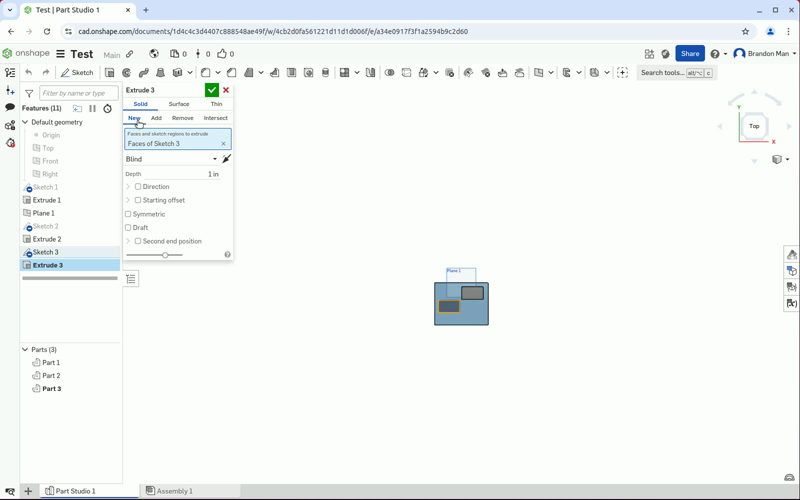
click(137, 120)
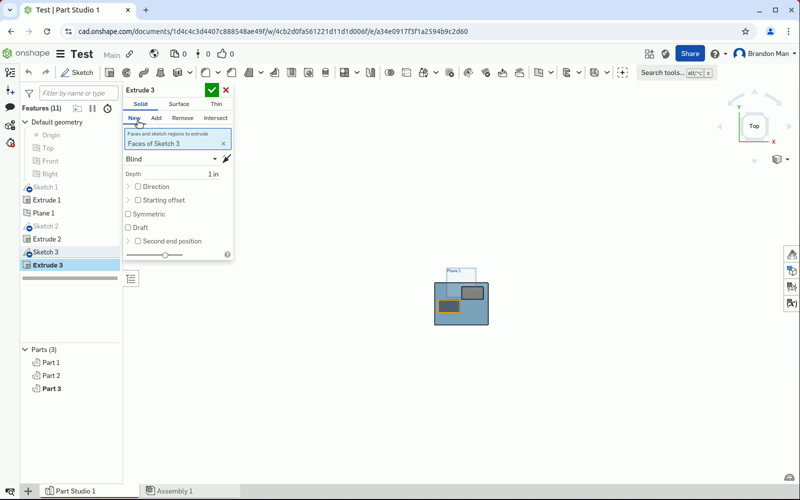
key(tab, 4)
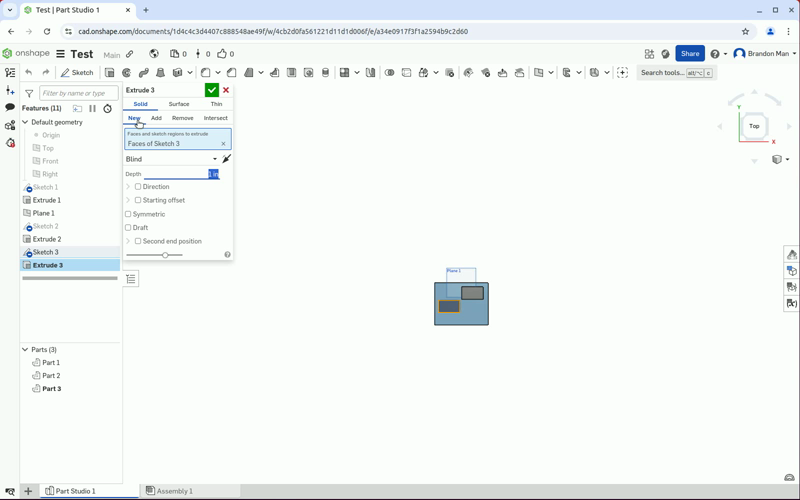
text(4.333)
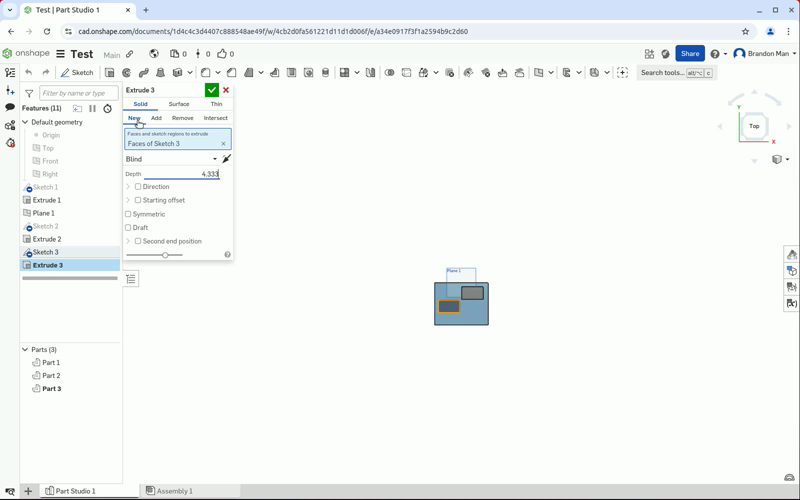
key(enter)
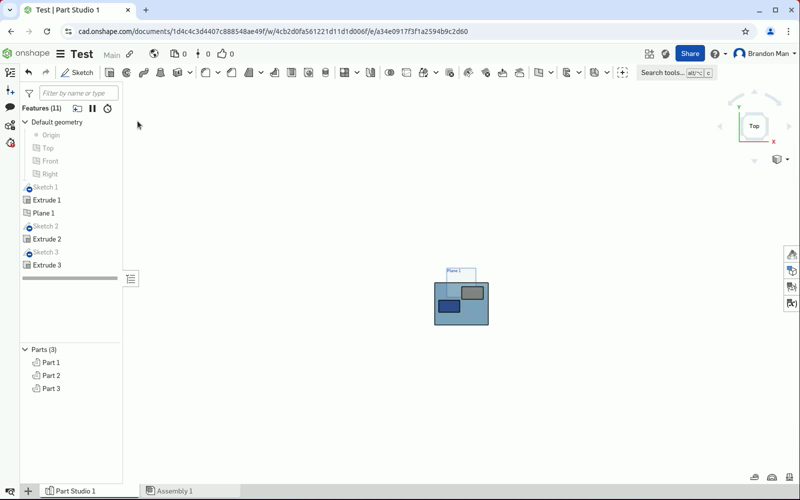
key(shift+h)
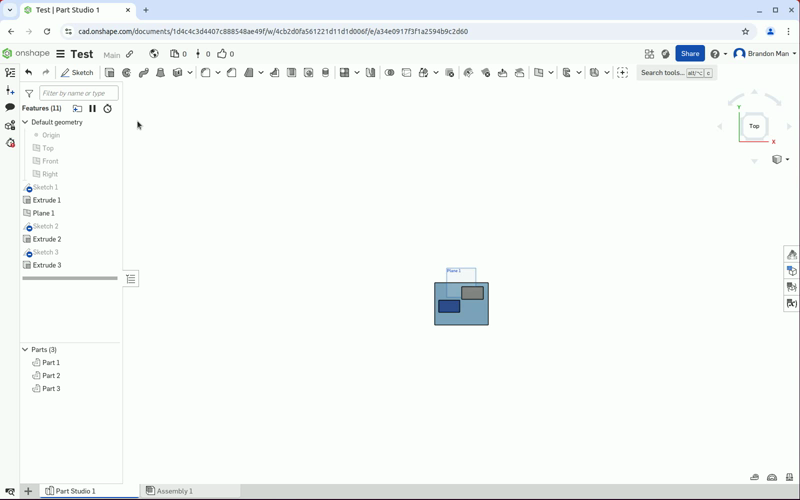
key(shift+h)
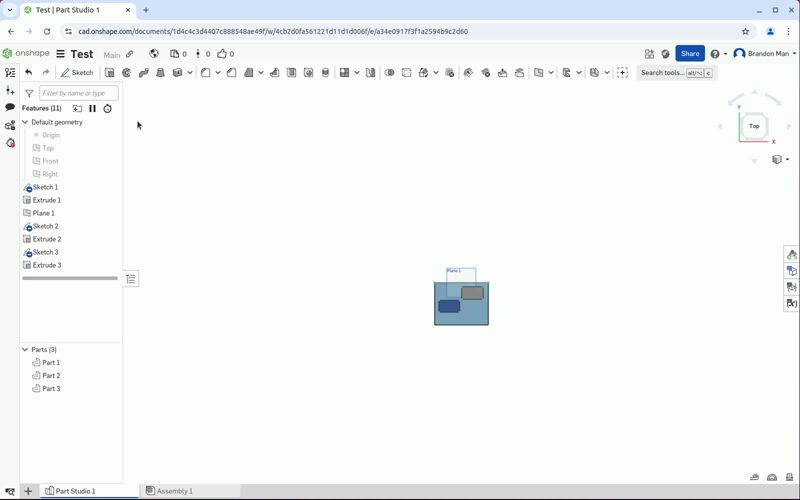
key(shift+7)
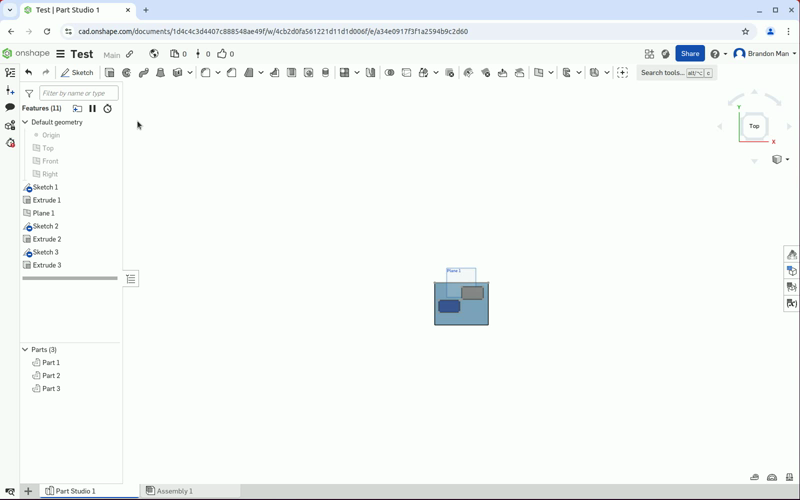
key(up, 3)
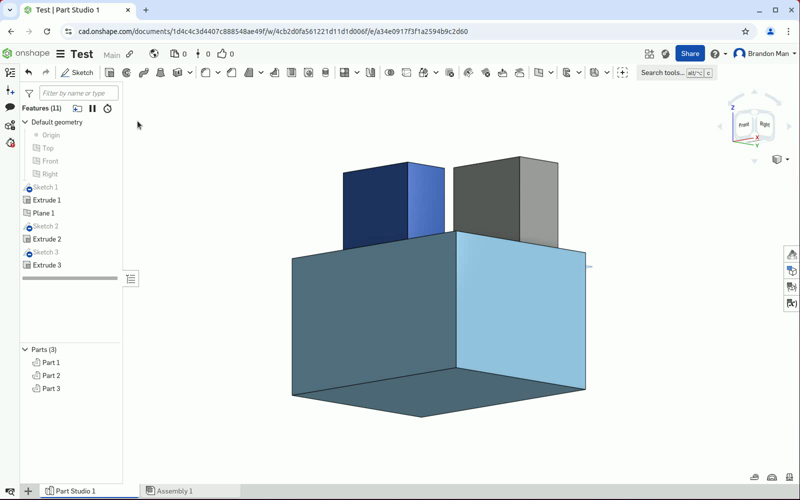
key(left, 3)
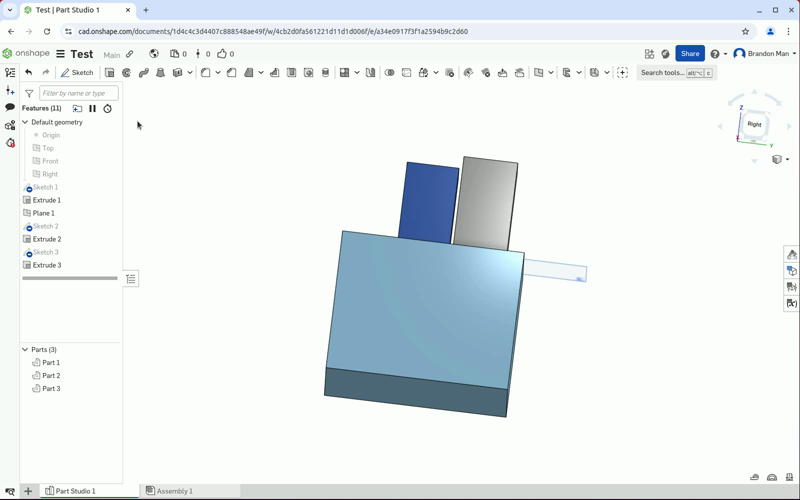
key(right, 3)
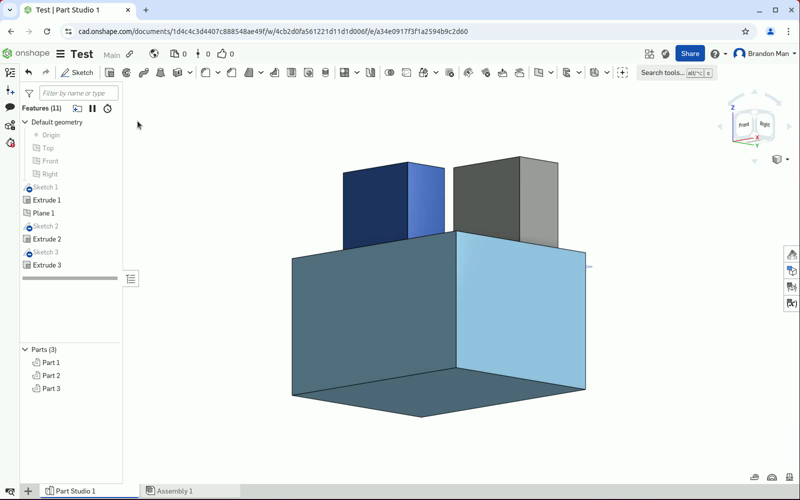
key(down, 3)
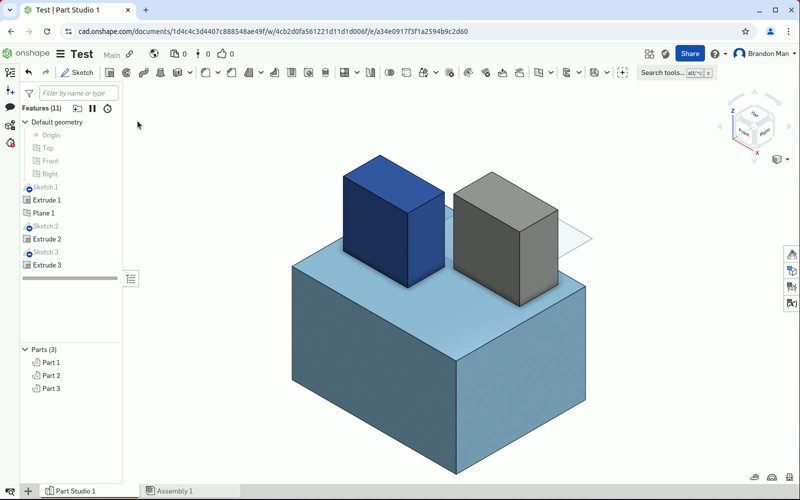
mouse_move(73, 189)
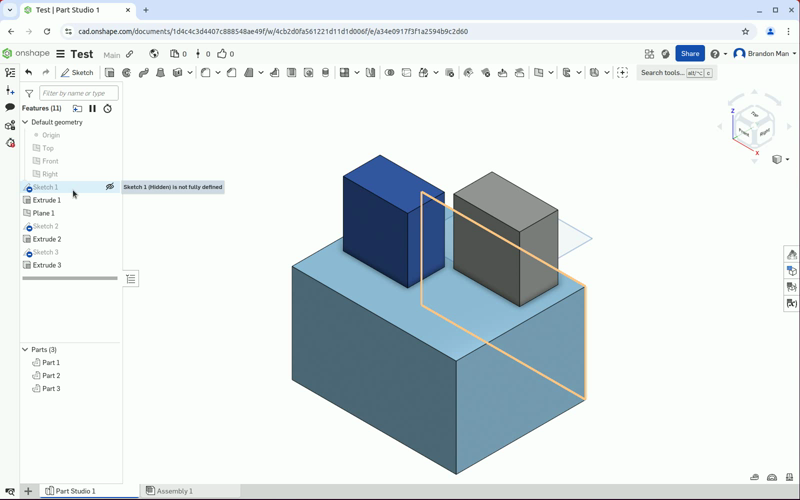
click(73, 189)